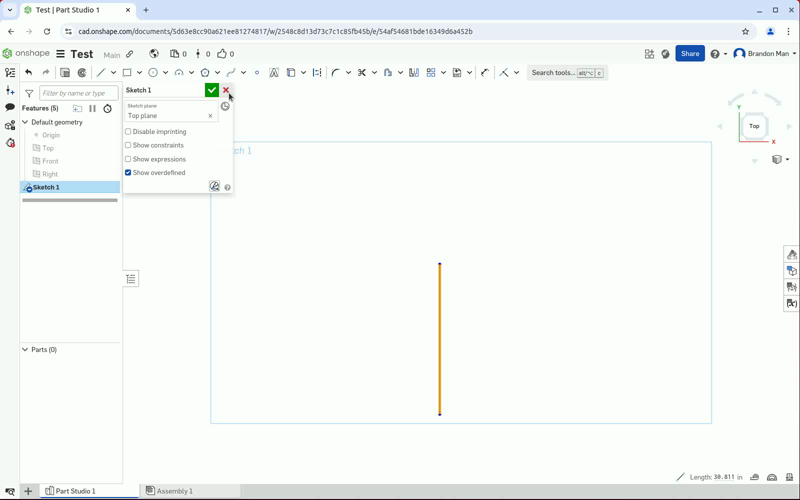
key(shift+h)
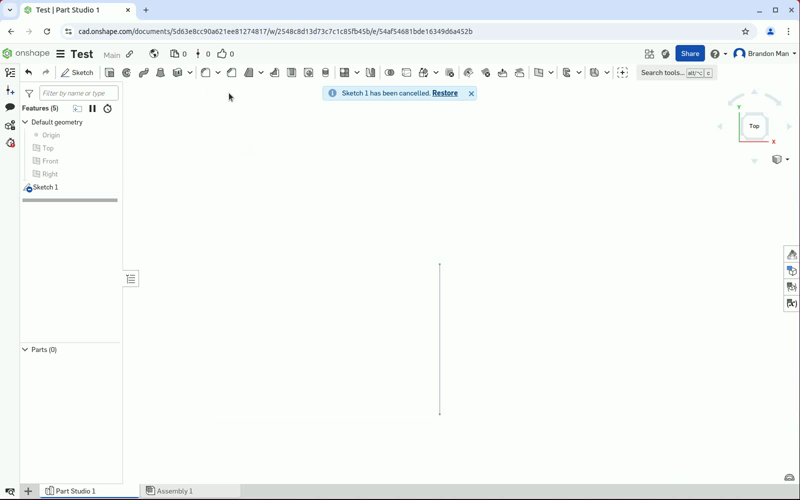
key(shift+s)
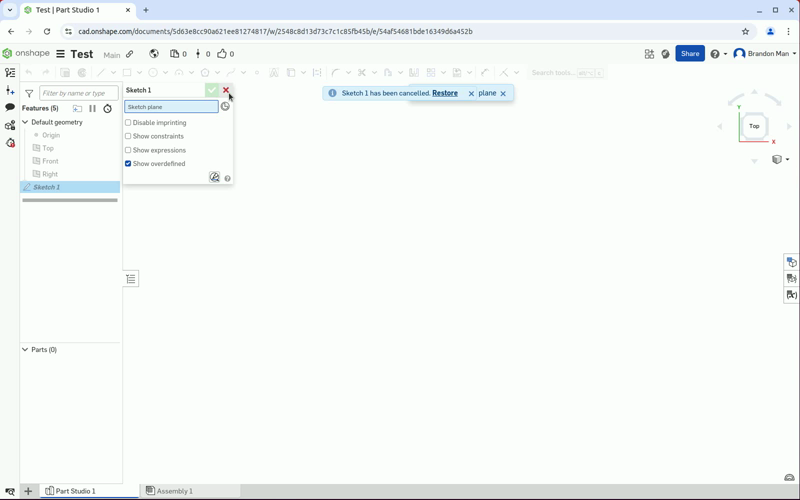
mouse_move(73, 150)
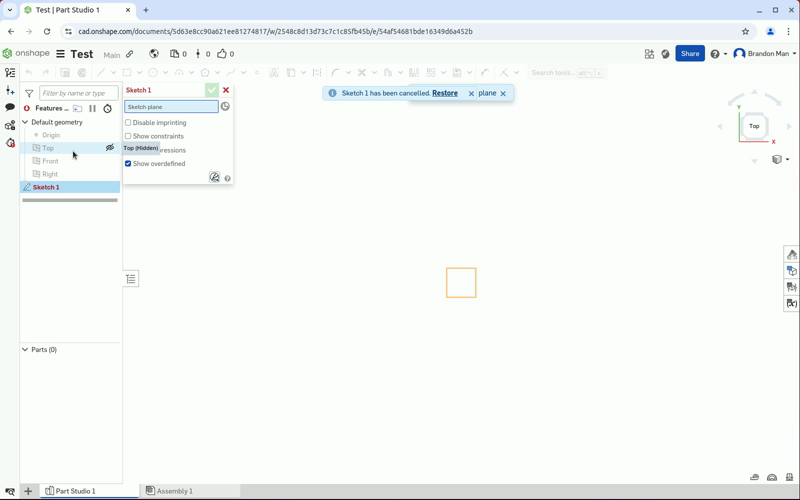
click(73, 150)
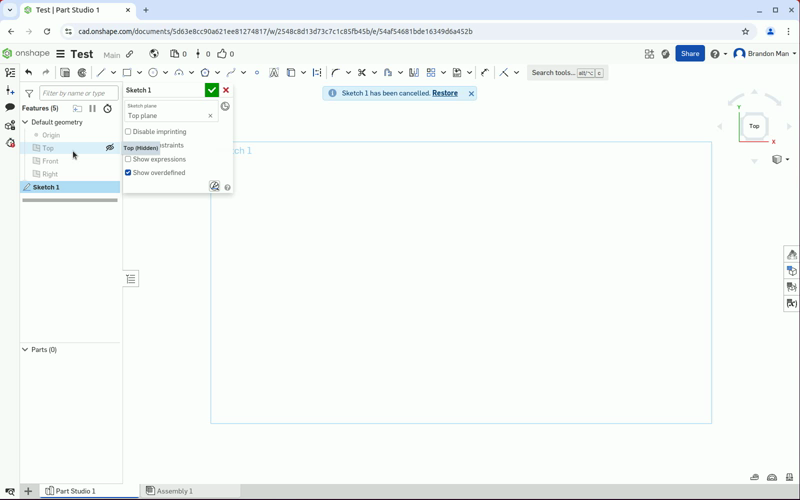
mouse_move(73, 352)
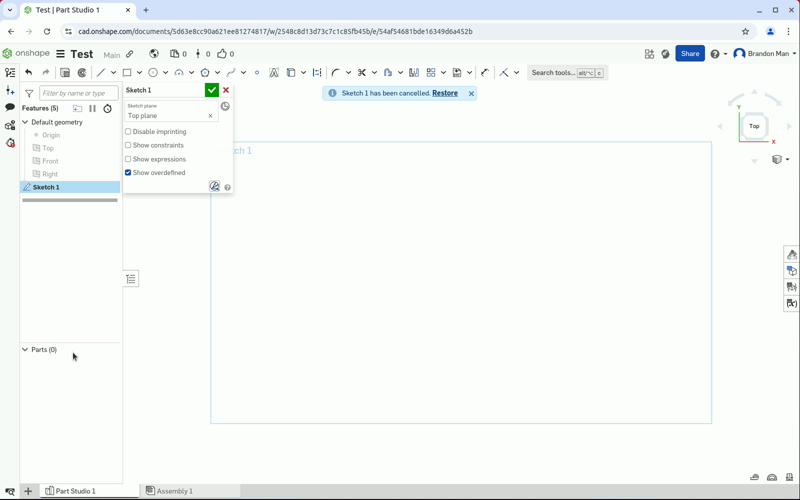
key(y)
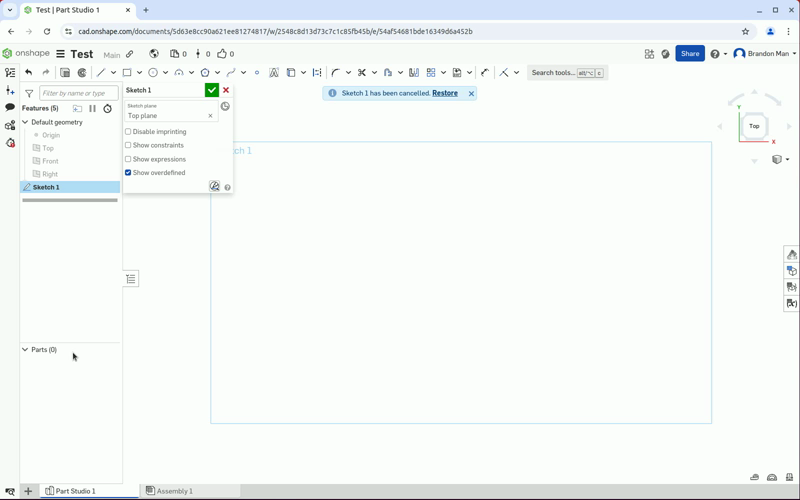
key(l)
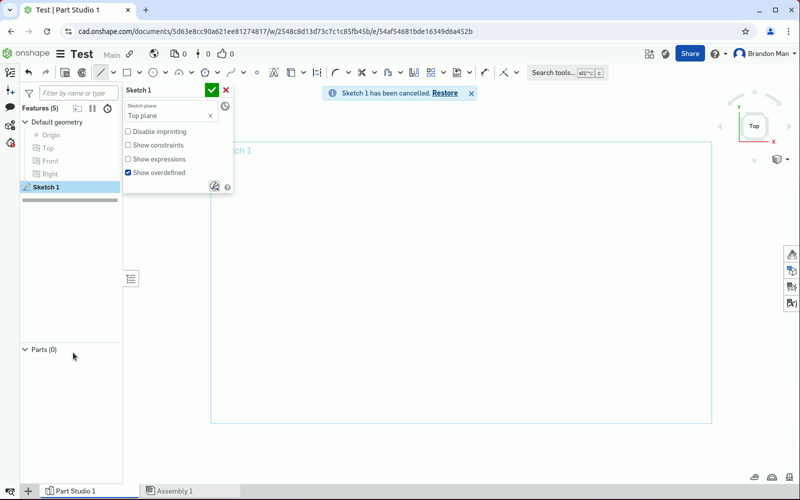
key_down(shift)
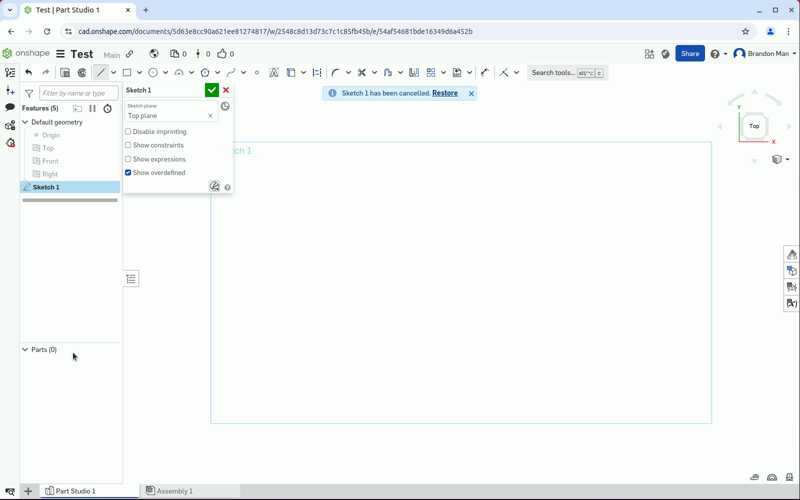
mouse_move(390, 245)
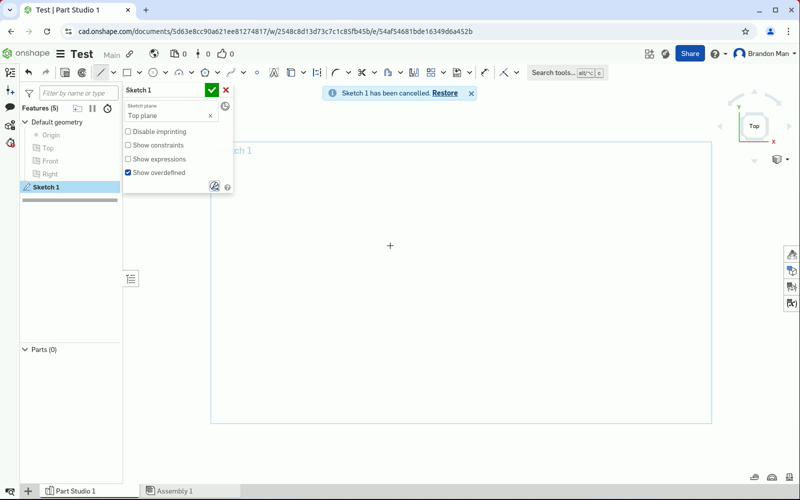
click(390, 245)
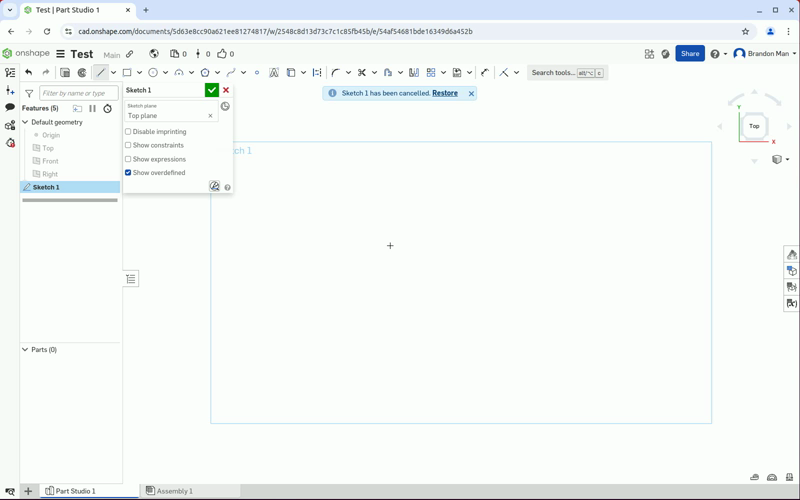
key_up(shift)
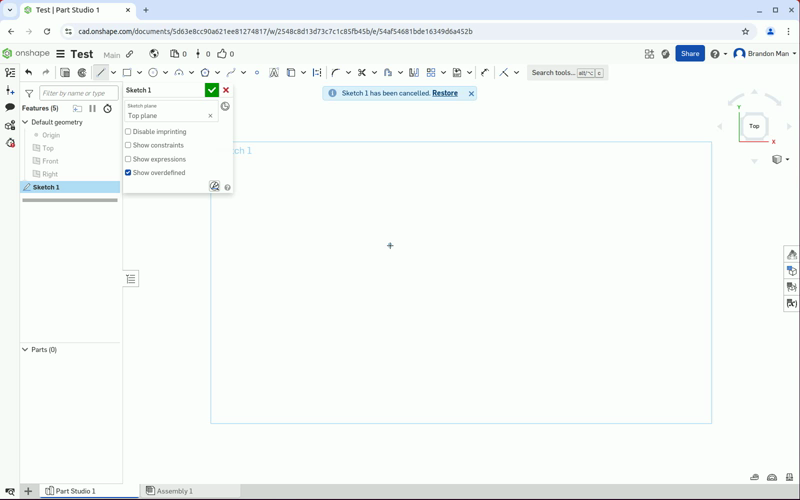
key_down(shift)
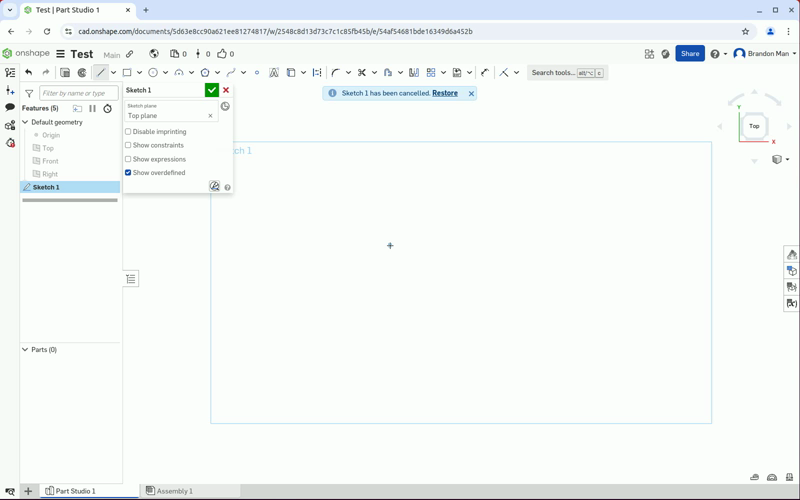
mouse_move(465, 245)
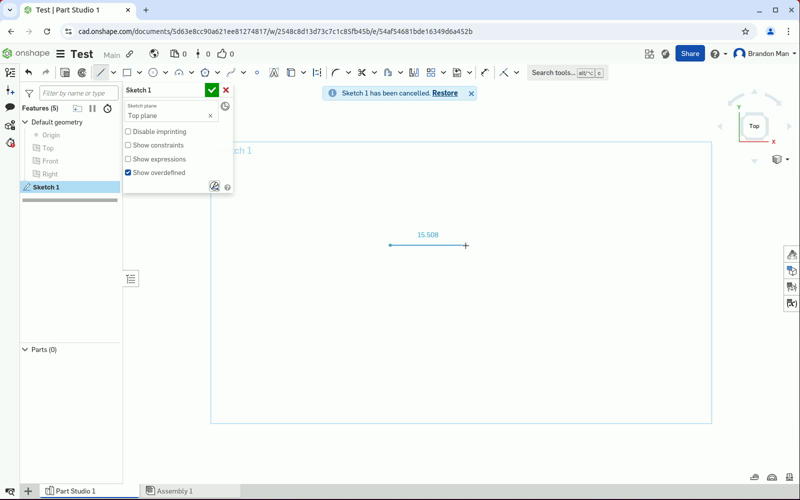
click(465, 245)
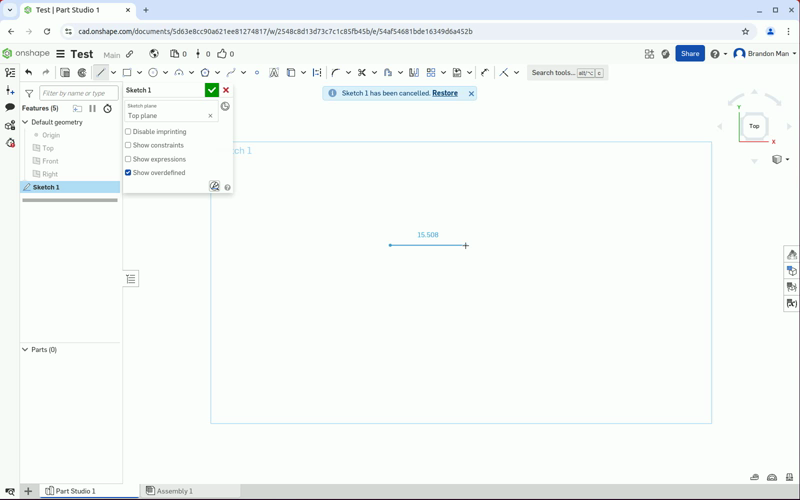
key_up(shift)
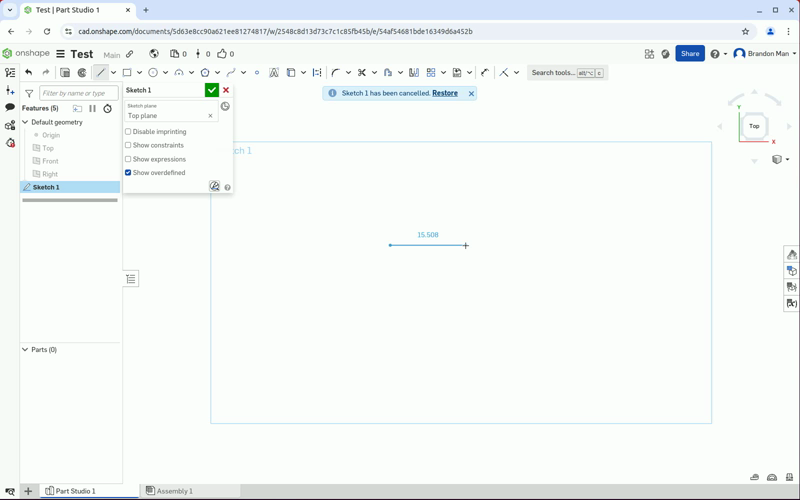
key_down(shift)
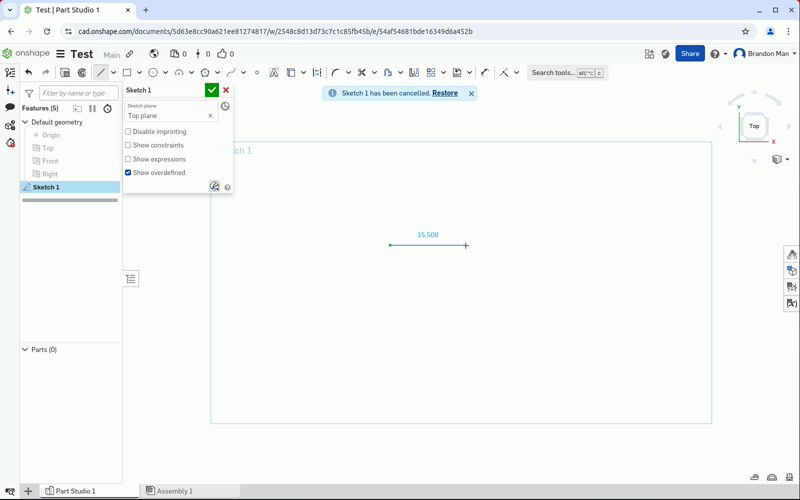
mouse_move(495, 245)
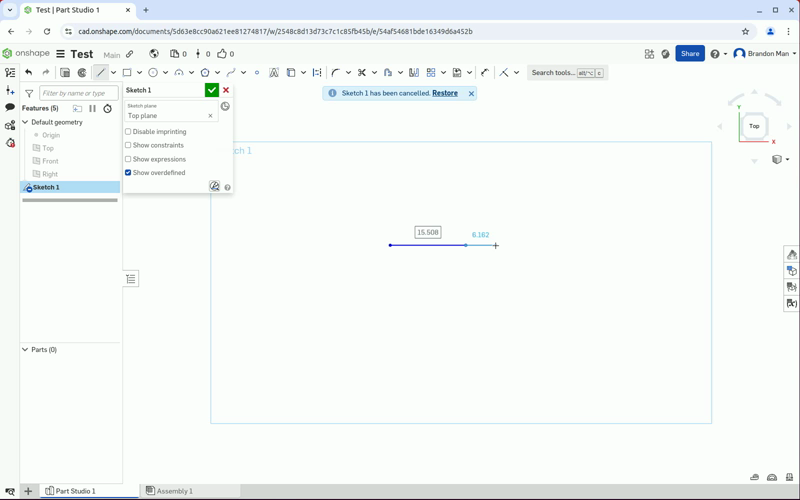
mouse_move(465, 219)
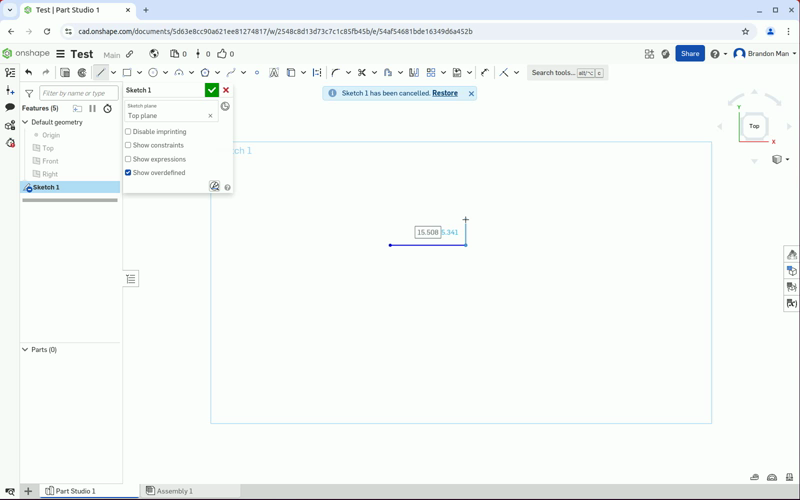
click(465, 219)
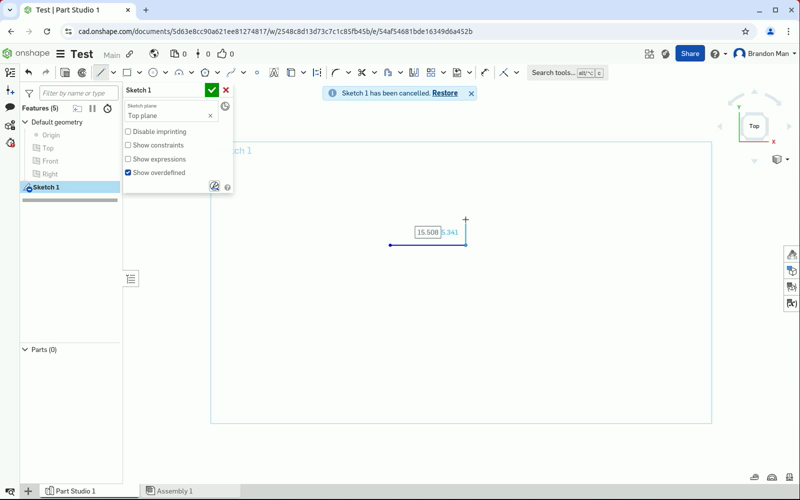
key_up(shift)
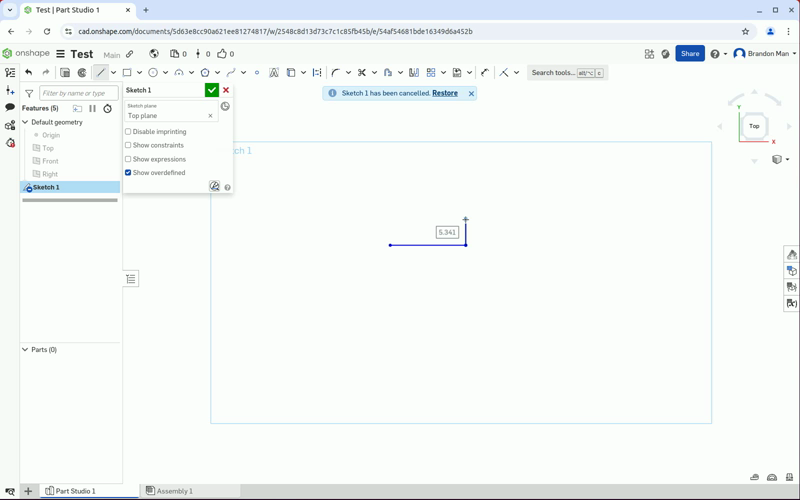
key_down(shift)
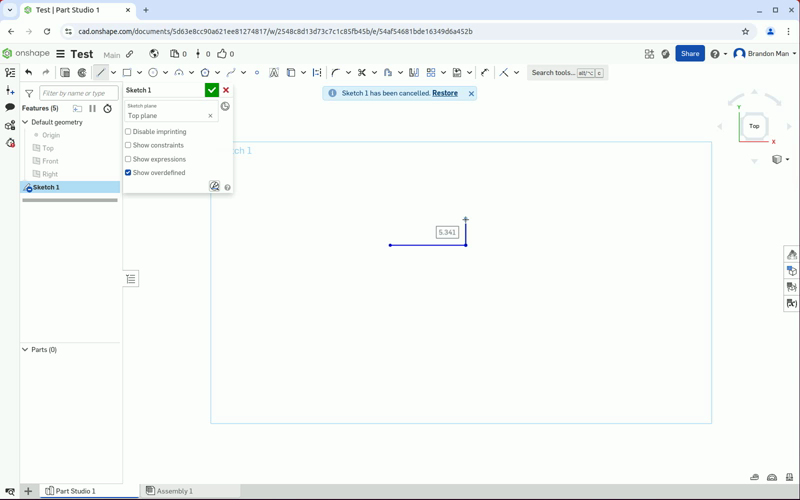
mouse_move(495, 219)
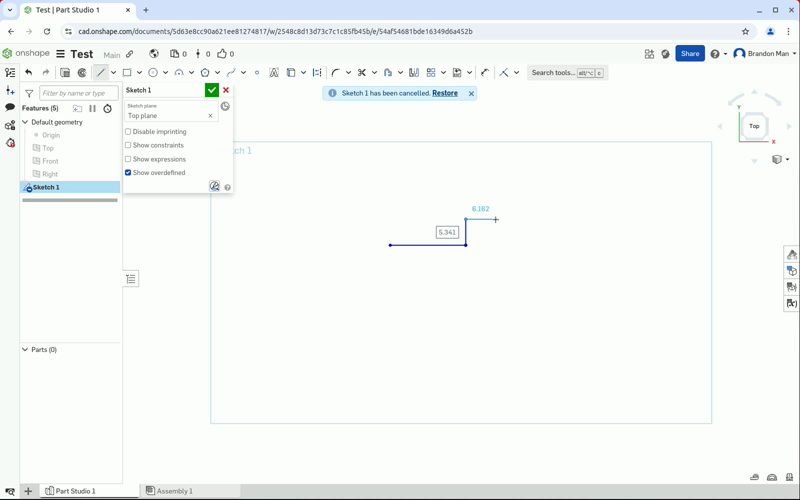
mouse_move(451, 219)
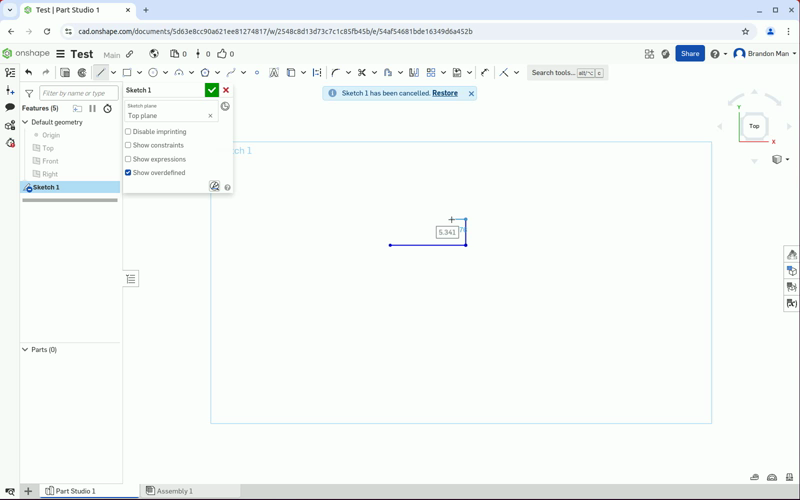
click(451, 219)
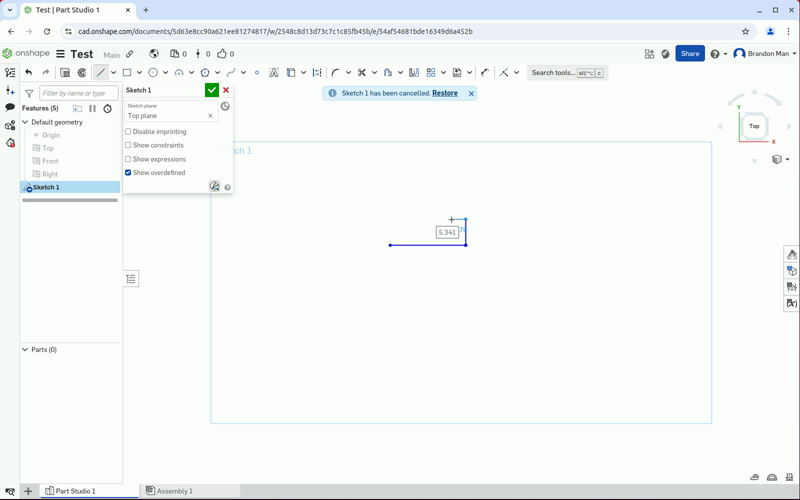
key_up(shift)
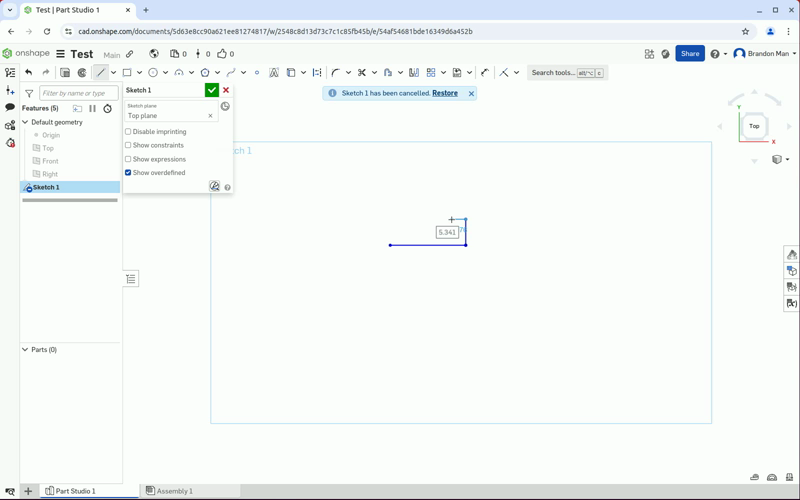
key_down(shift)
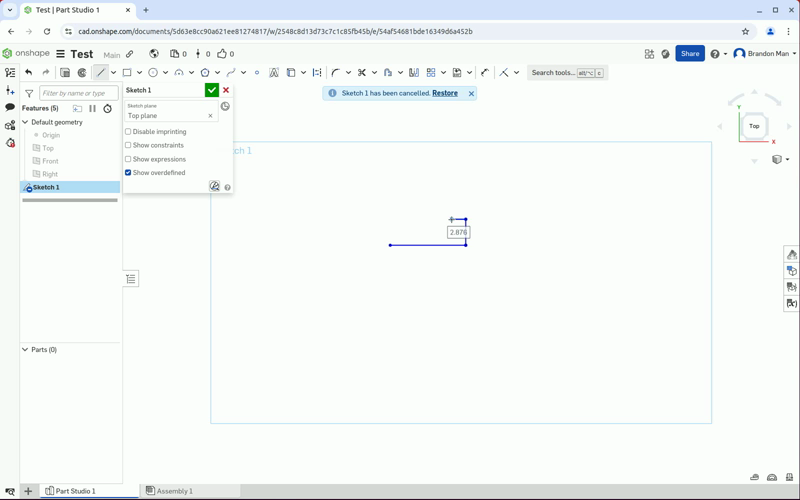
mouse_move(481, 219)
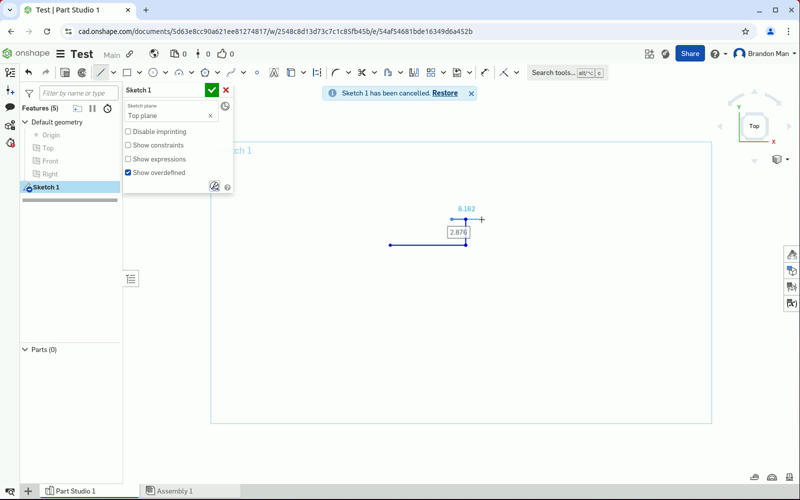
mouse_move(451, 196)
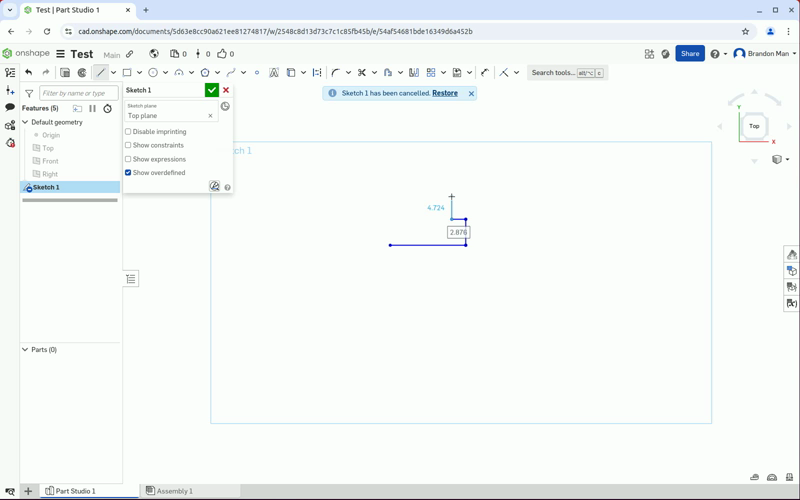
click(451, 196)
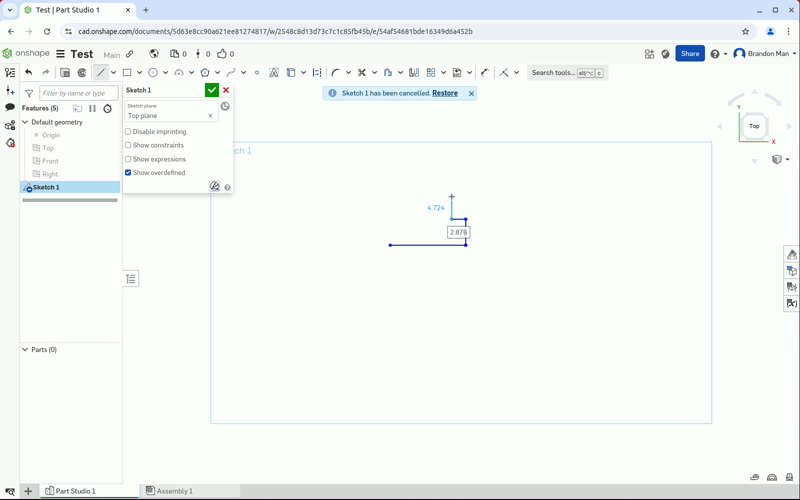
key_up(shift)
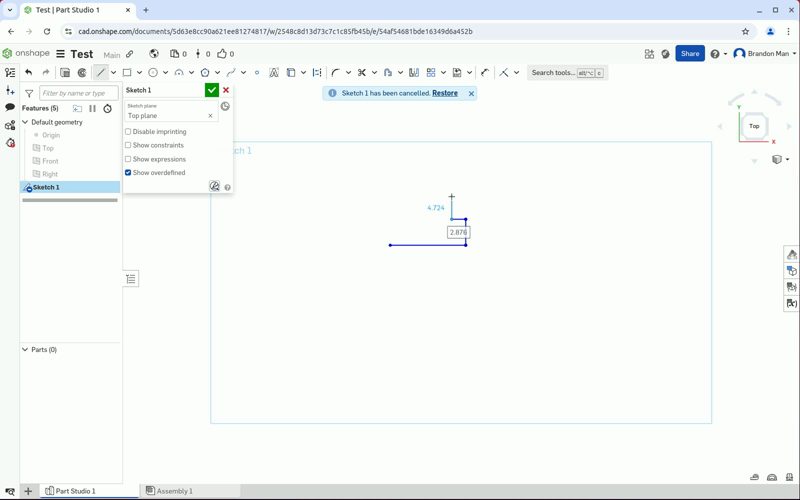
key_down(shift)
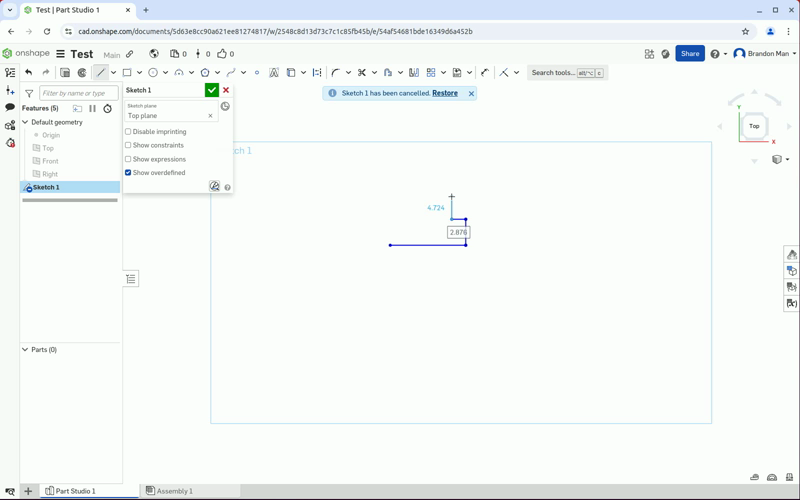
mouse_move(481, 196)
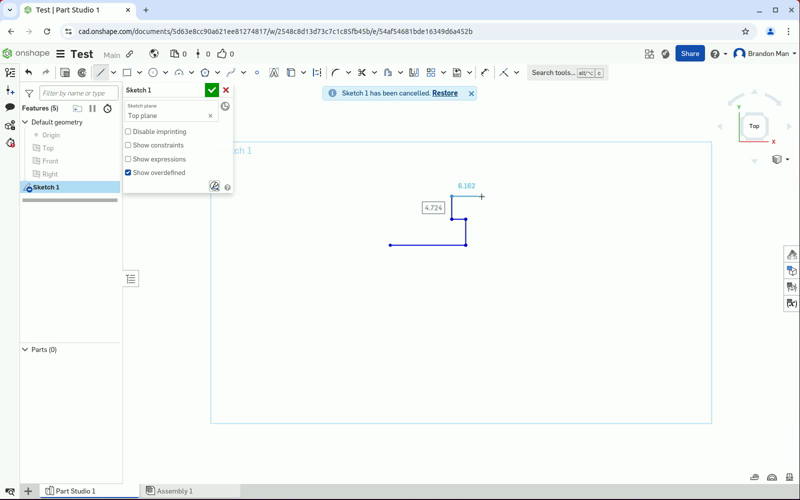
mouse_move(465, 196)
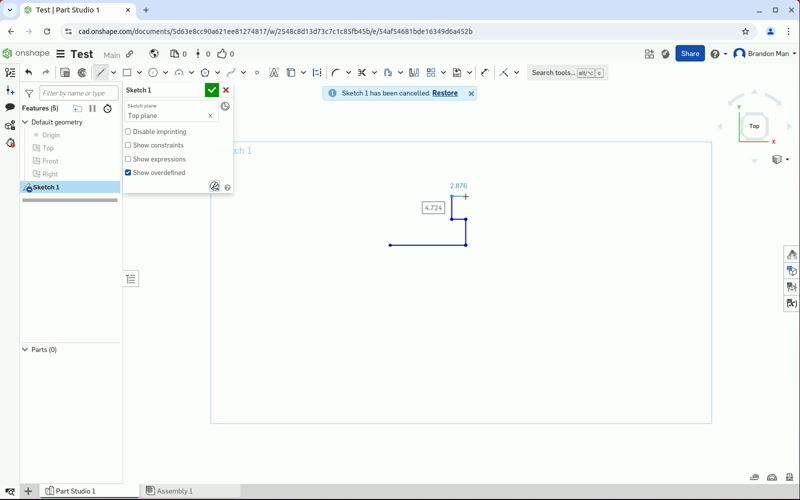
click(465, 196)
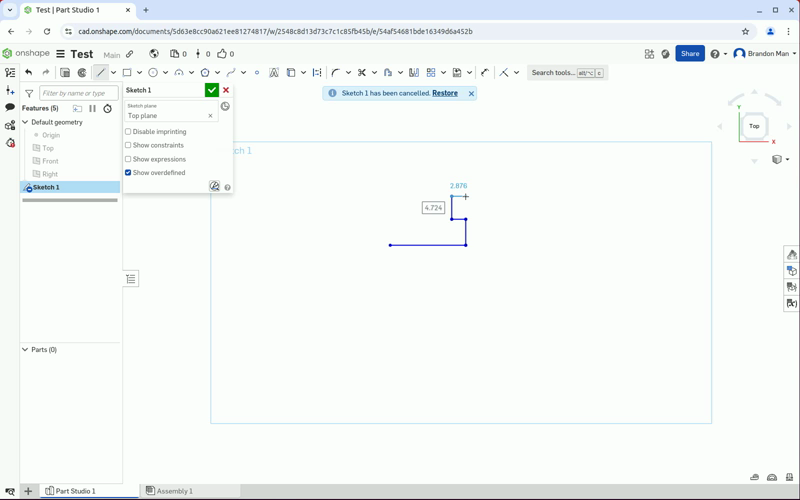
key_up(shift)
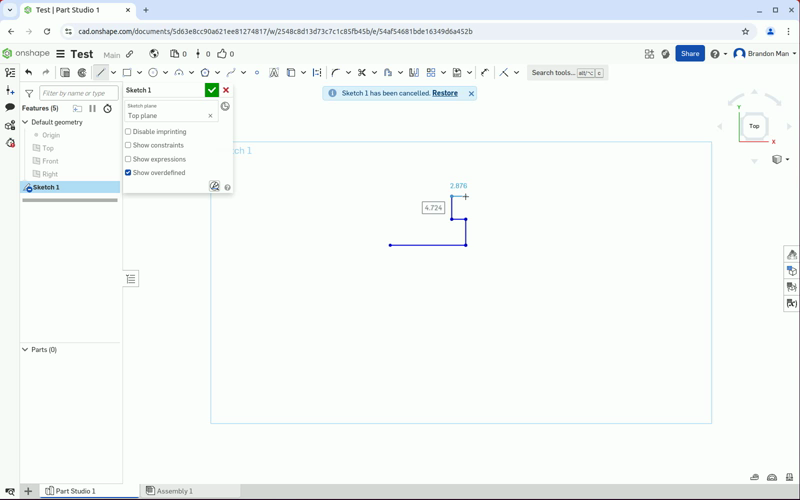
key_down(shift)
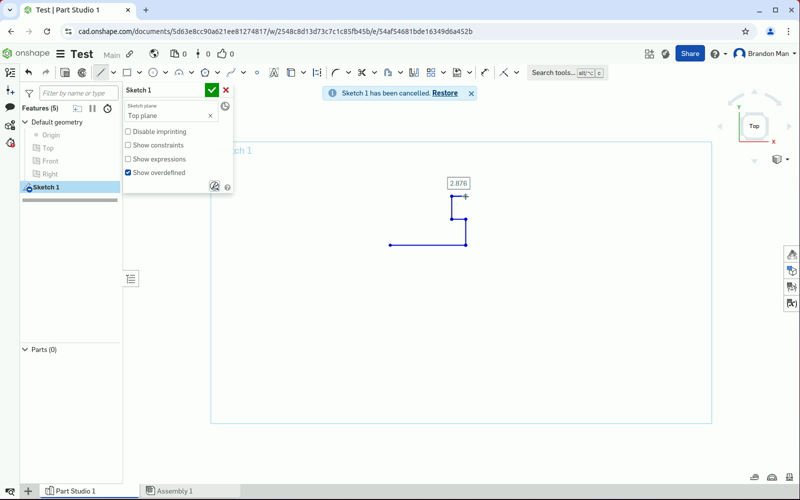
mouse_move(495, 196)
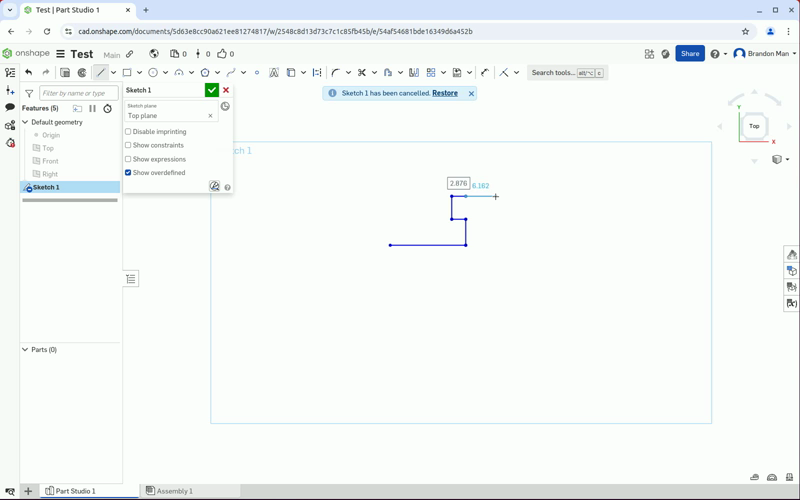
mouse_move(465, 170)
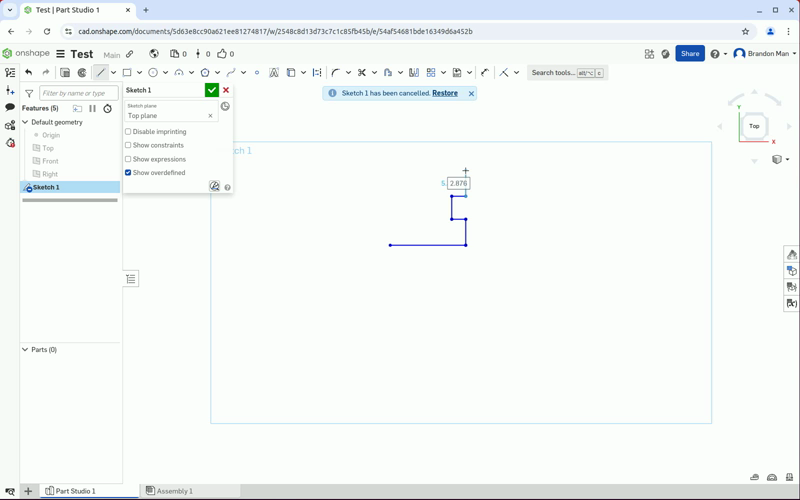
click(465, 170)
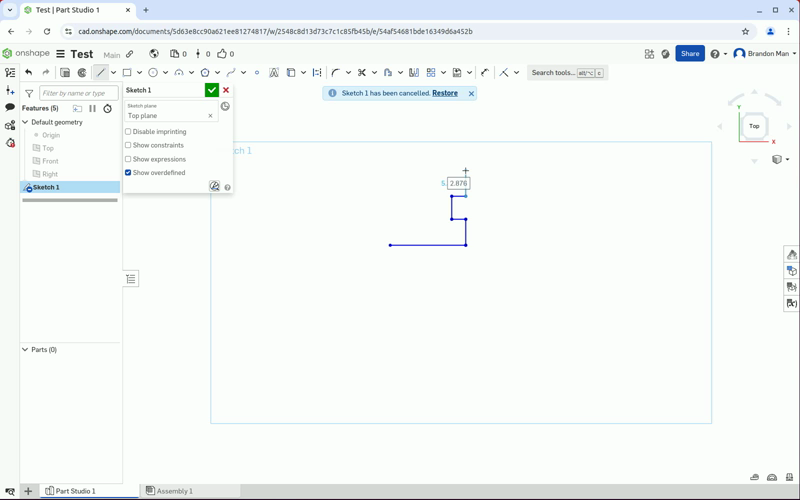
key_up(shift)
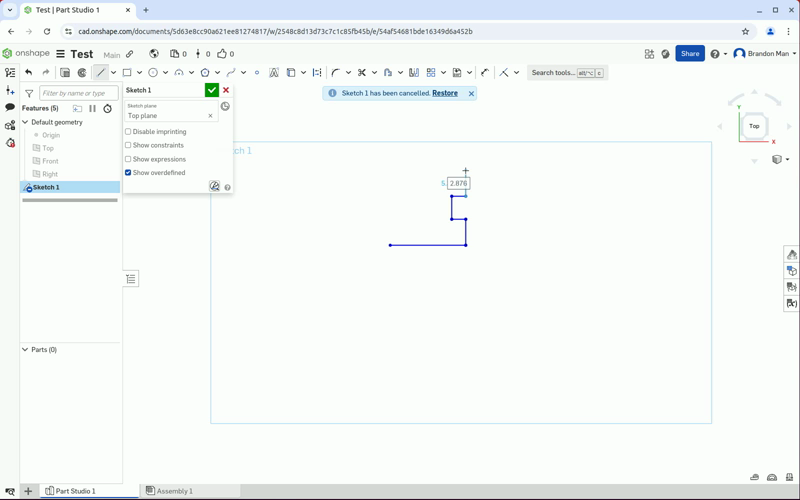
key_down(shift)
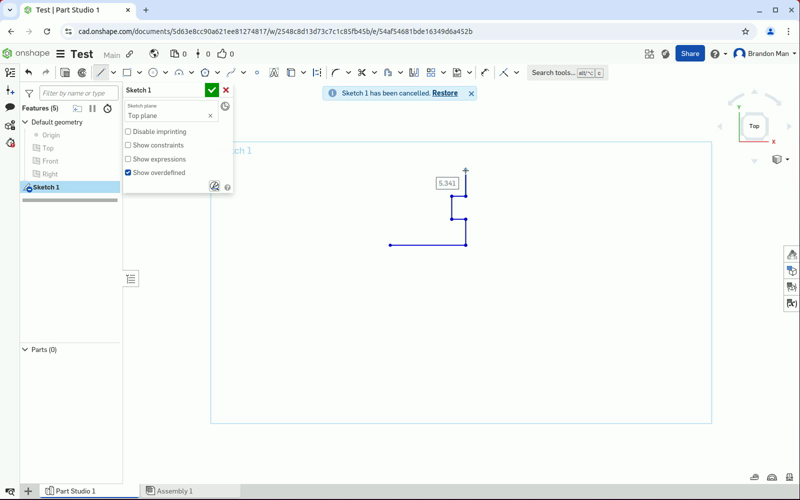
mouse_move(390, 170)
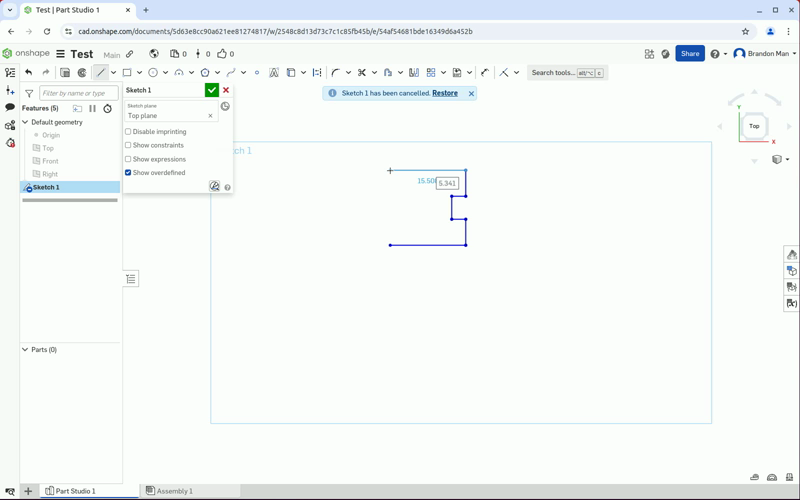
click(390, 170)
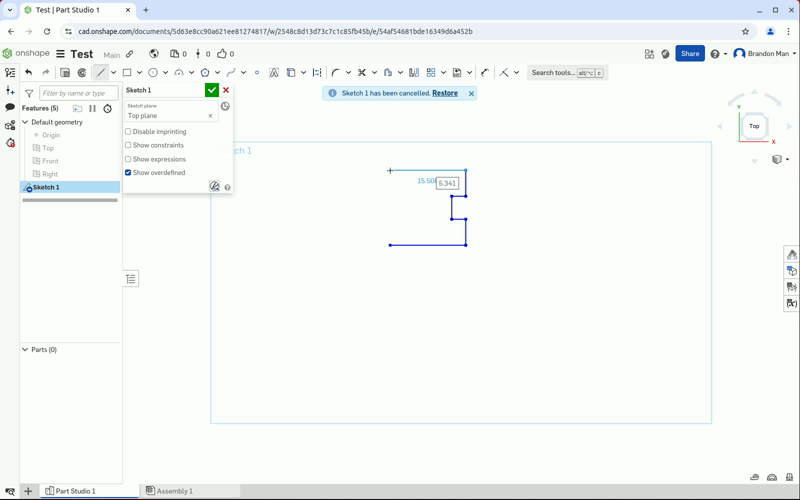
key_up(shift)
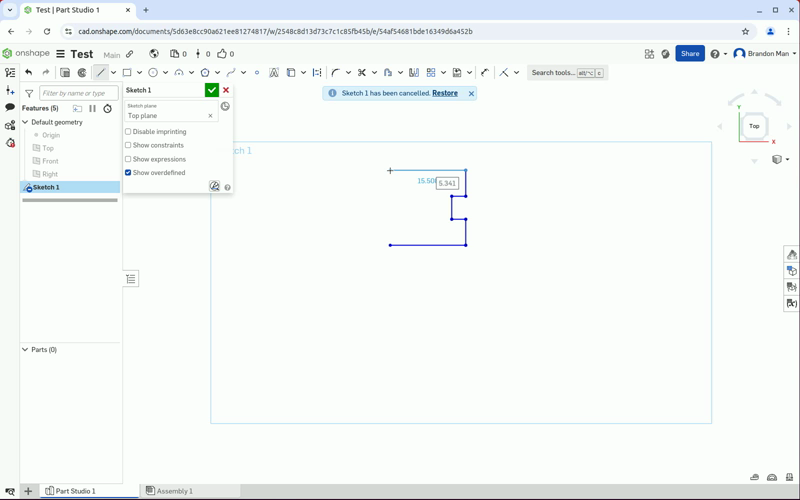
key_down(shift)
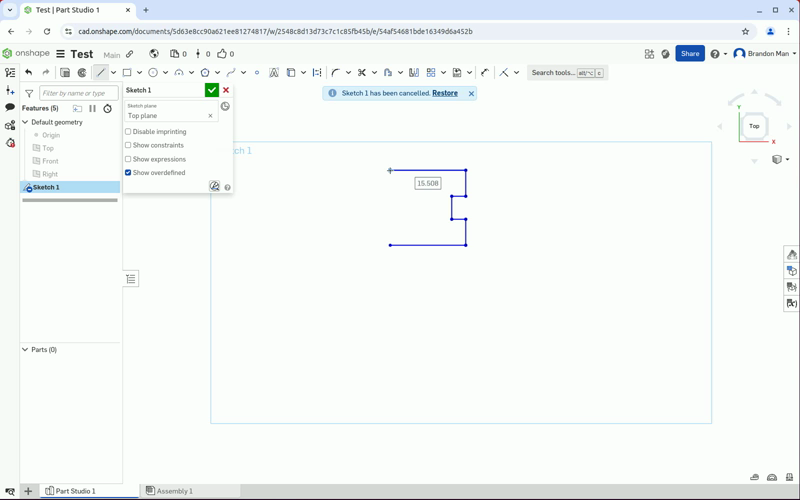
mouse_move(420, 170)
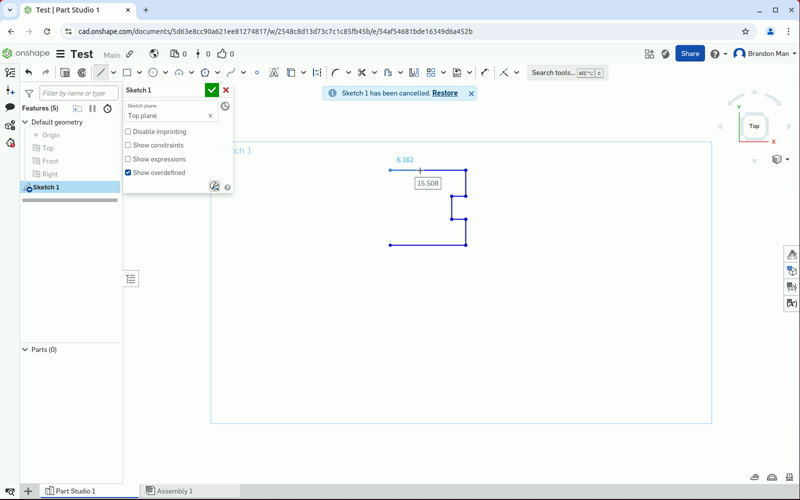
mouse_move(390, 196)
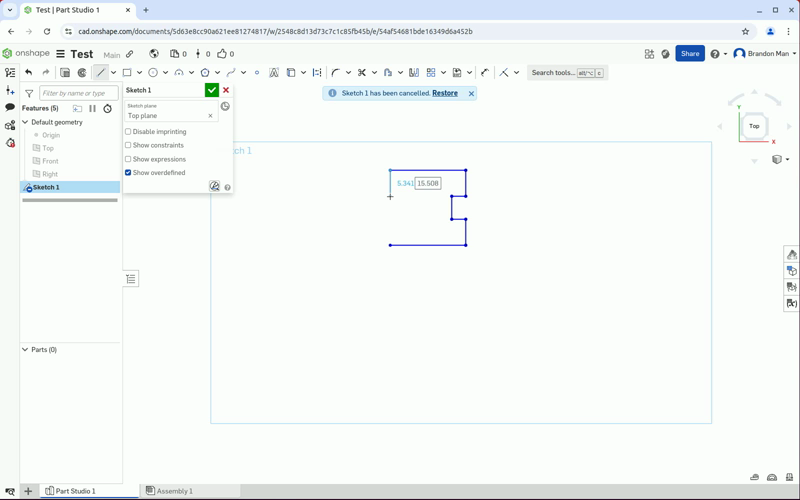
click(390, 196)
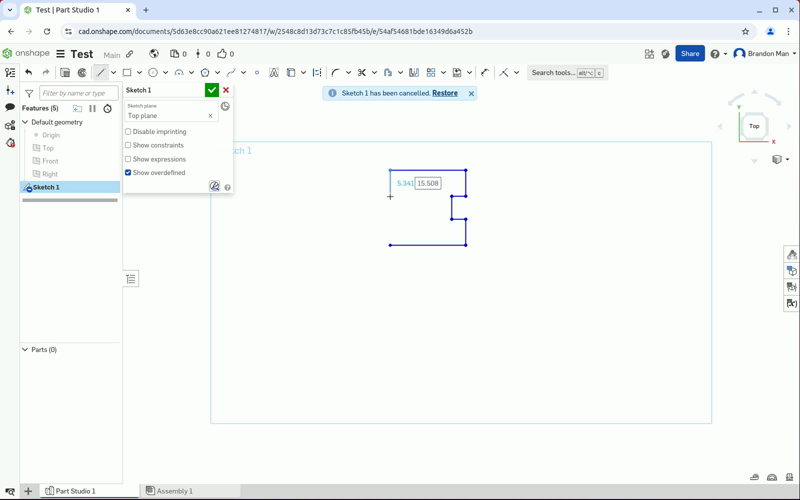
key_up(shift)
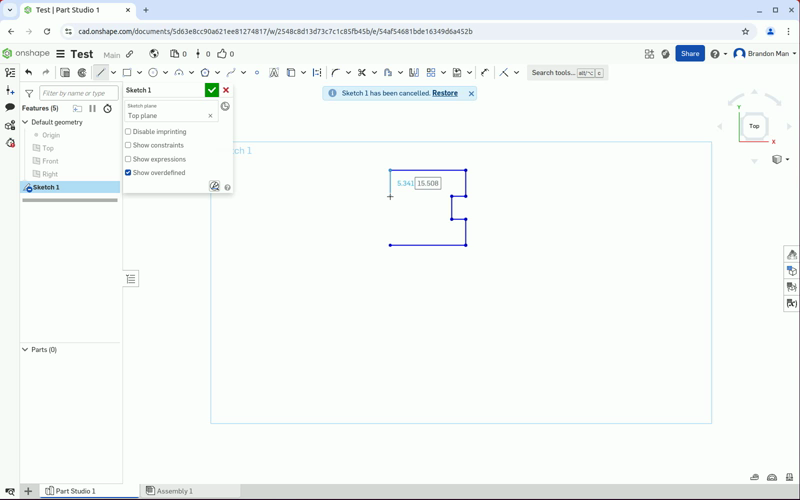
key_down(shift)
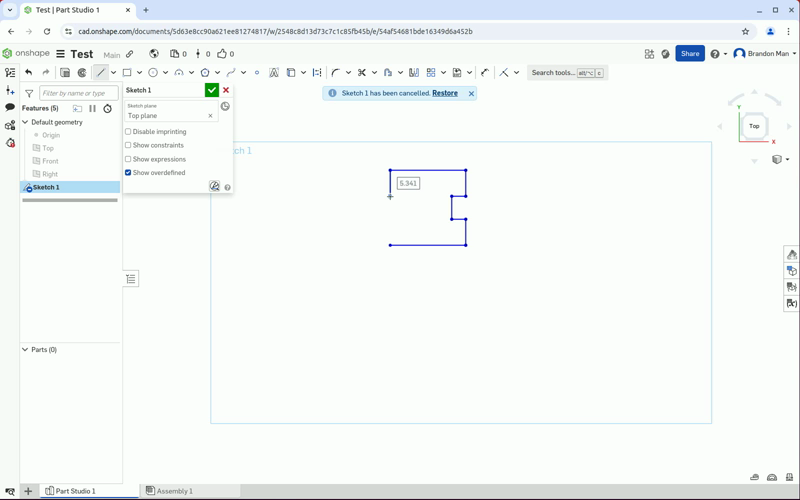
mouse_move(420, 196)
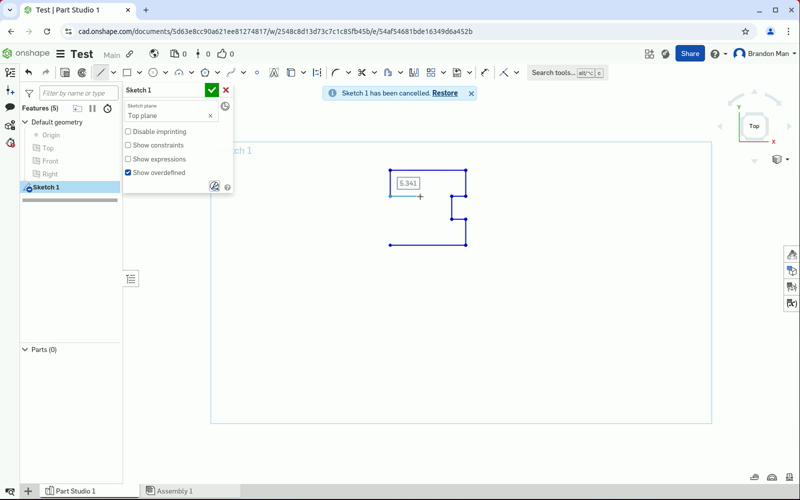
mouse_move(404, 196)
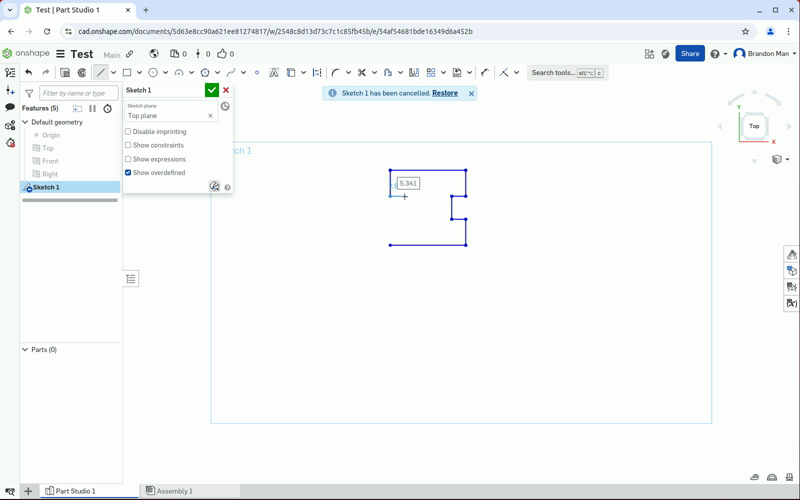
click(404, 196)
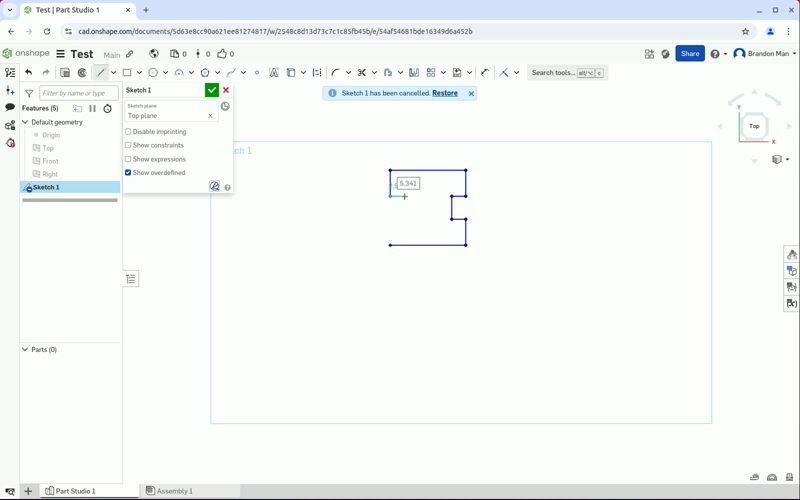
key_up(shift)
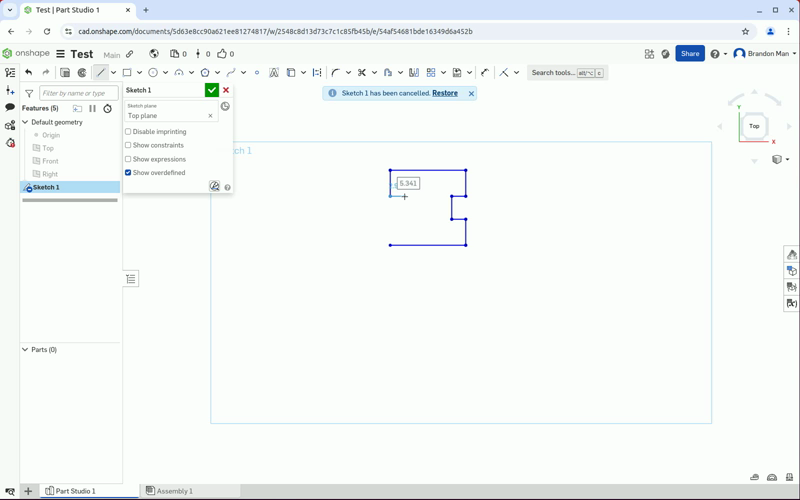
key_down(shift)
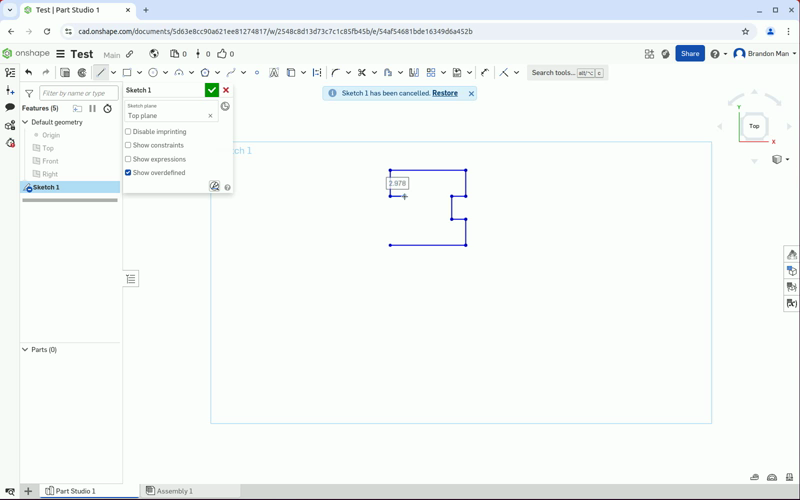
mouse_move(434, 196)
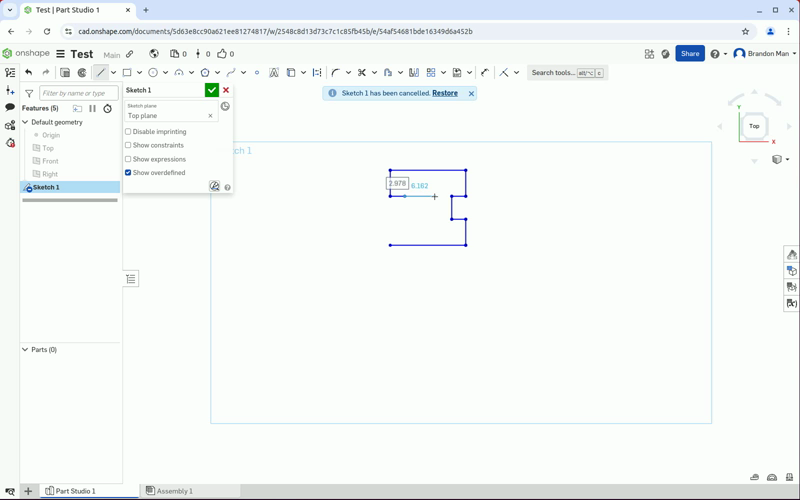
mouse_move(404, 219)
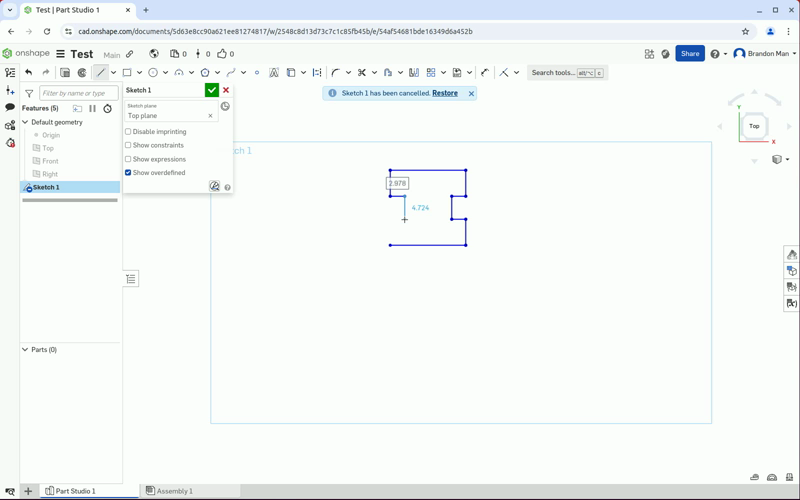
click(404, 219)
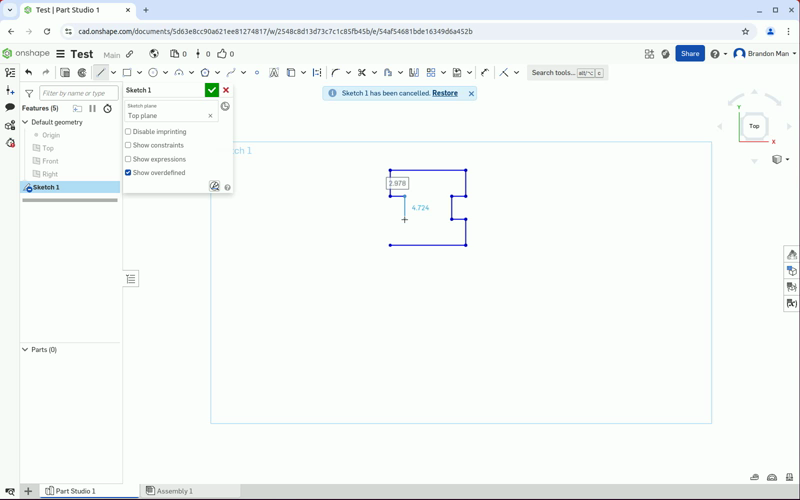
key_up(shift)
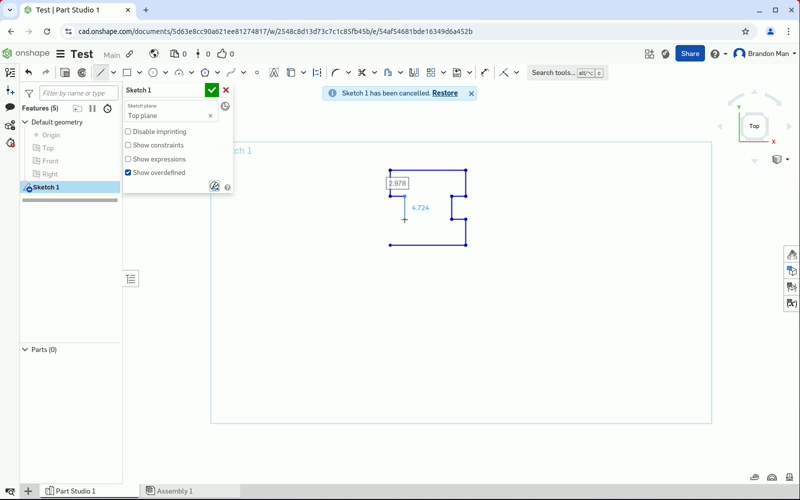
key_down(shift)
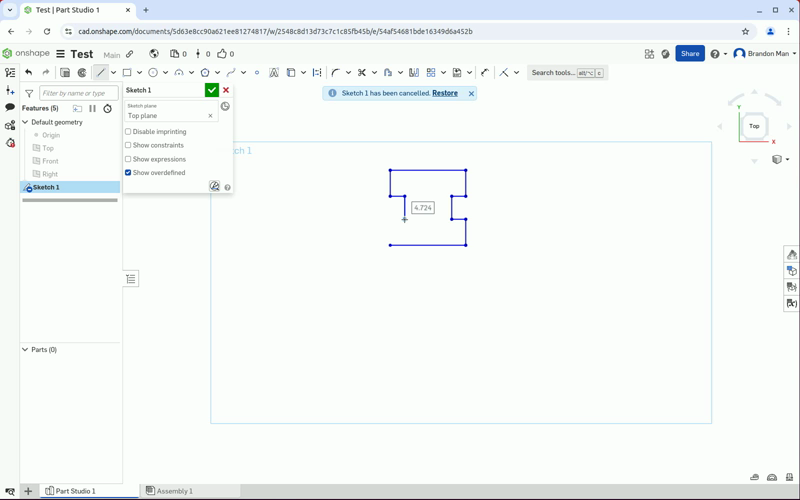
mouse_move(434, 219)
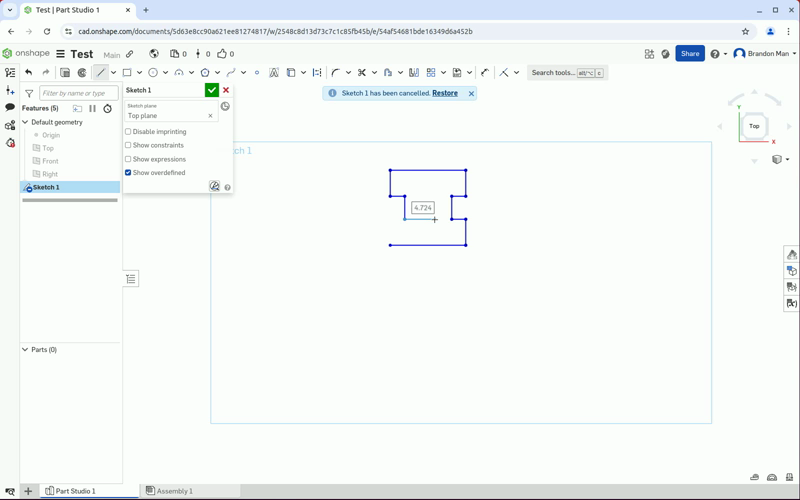
mouse_move(390, 219)
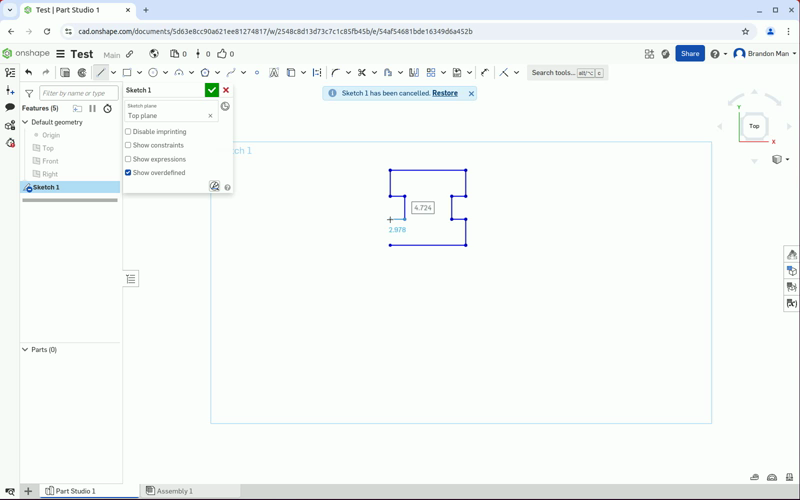
click(390, 219)
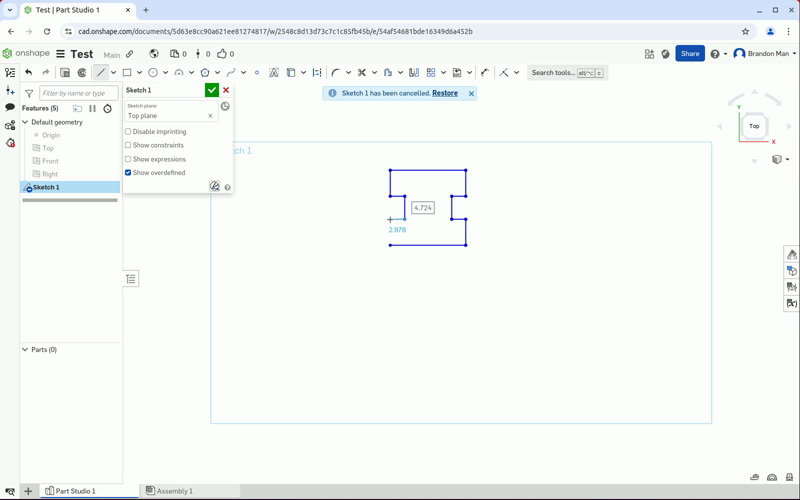
key_up(shift)
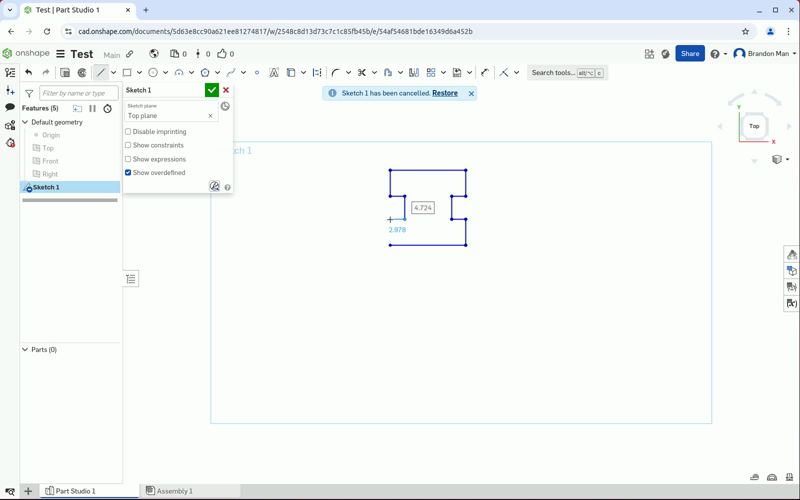
mouse_move(420, 219)
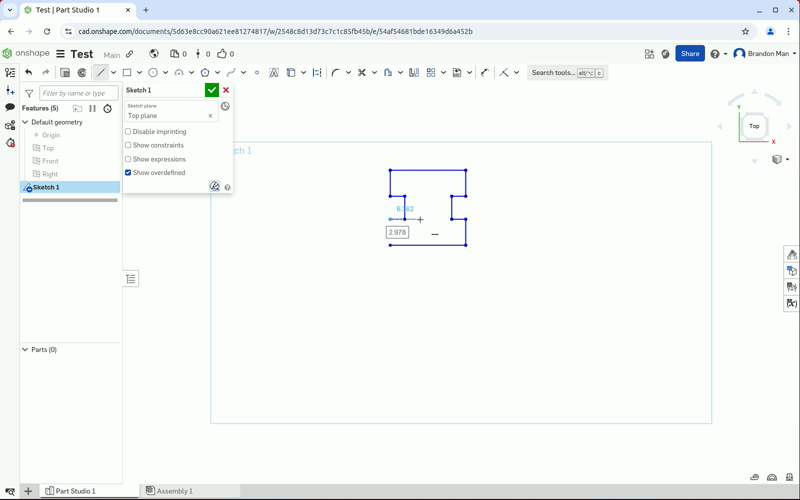
key_down(shift)
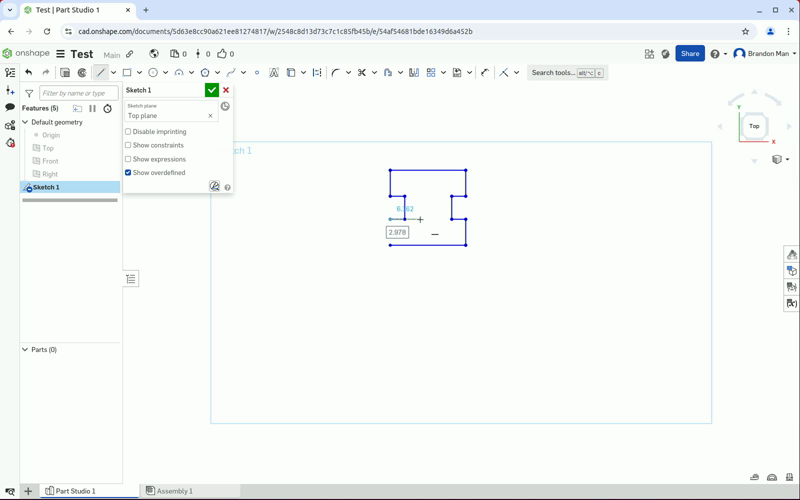
mouse_move(390, 245)
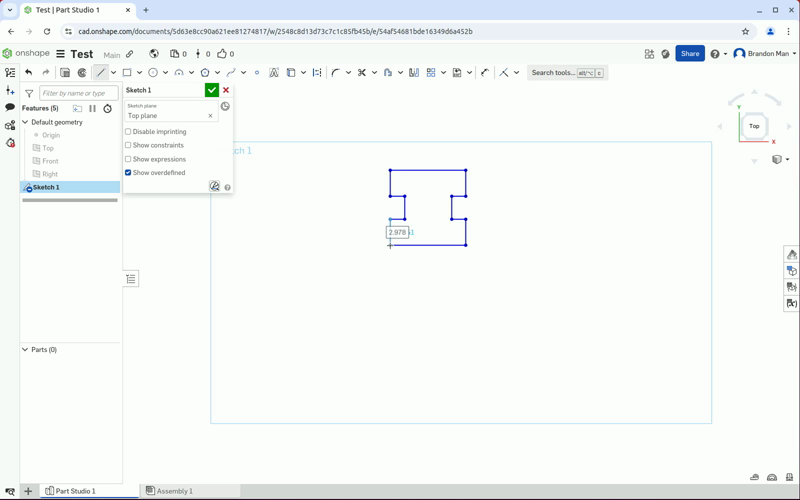
key_up(shift)
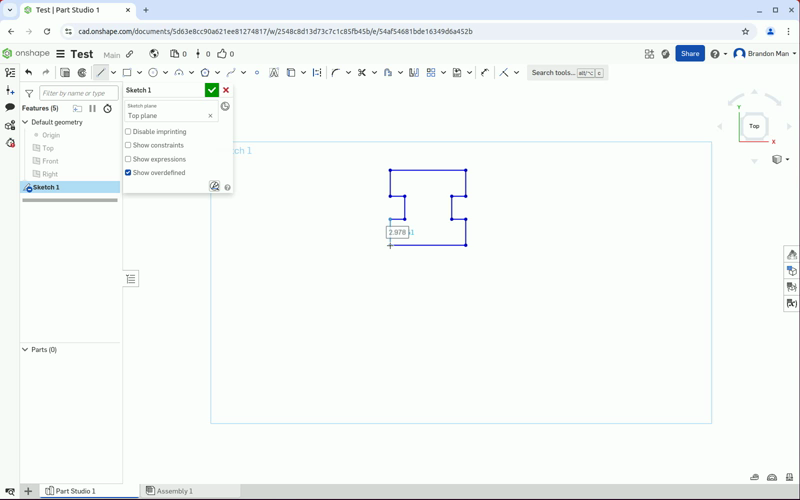
click(390, 245)
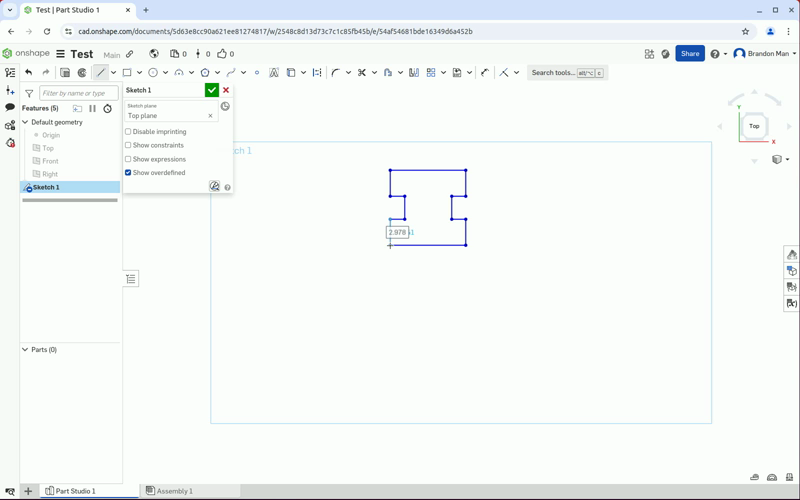
key(esc)
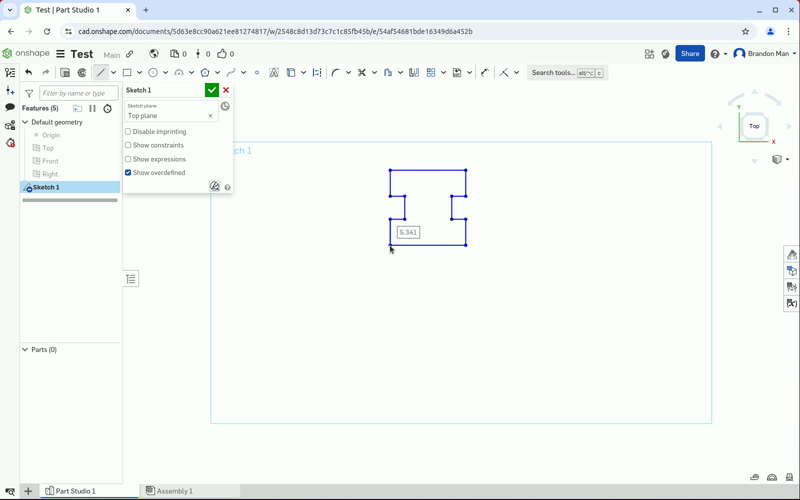
key(c)
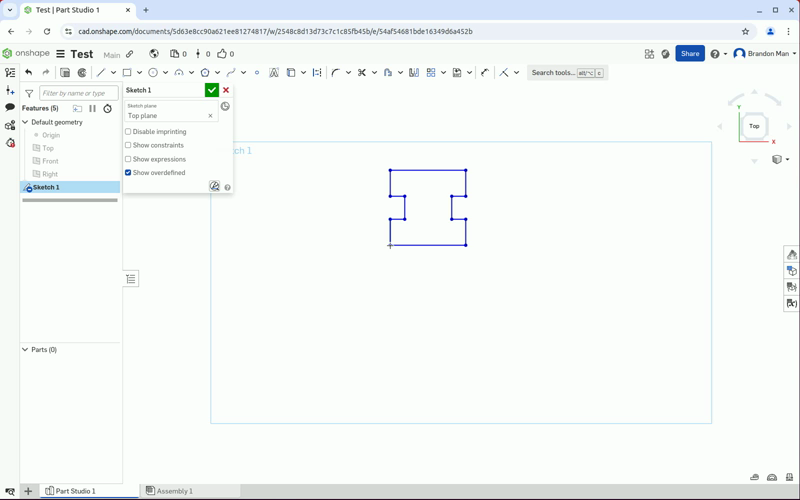
key_down(shift)
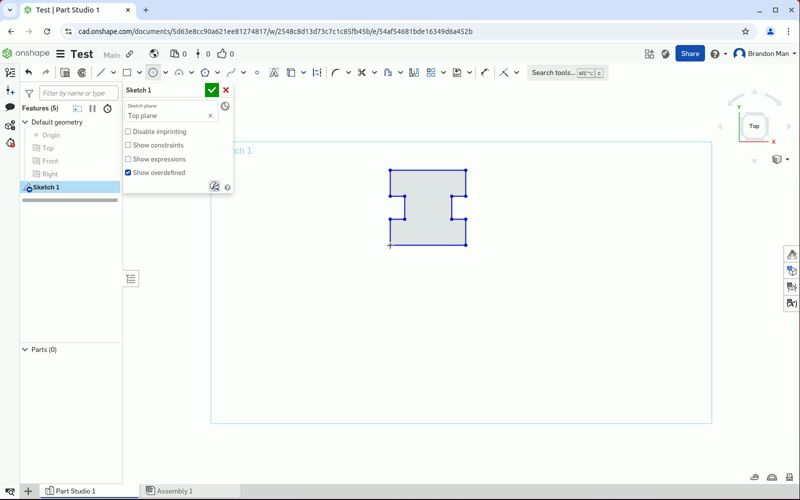
mouse_move(428, 207)
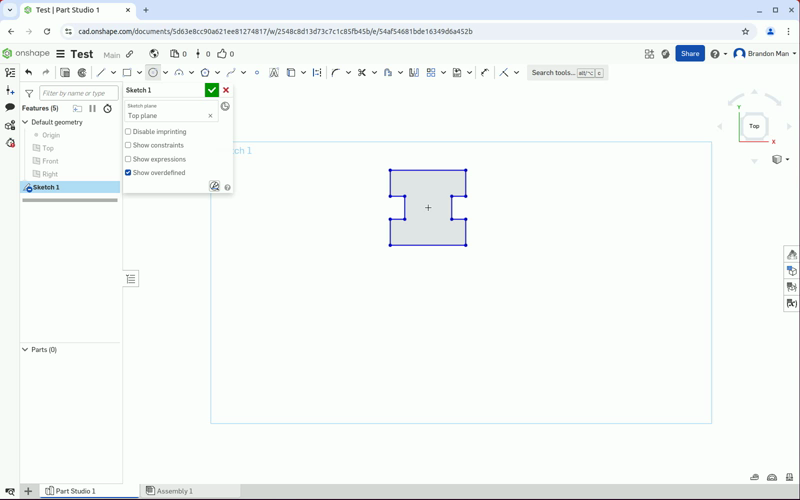
click(428, 207)
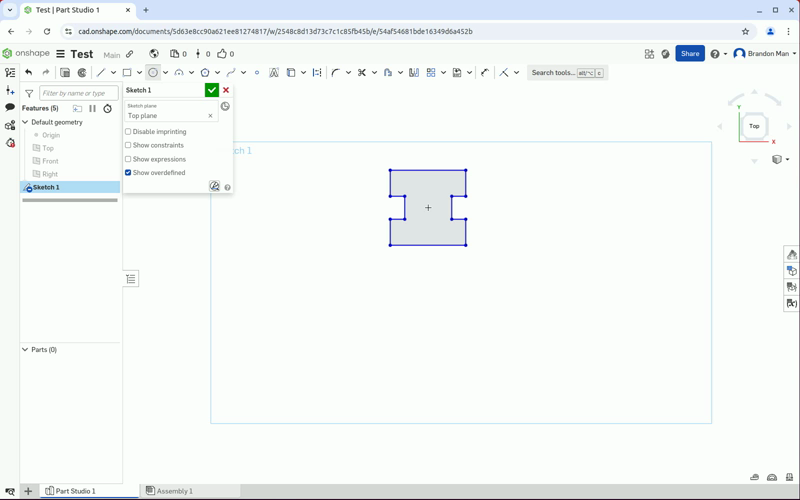
key_up(shift)
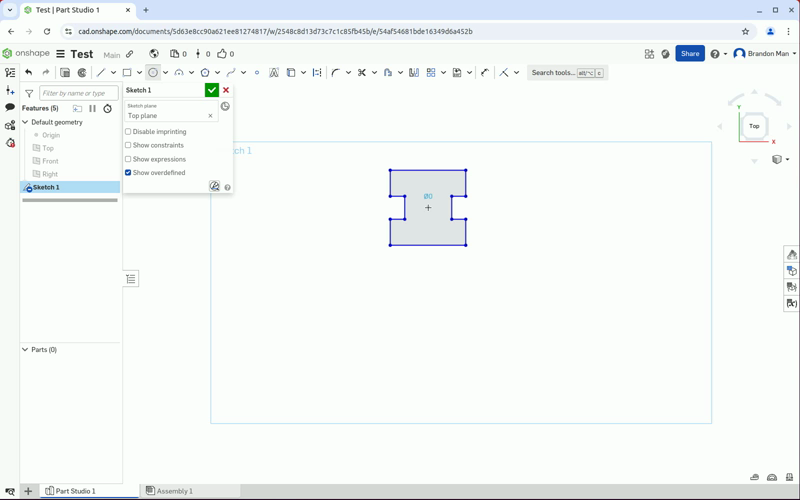
mouse_move(437, 207)
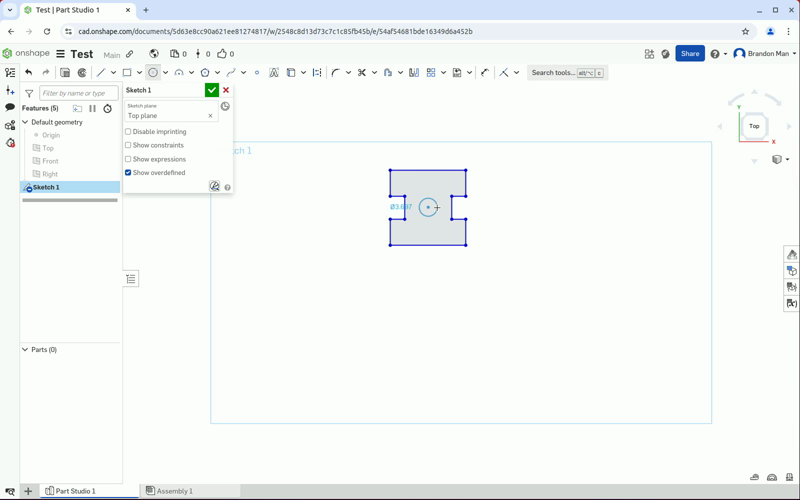
click(437, 207)
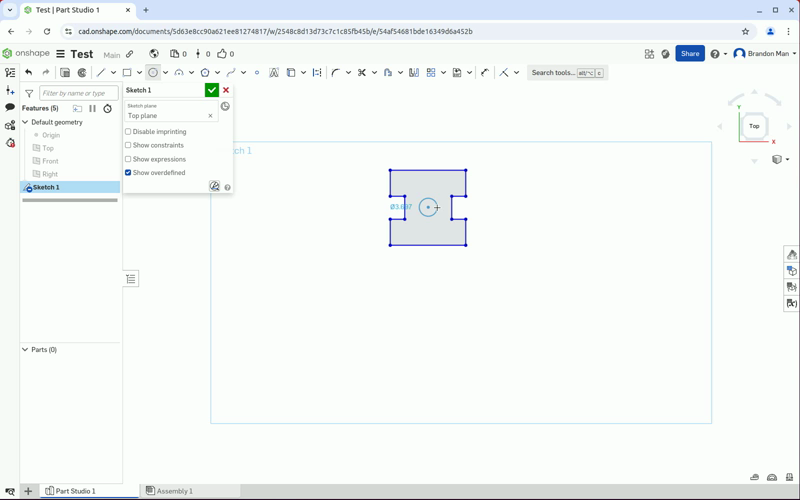
key(esc)
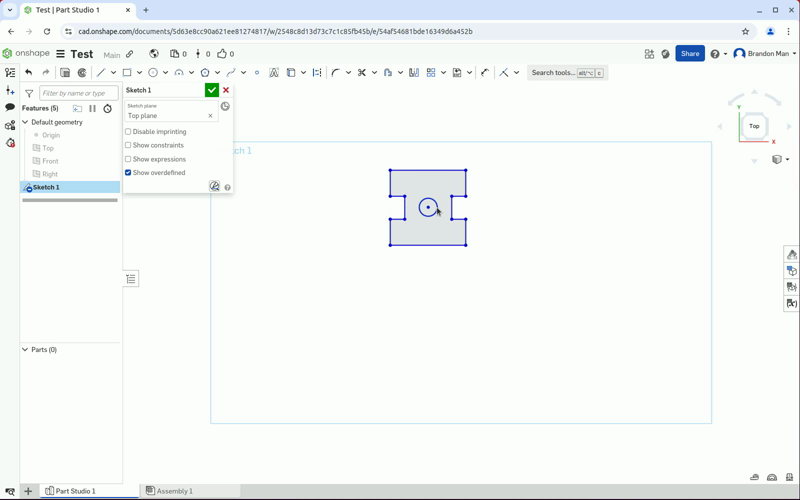
mouse_move(444, 219)
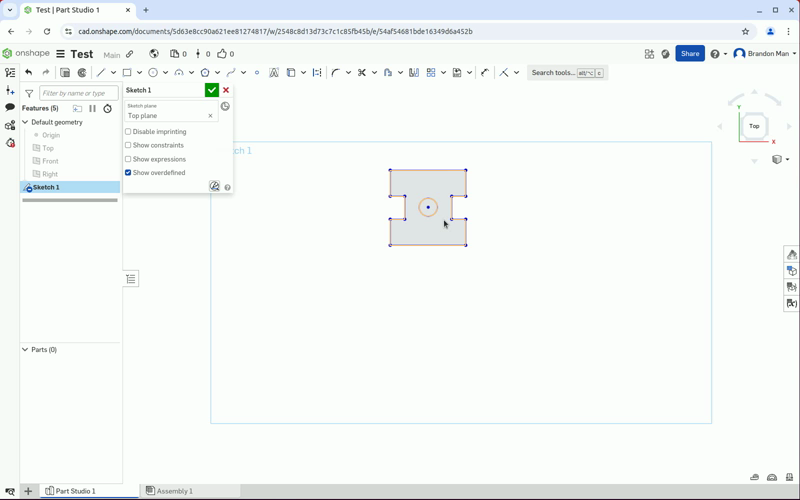
click(444, 219)
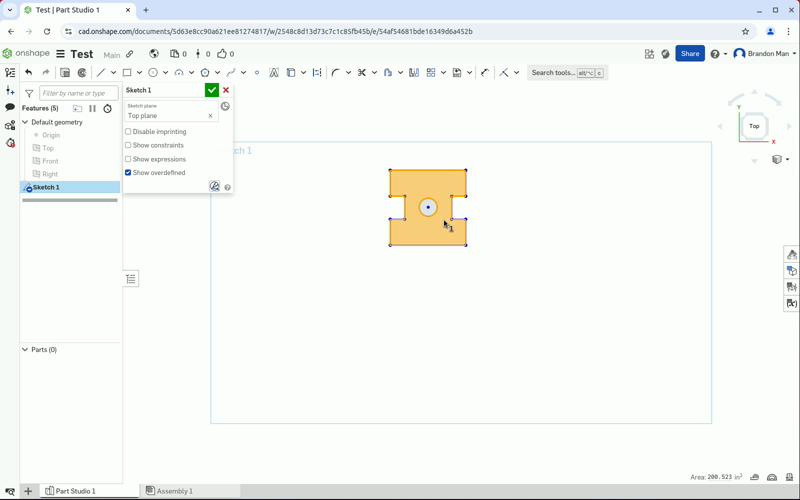
mouse_move(73, 352)
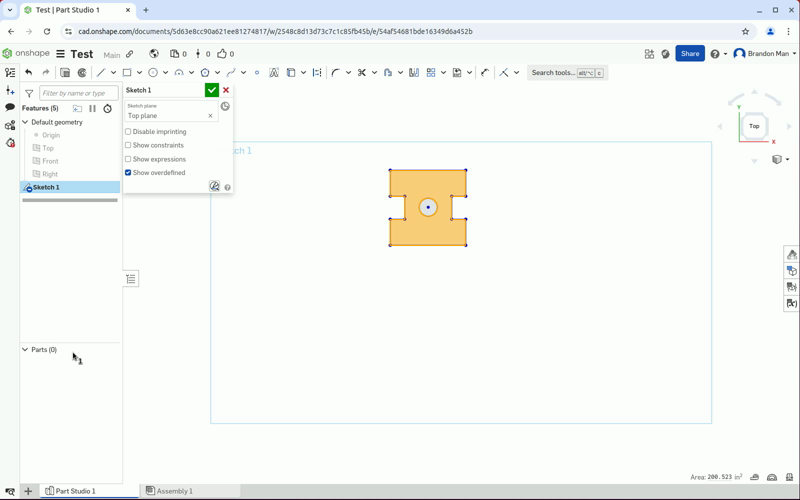
key(shift+y)
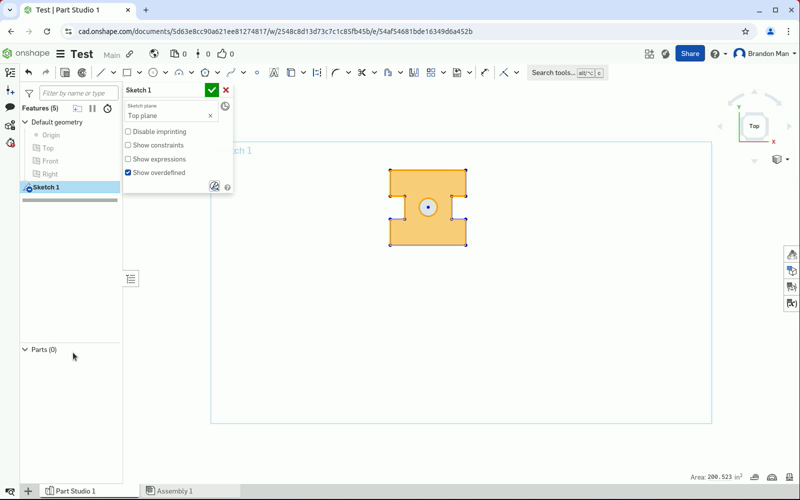
key(shift+e)
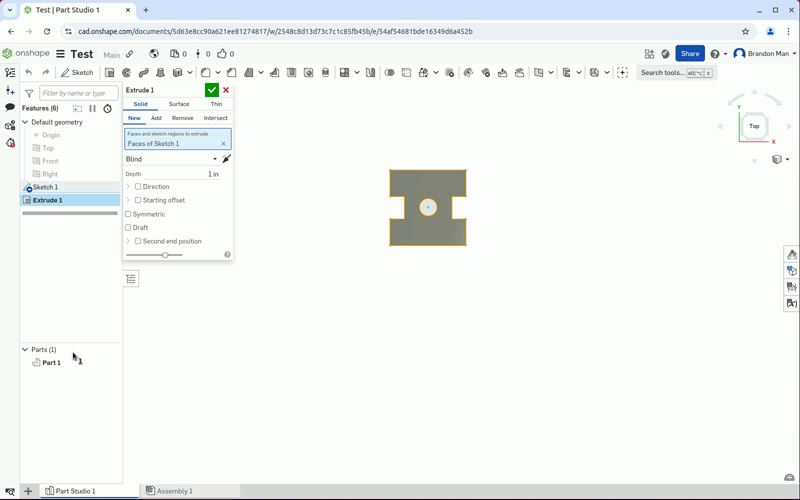
mouse_move(143, 106)
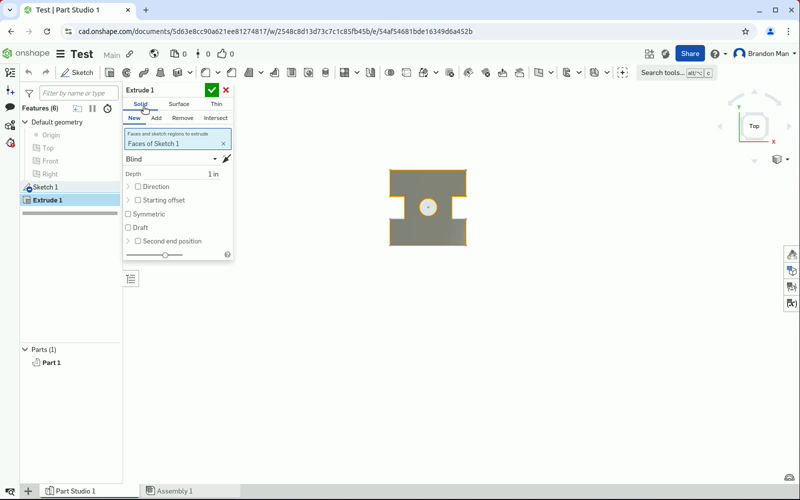
click(143, 106)
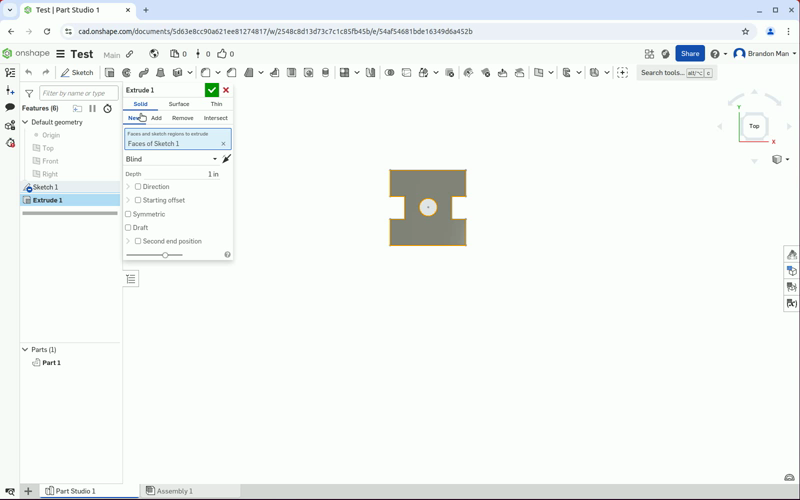
mouse_move(137, 120)
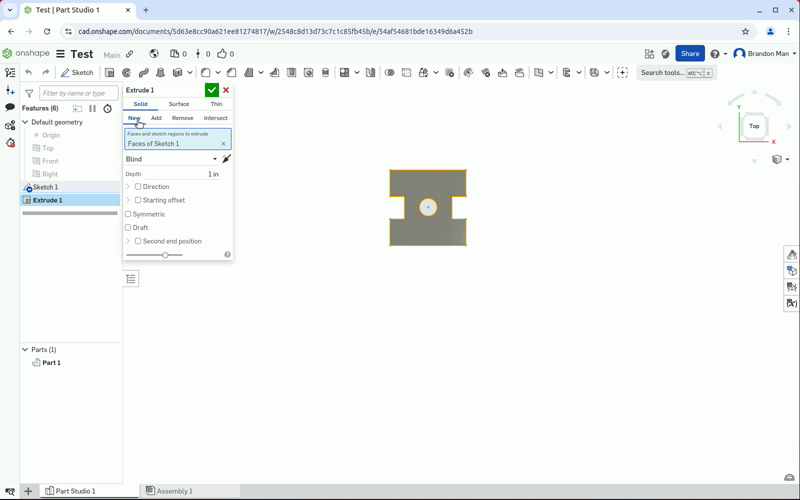
click(137, 120)
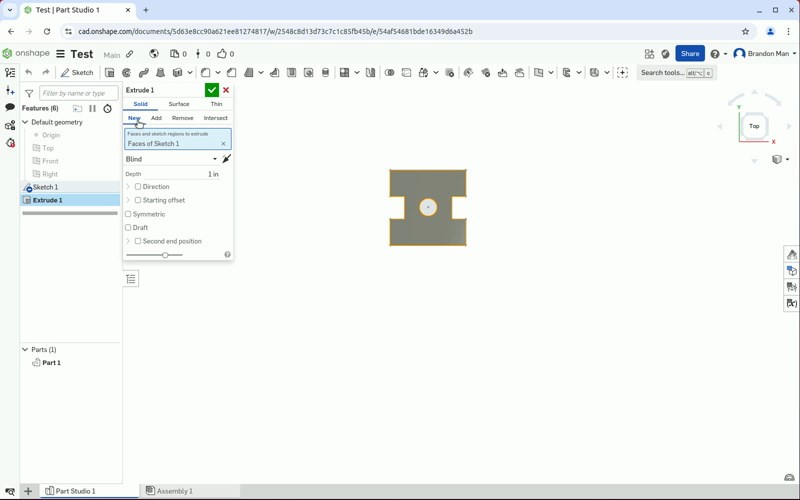
key(tab, 4)
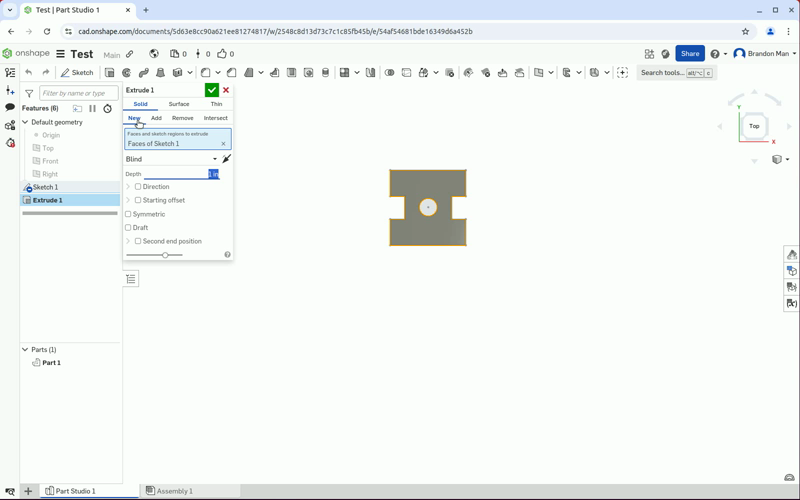
text(3.851)
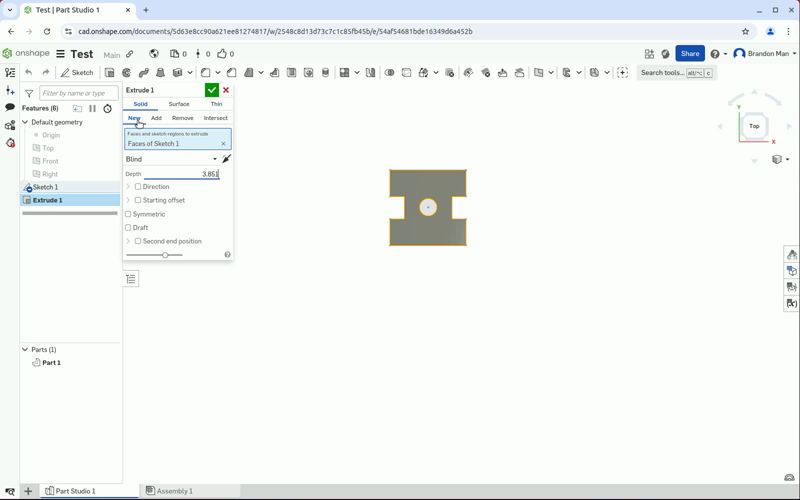
key(enter)
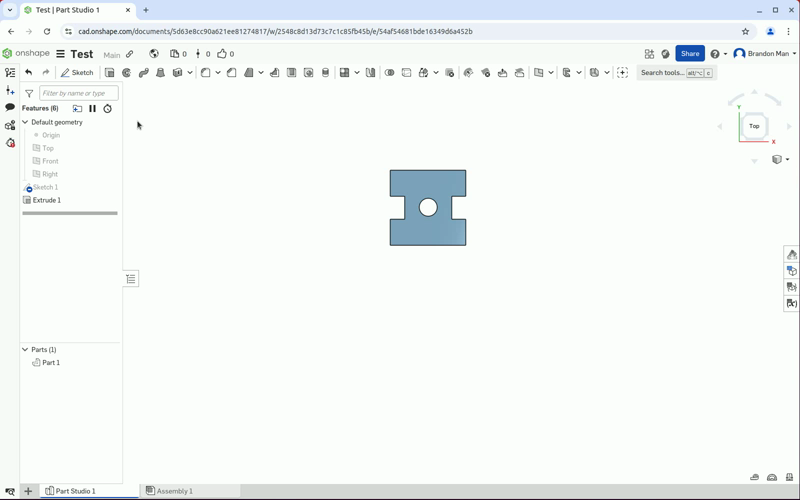
key(shift+h)
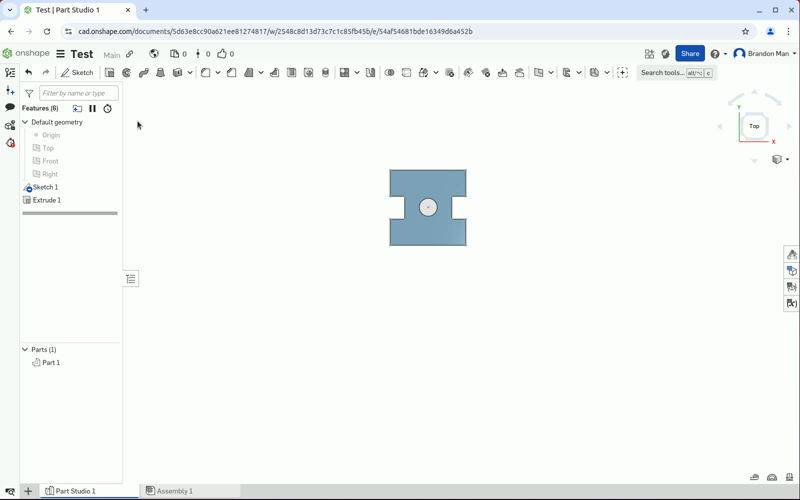
key(shift+h)
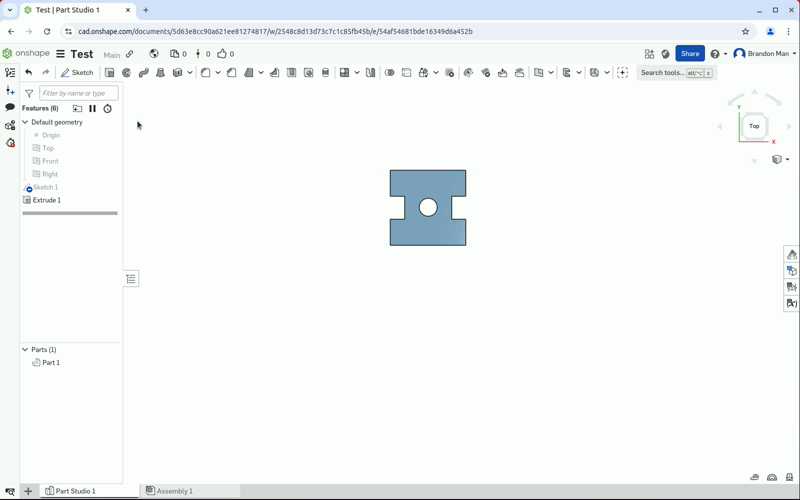
mouse_move(73, 189)
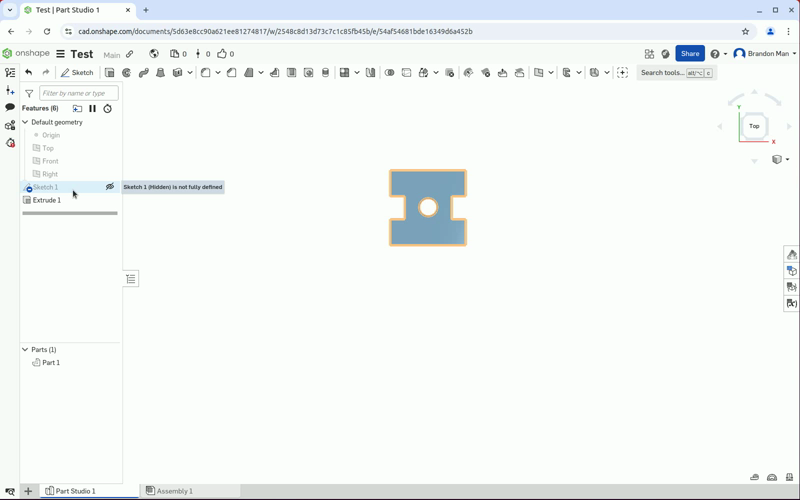
click(73, 189)
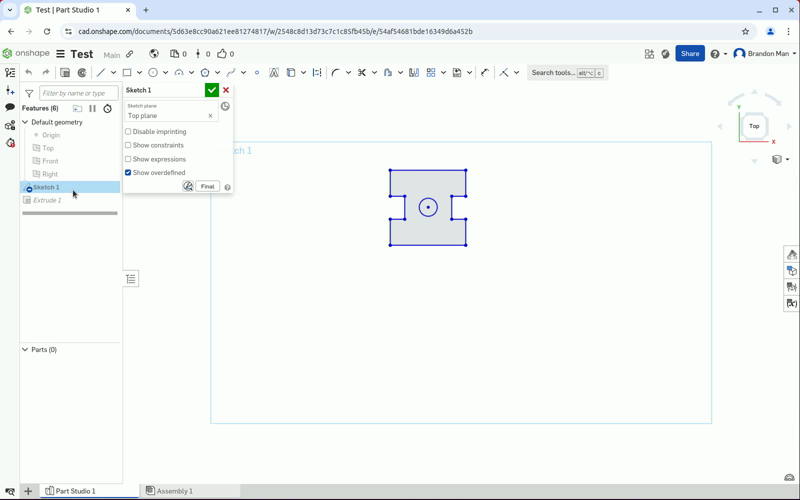
mouse_move(229, 92)
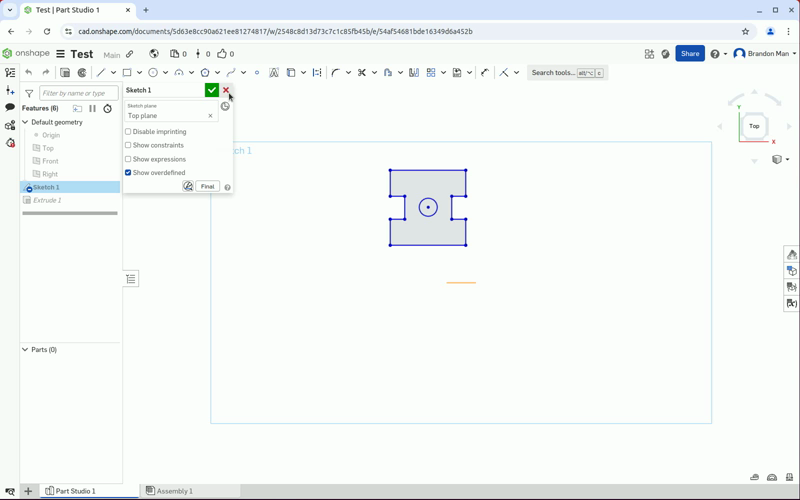
click(229, 92)
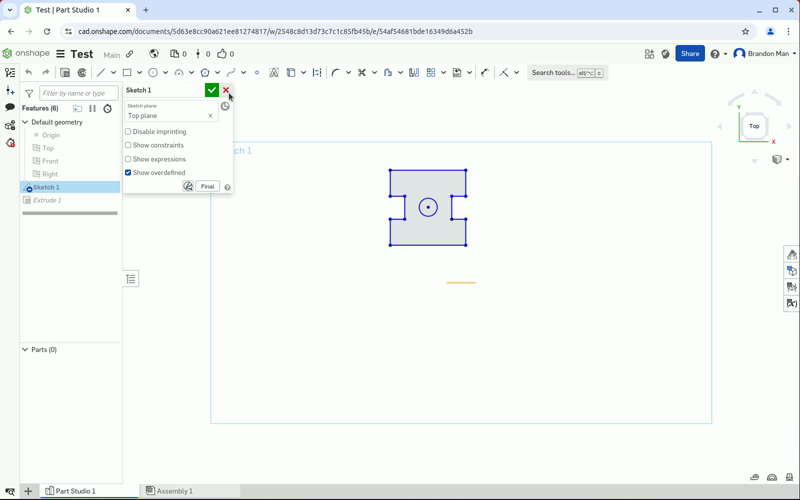
key(shift+s)
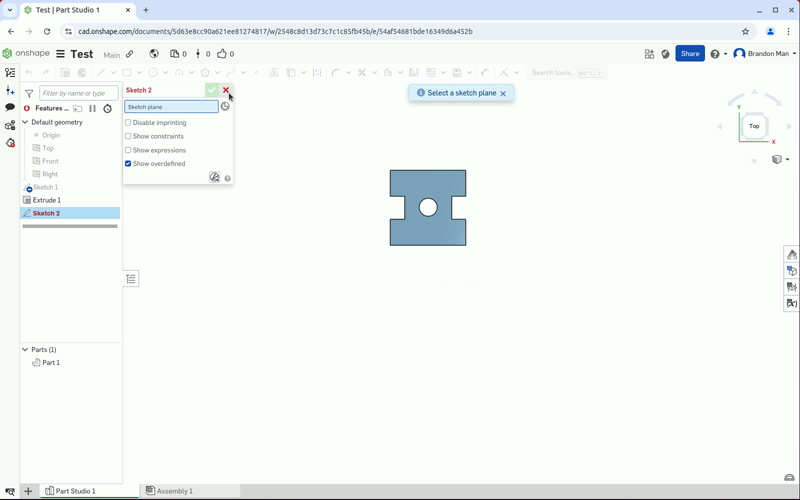
mouse_move(73, 150)
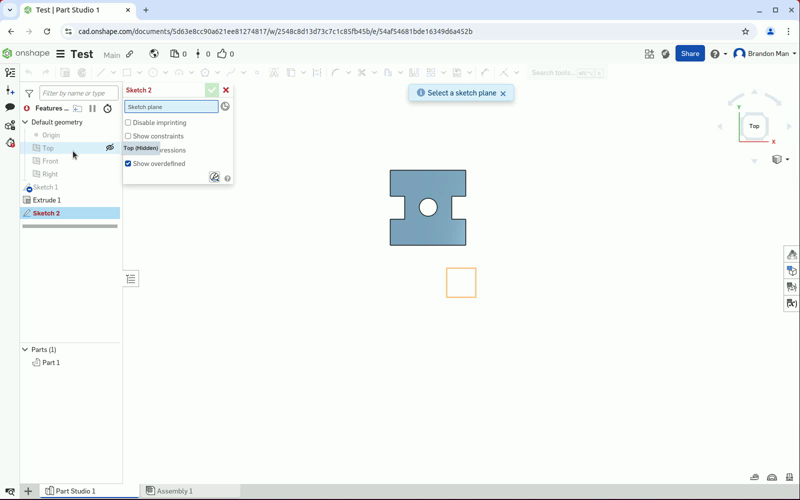
click(73, 150)
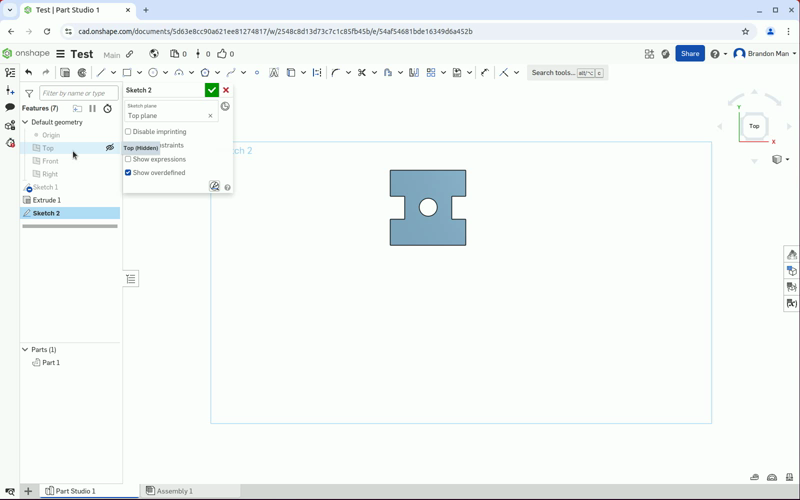
mouse_move(73, 352)
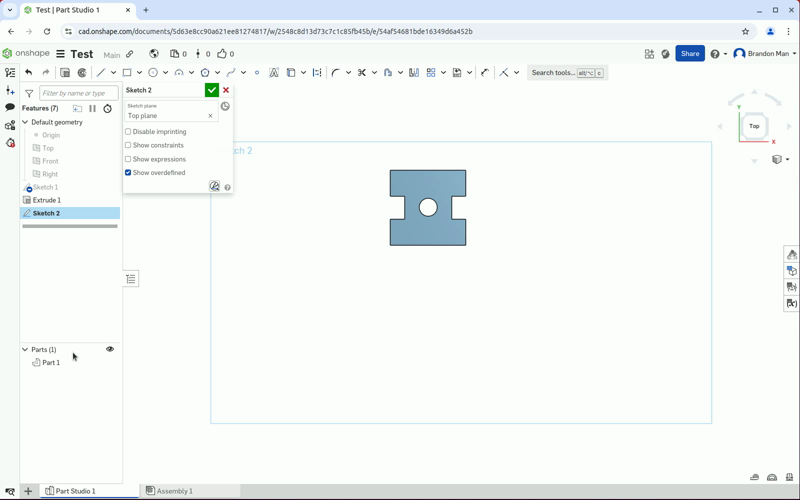
key(y)
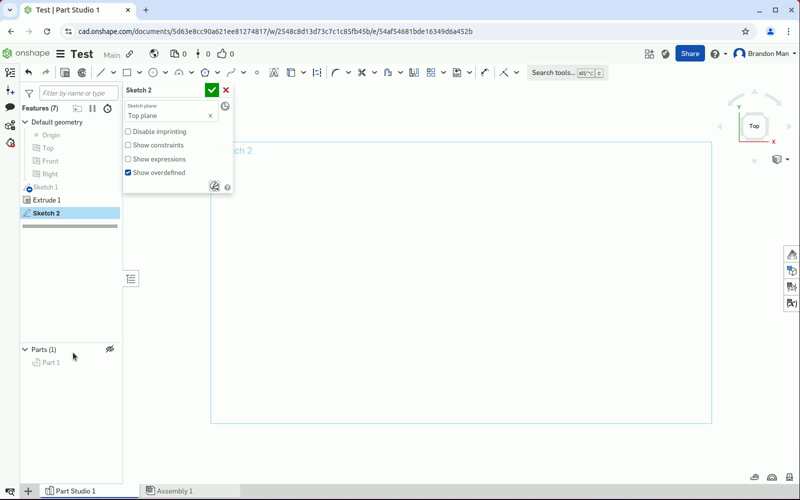
key(l)
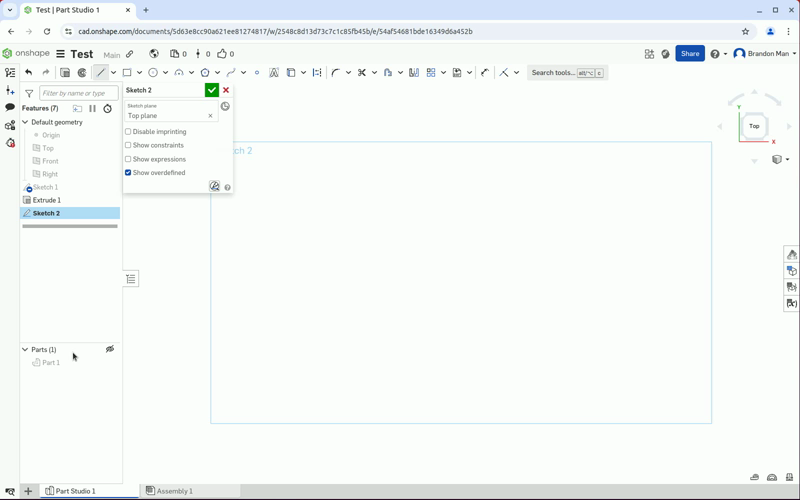
key_down(shift)
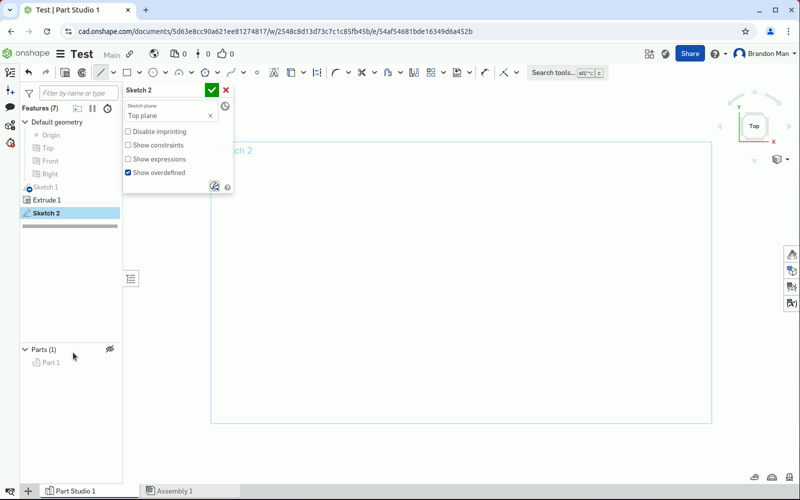
mouse_move(390, 282)
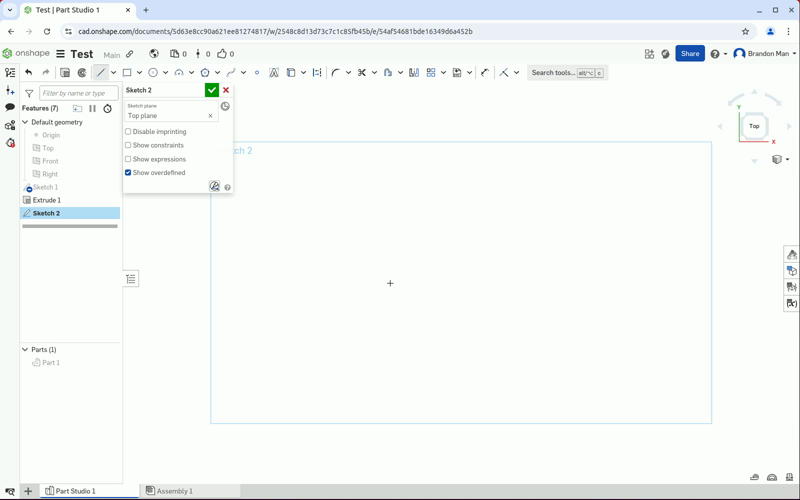
click(390, 282)
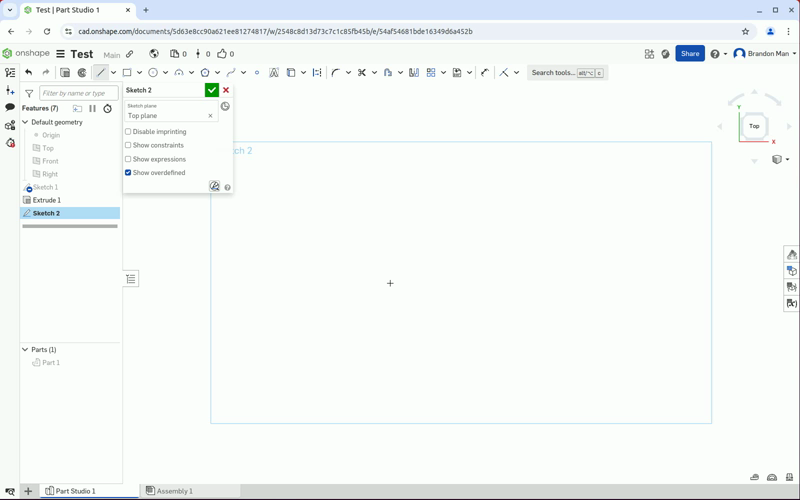
key_up(shift)
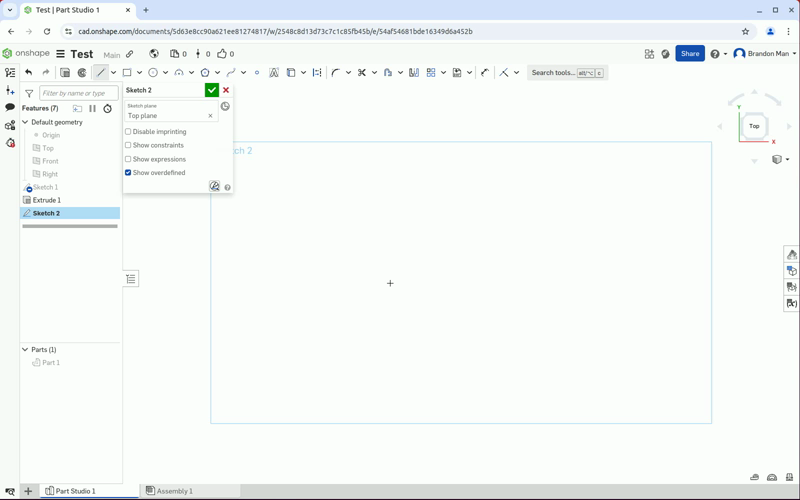
key_down(shift)
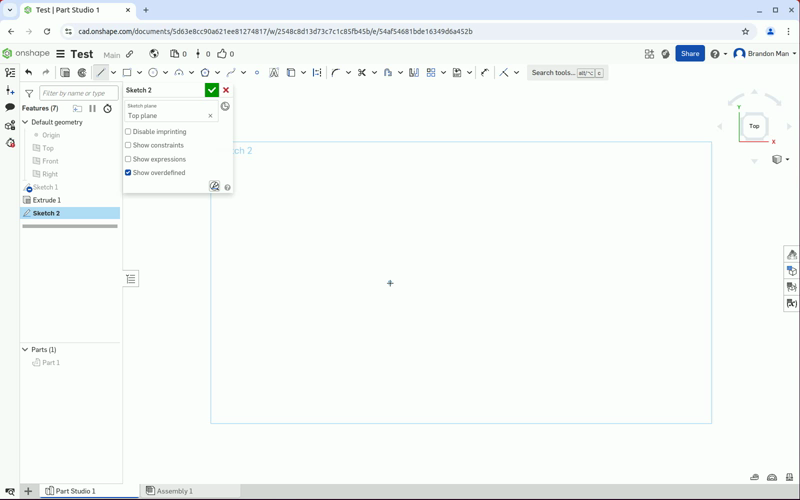
mouse_move(465, 282)
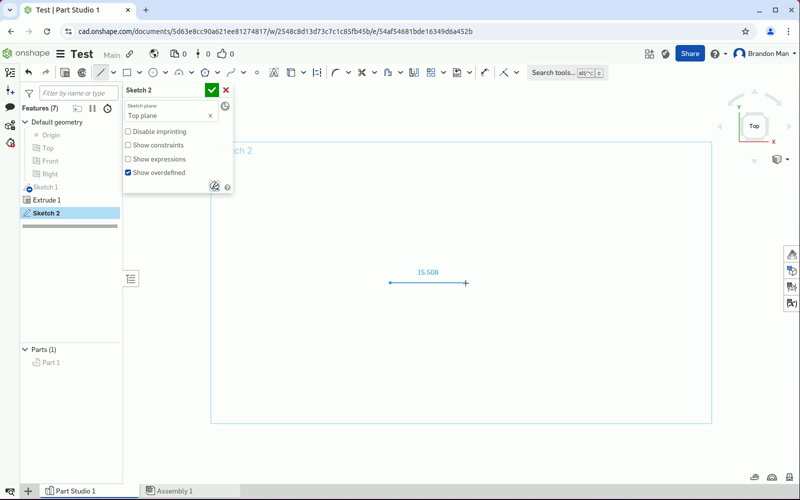
click(465, 282)
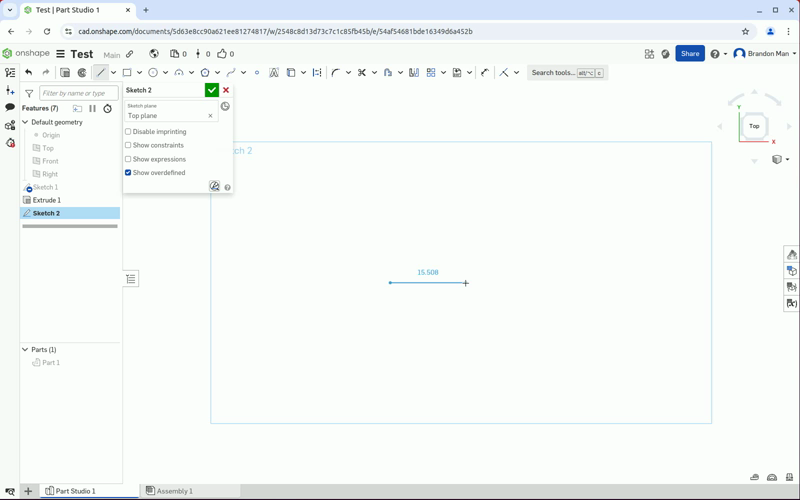
key_up(shift)
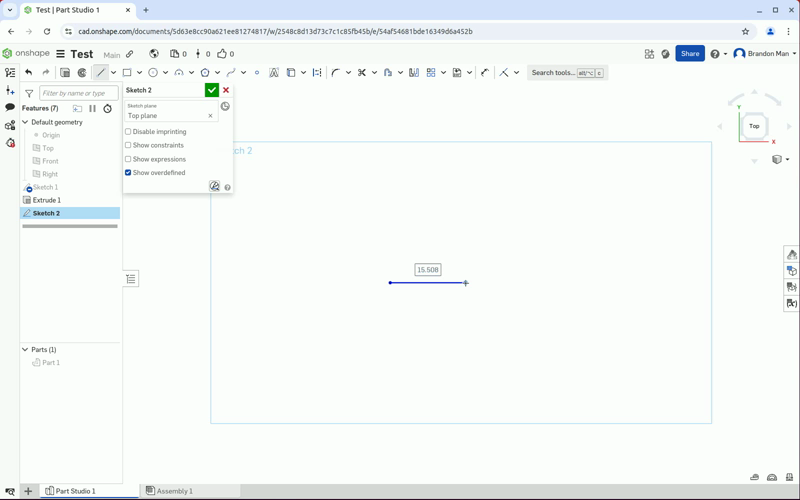
key_down(shift)
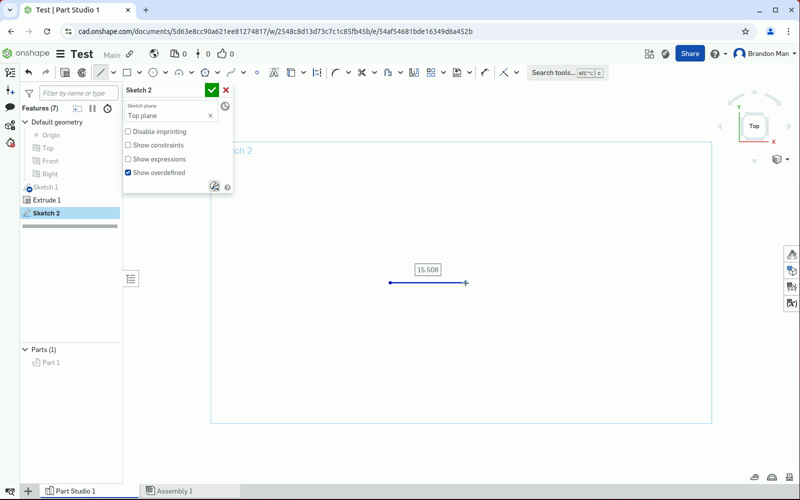
mouse_move(495, 282)
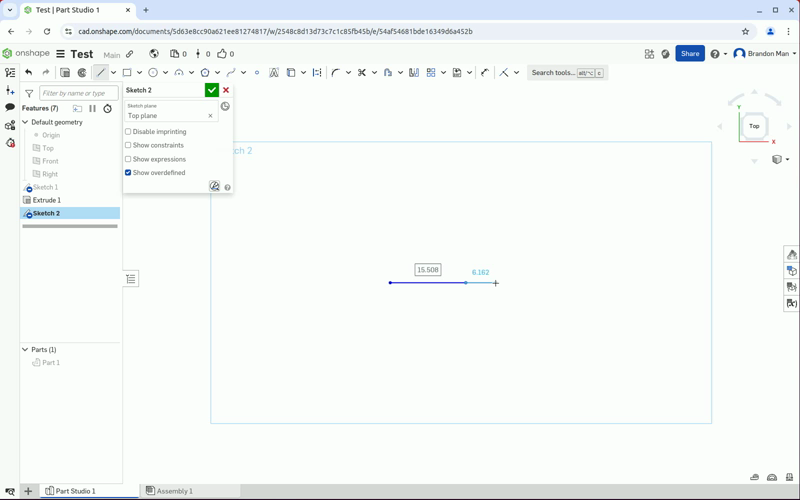
mouse_move(465, 244)
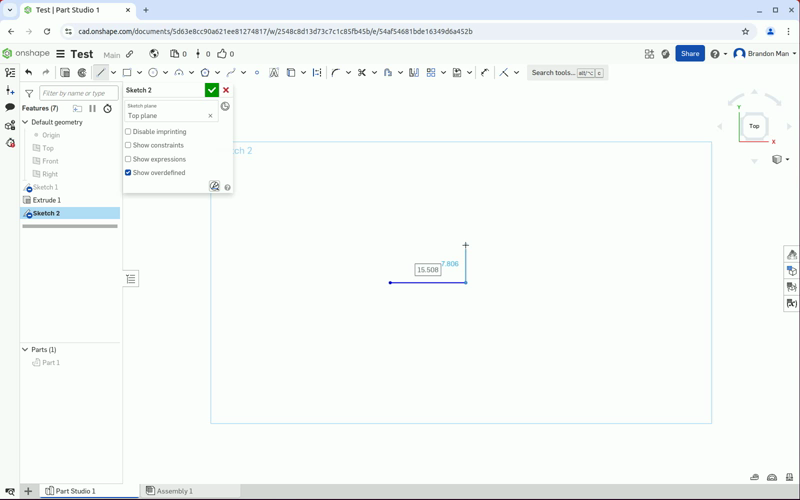
click(465, 244)
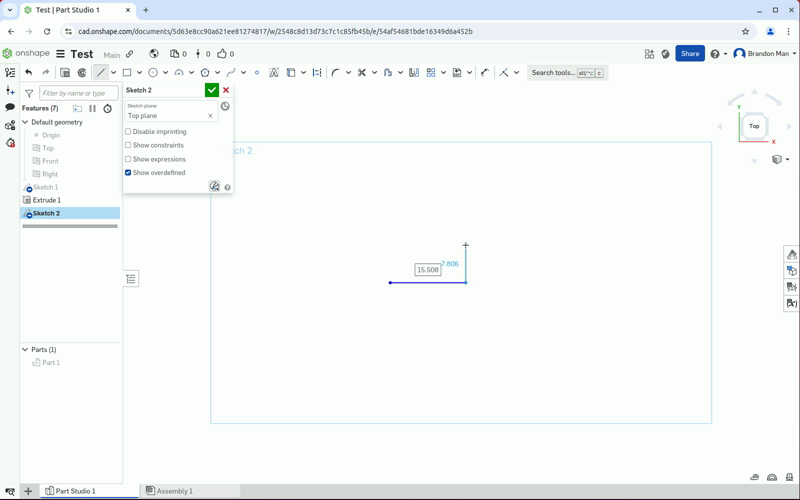
key_up(shift)
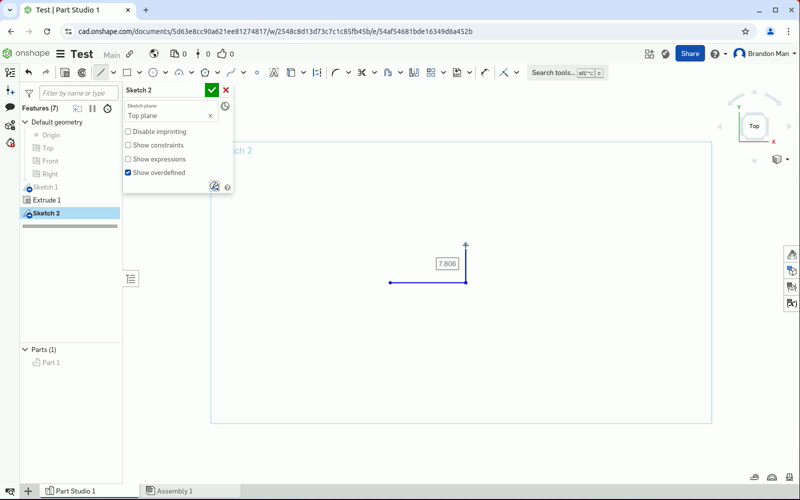
key_down(shift)
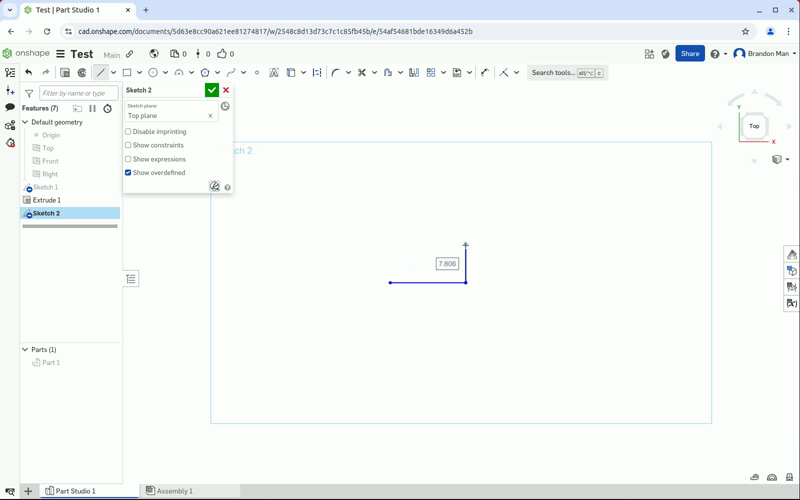
mouse_move(390, 244)
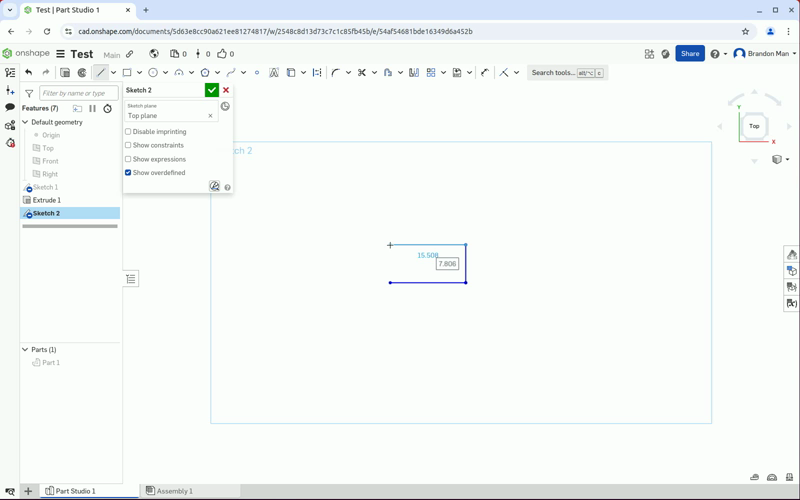
click(390, 244)
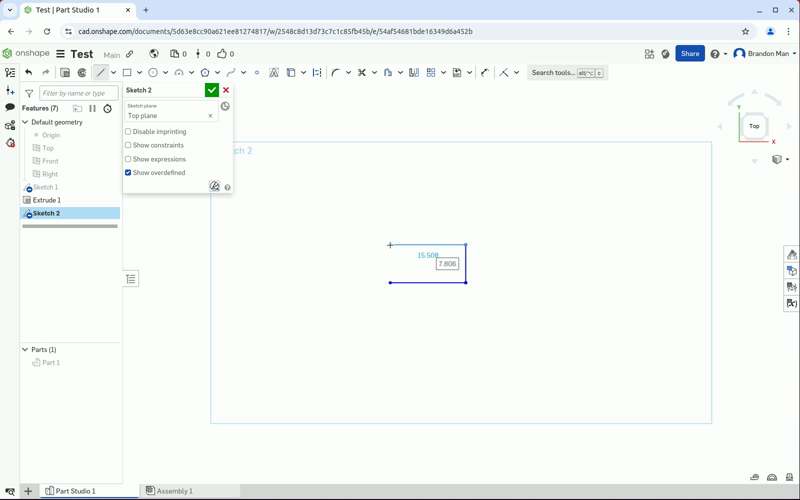
key_up(shift)
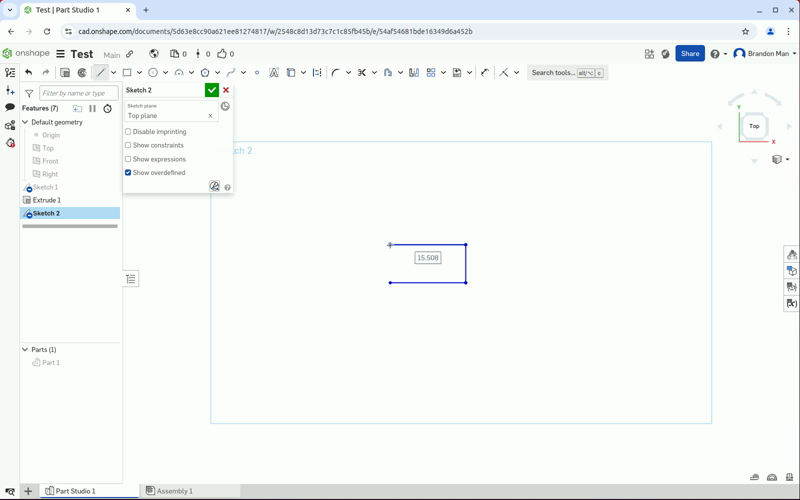
mouse_move(420, 244)
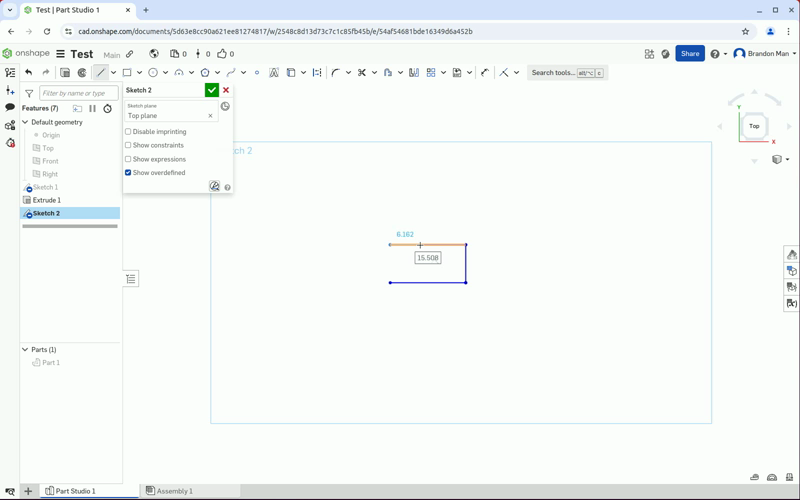
key_down(shift)
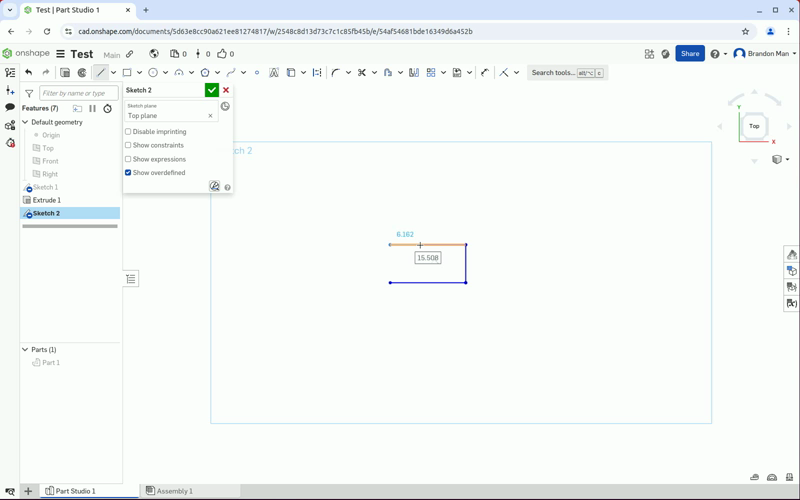
mouse_move(390, 282)
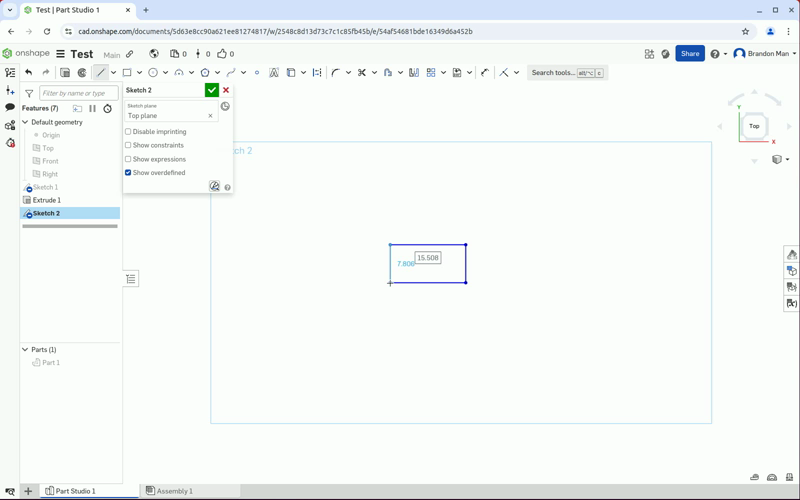
key_up(shift)
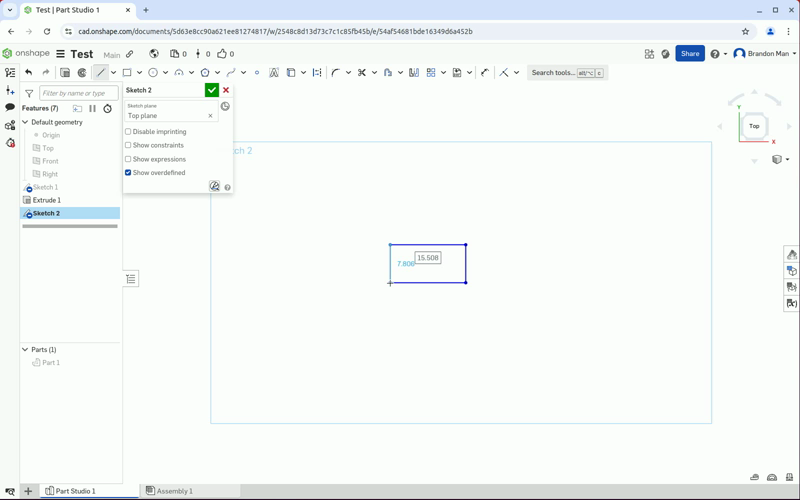
click(390, 282)
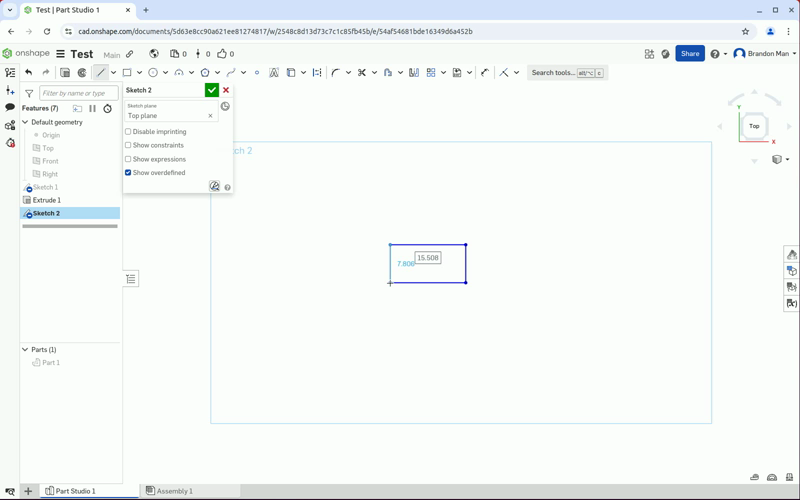
key(esc)
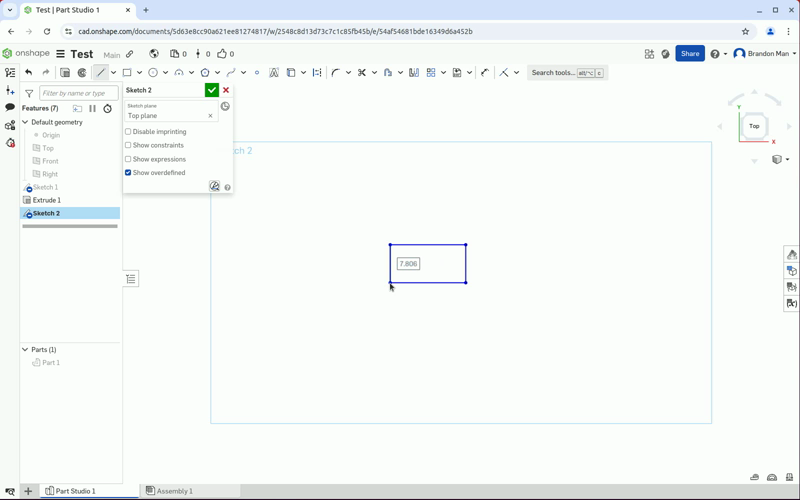
key(c)
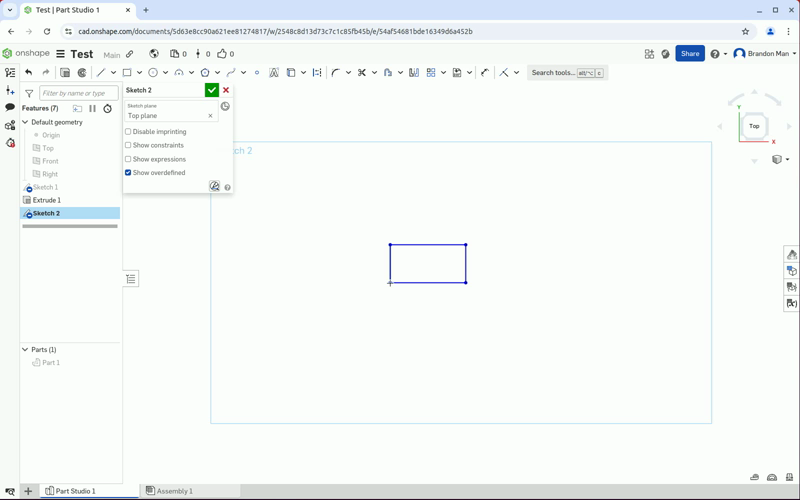
key_down(shift)
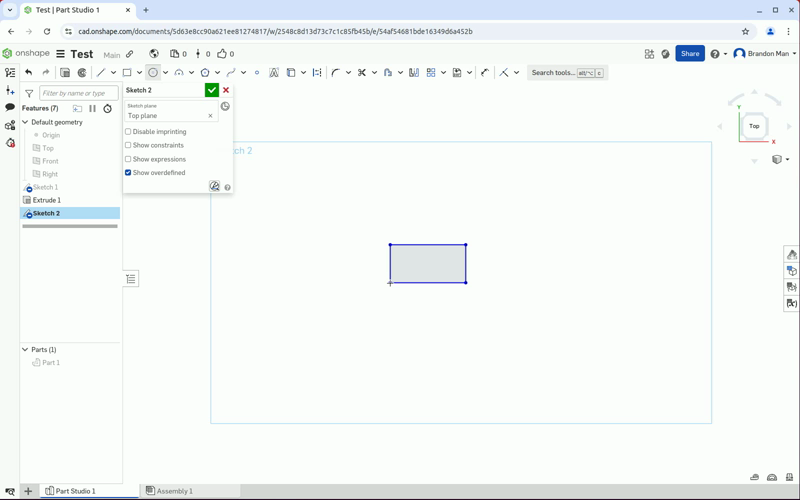
mouse_move(428, 264)
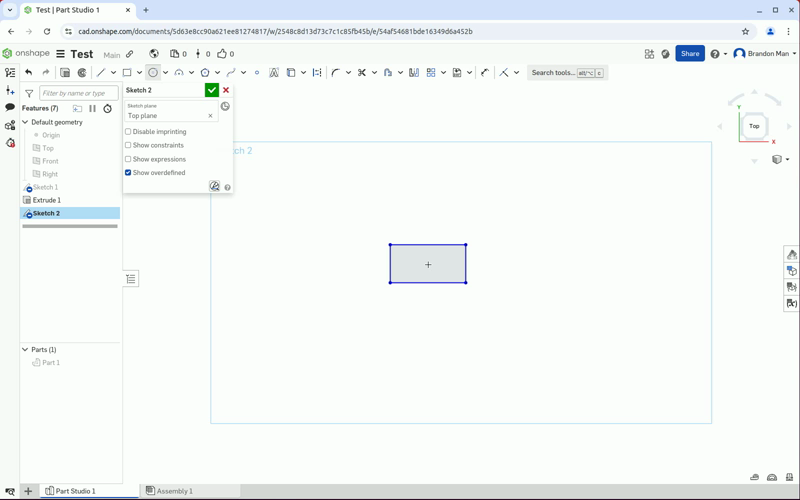
click(428, 264)
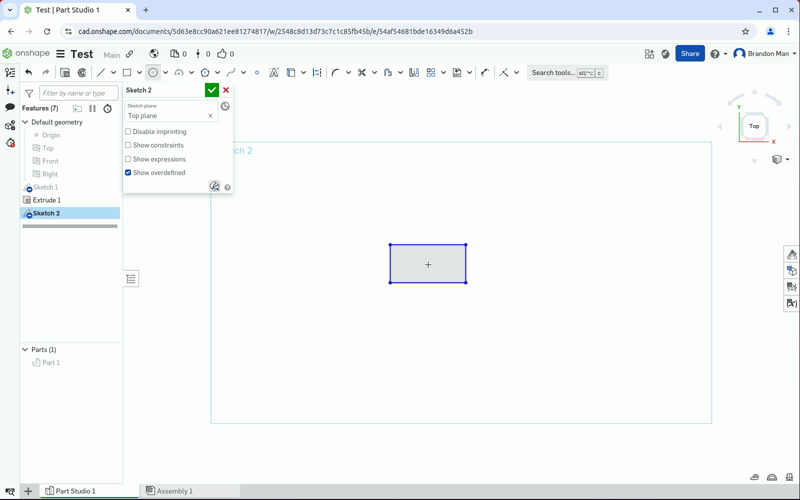
key_up(shift)
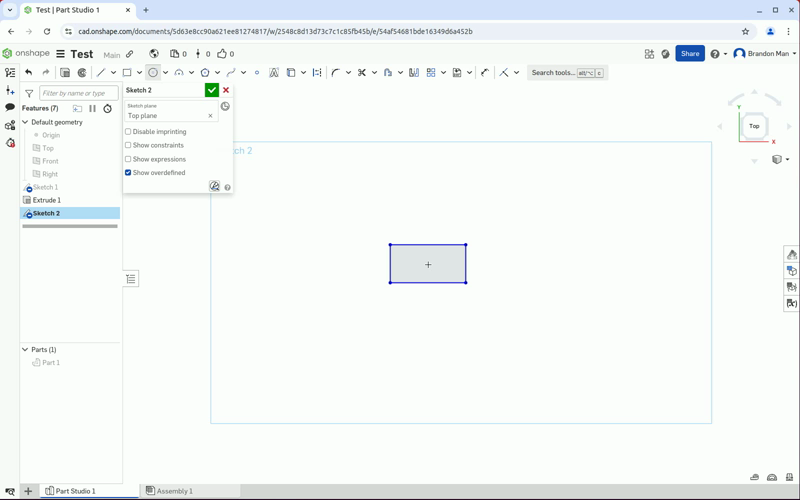
mouse_move(437, 264)
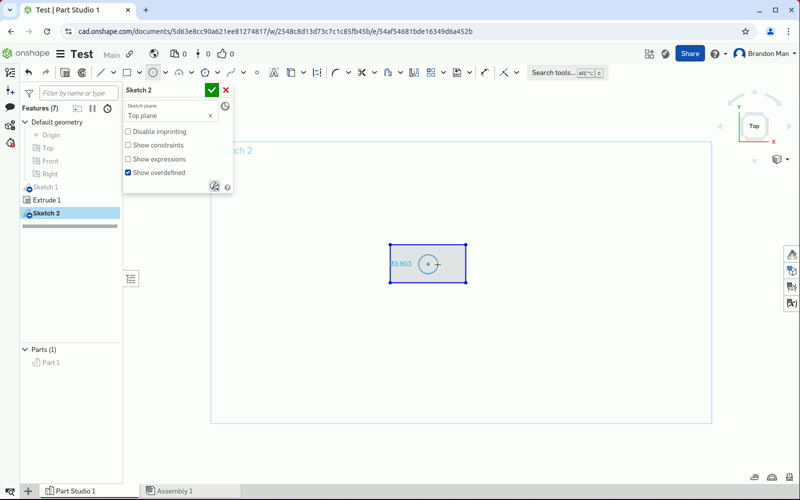
click(437, 264)
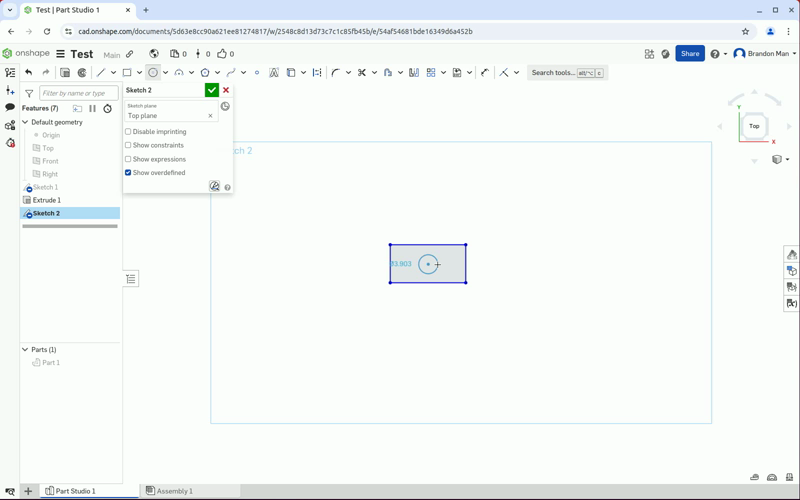
key(esc)
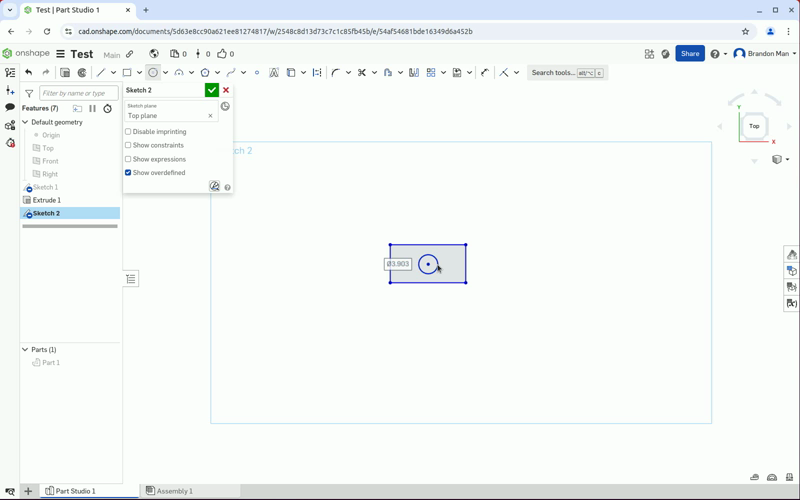
mouse_move(417, 272)
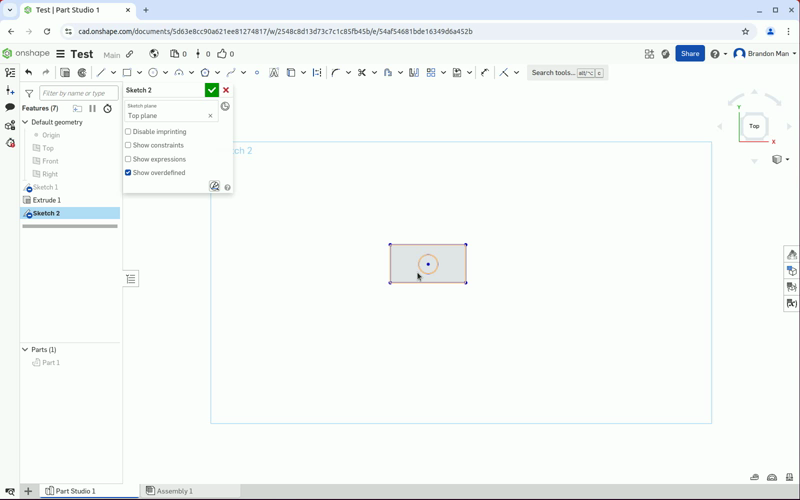
click(417, 272)
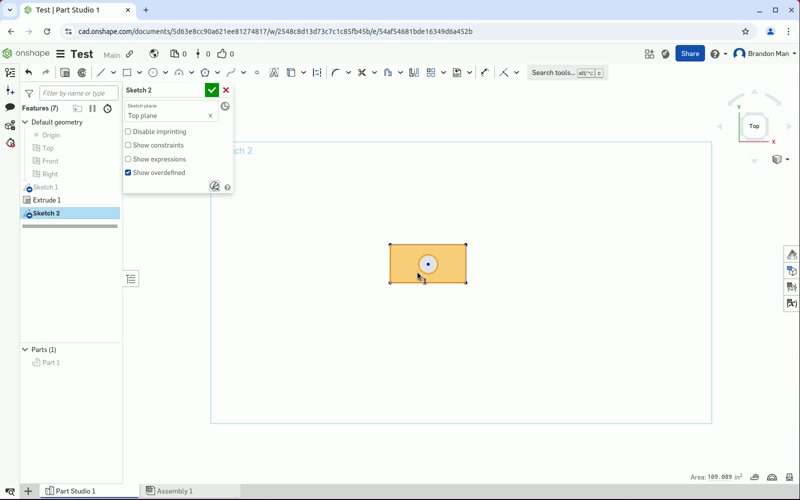
mouse_move(73, 352)
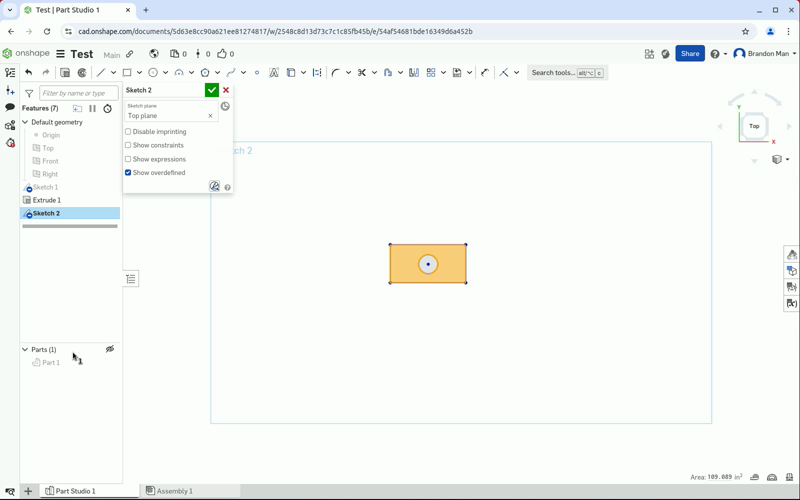
key(shift+y)
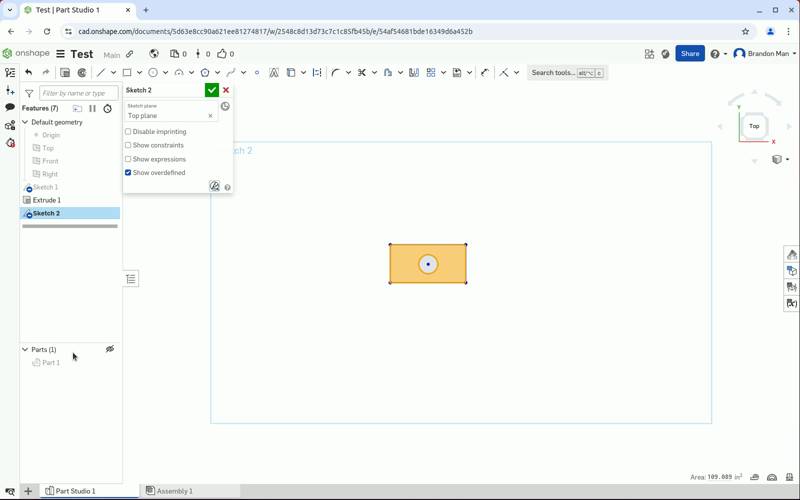
key(shift+e)
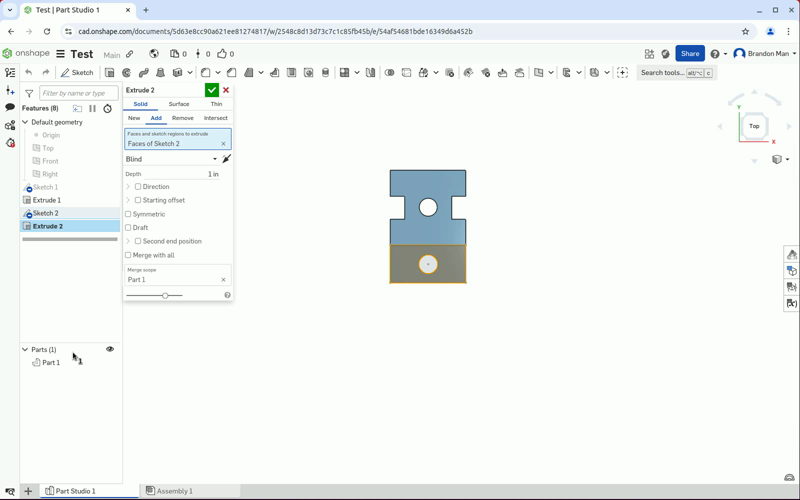
mouse_move(143, 106)
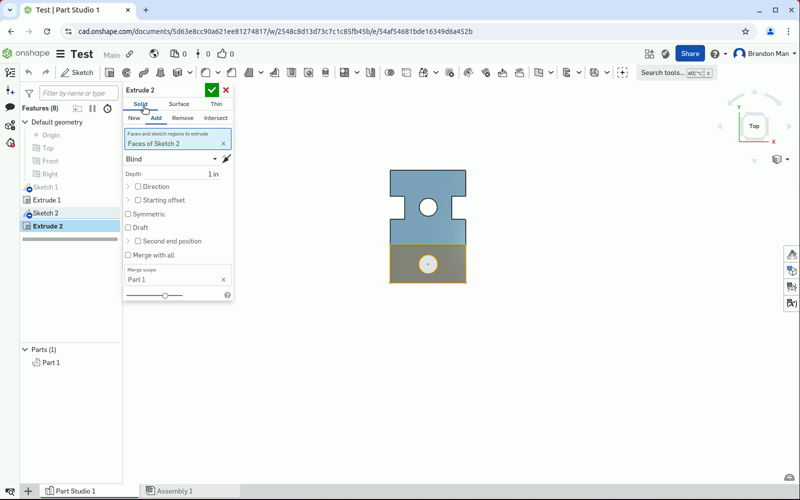
click(143, 106)
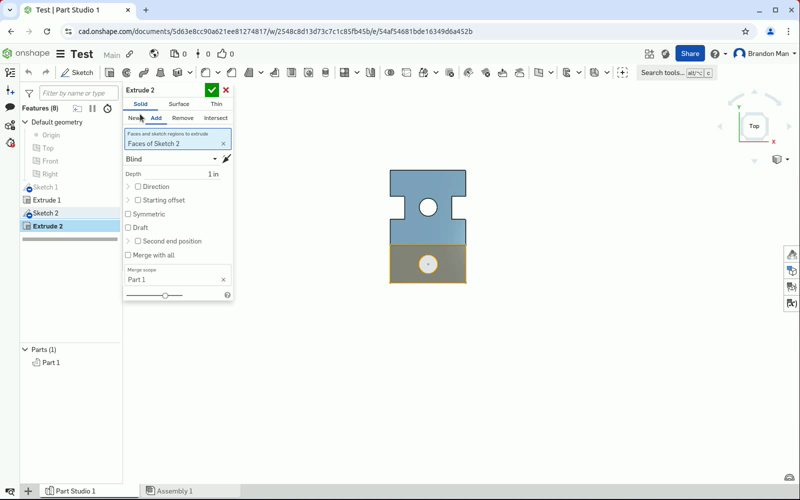
mouse_move(137, 120)
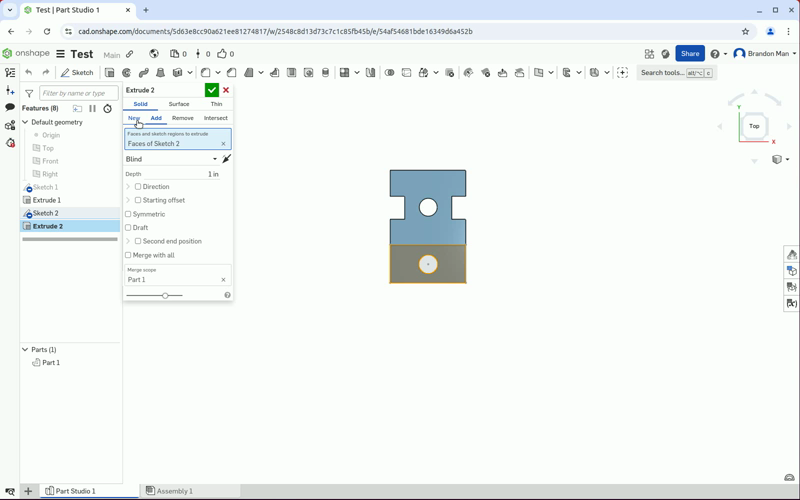
click(137, 120)
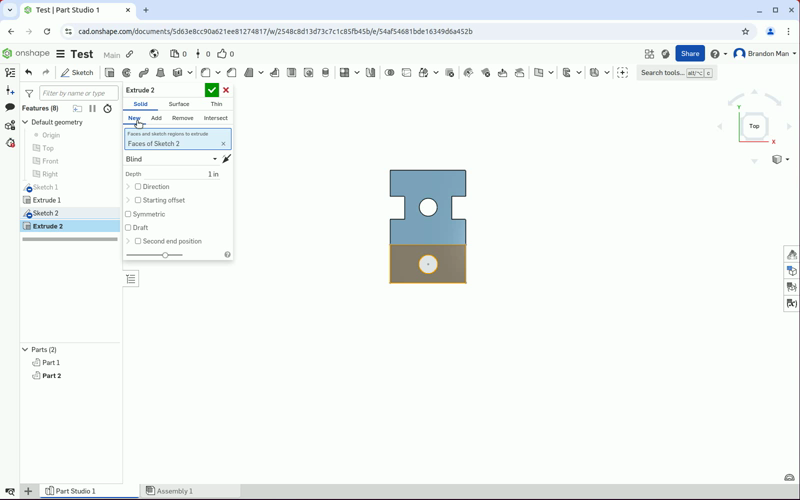
key(tab, 4)
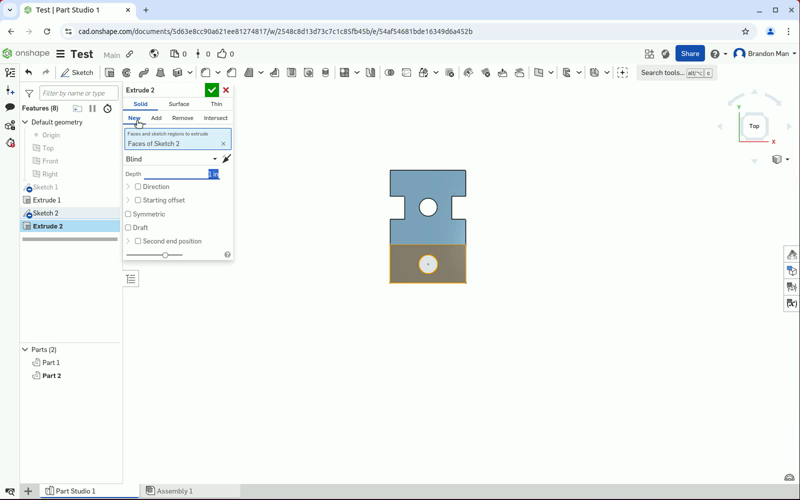
text(3.851)
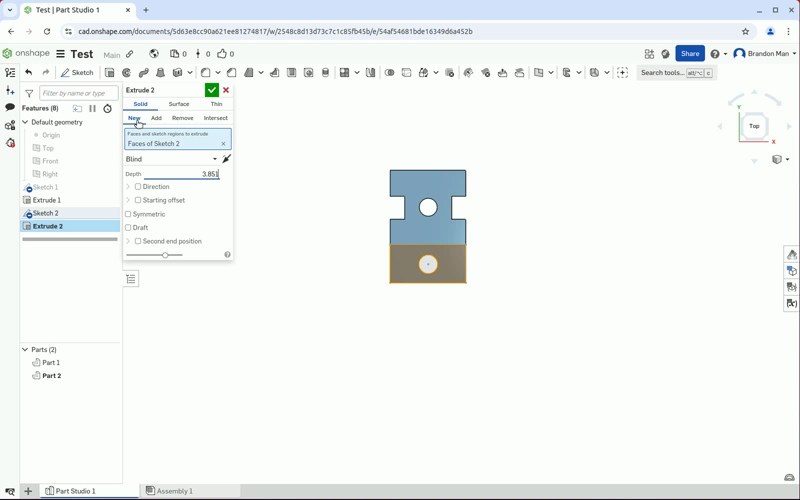
key(enter)
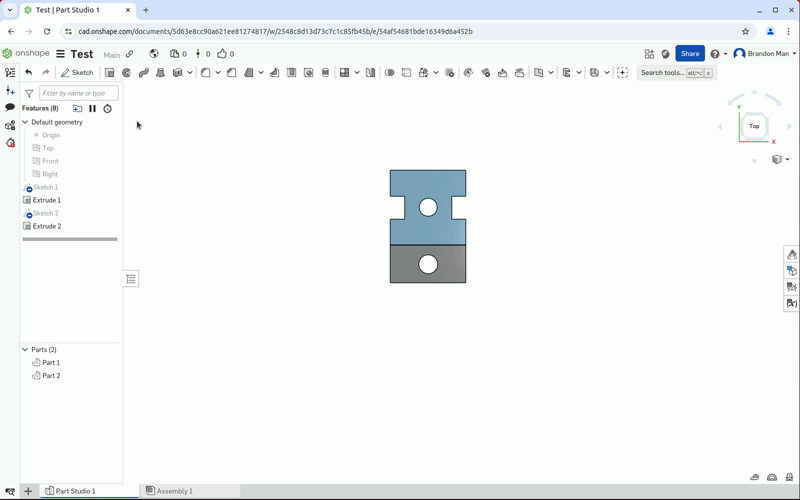
key(shift+h)
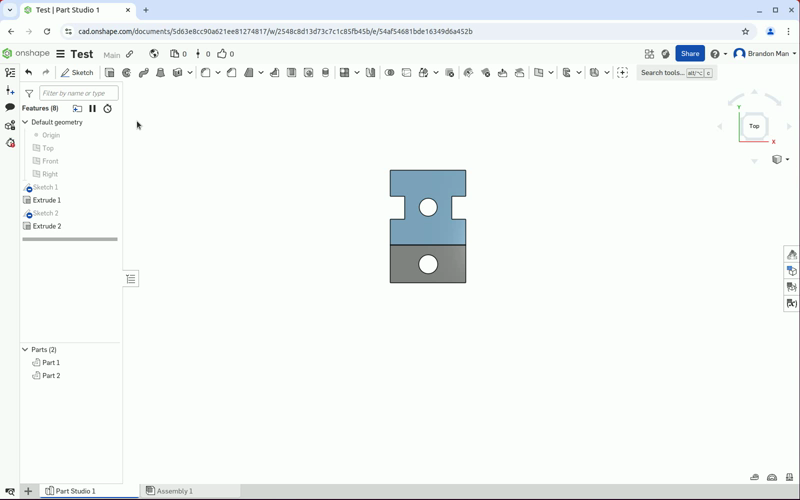
key(shift+h)
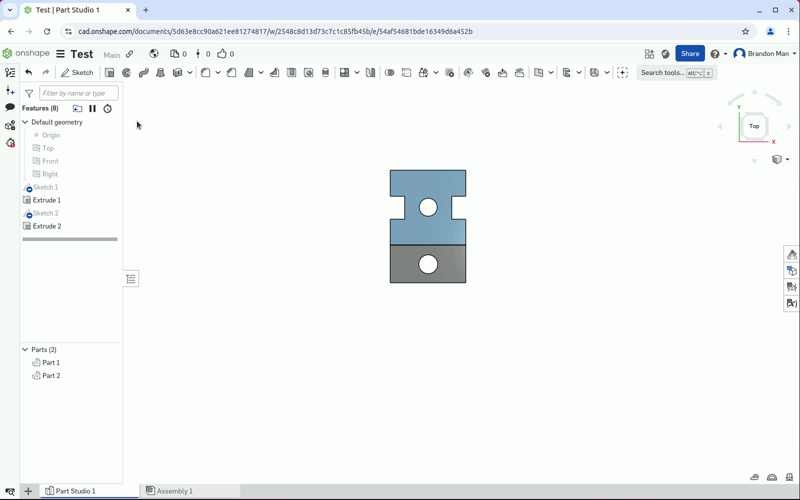
mouse_move(73, 189)
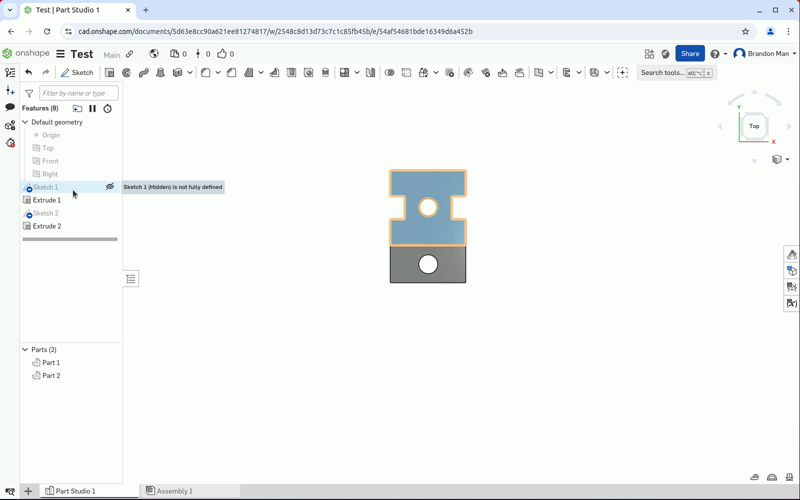
click(73, 189)
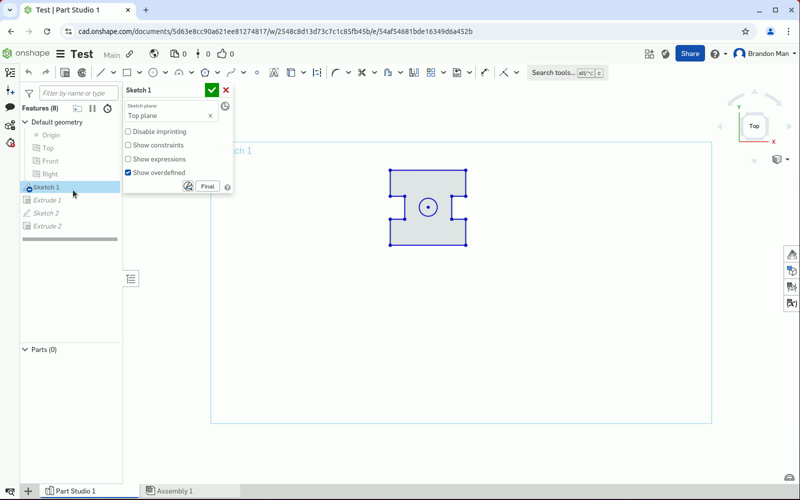
mouse_move(229, 92)
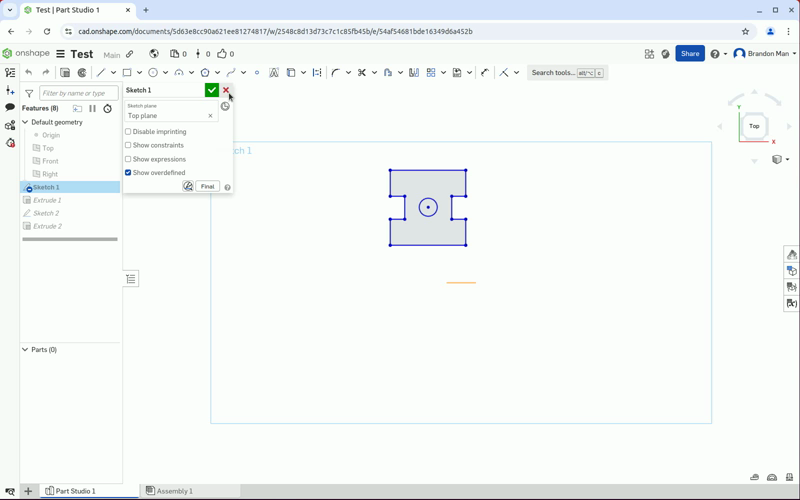
click(229, 92)
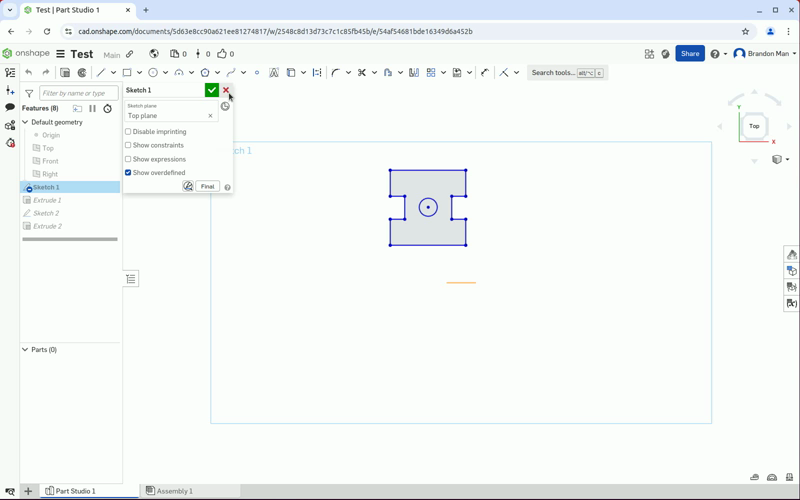
key(shift+s)
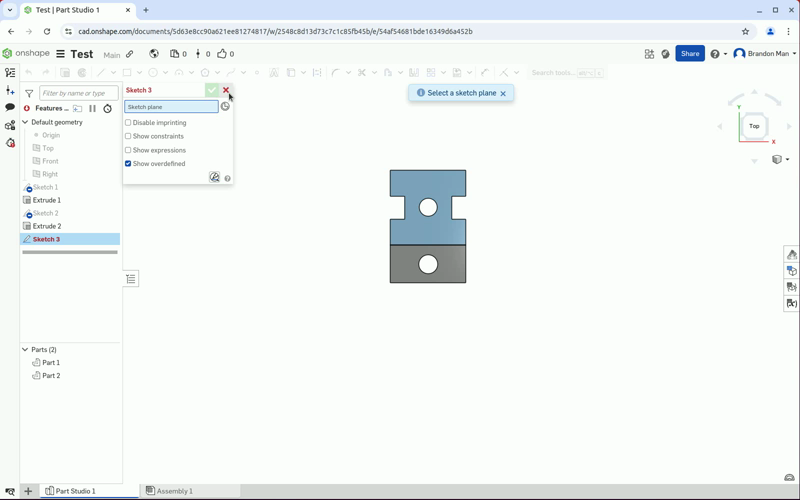
mouse_move(73, 150)
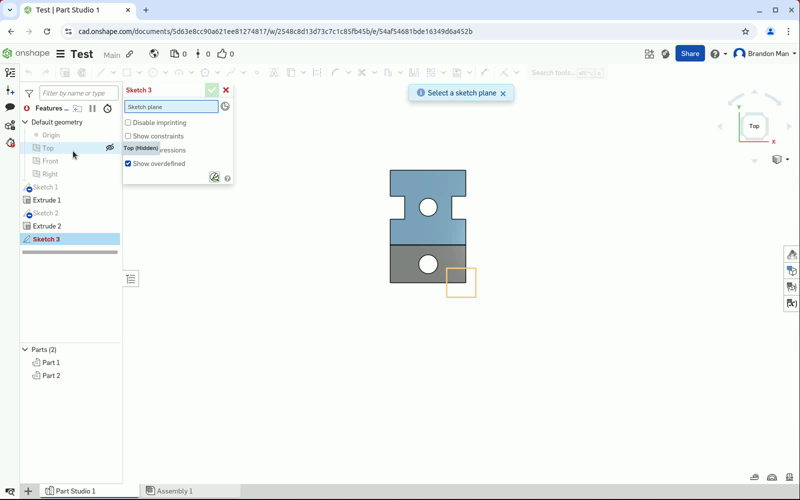
click(73, 150)
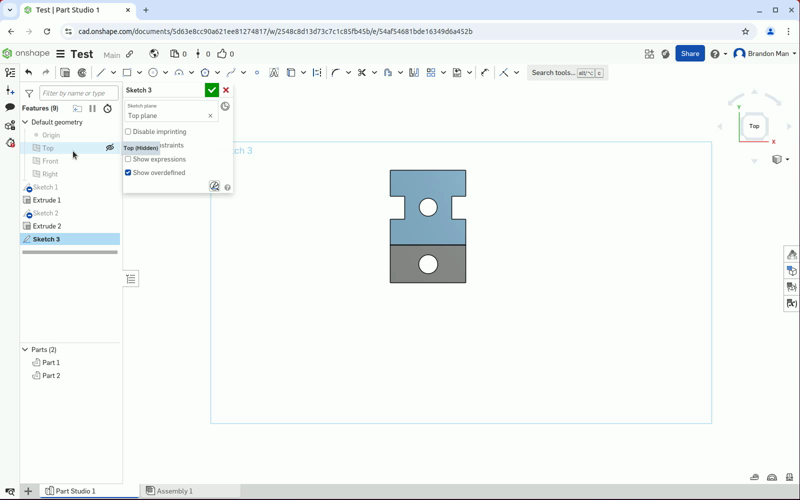
mouse_move(73, 352)
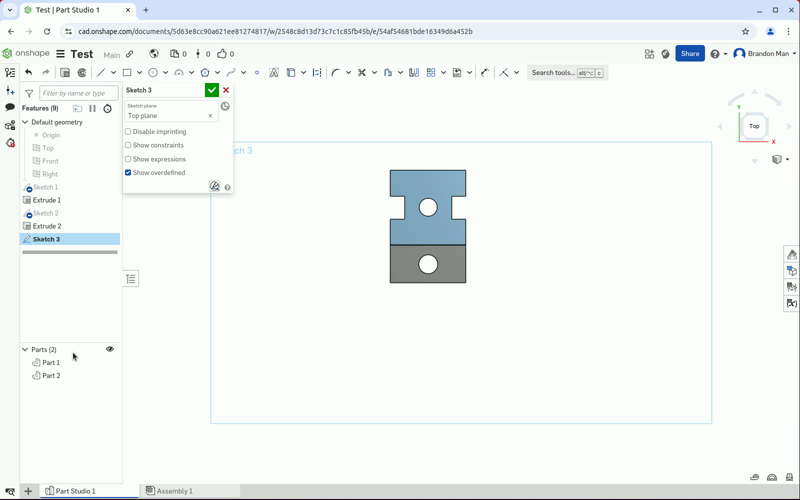
key(y)
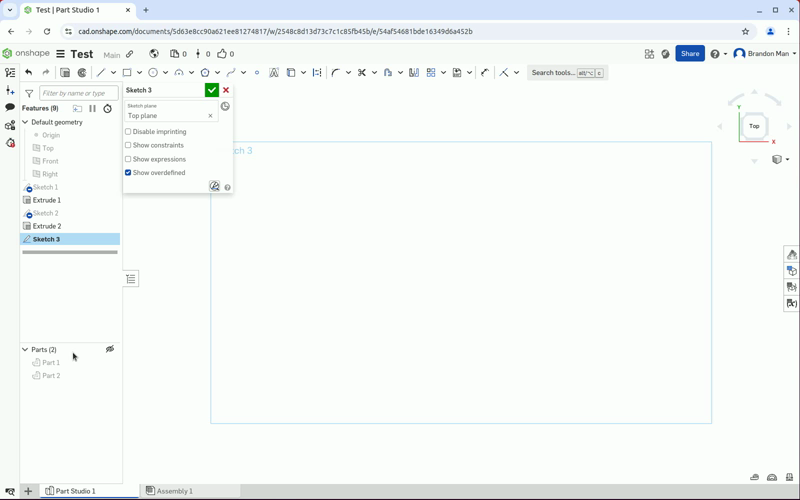
key(l)
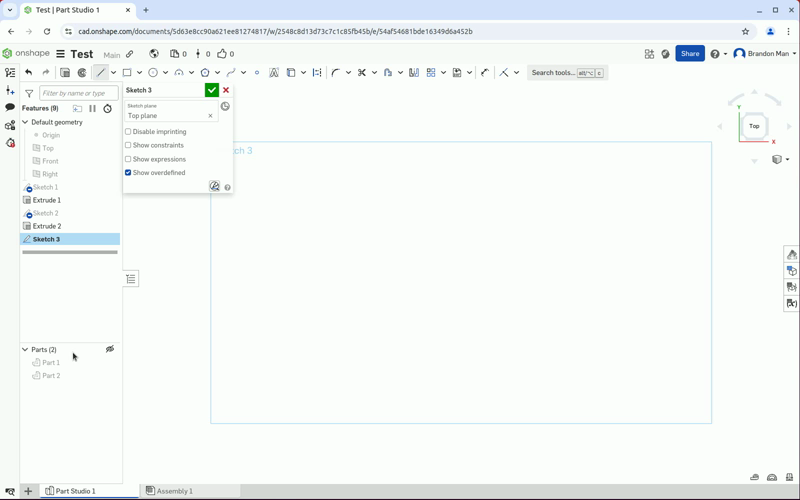
key_down(shift)
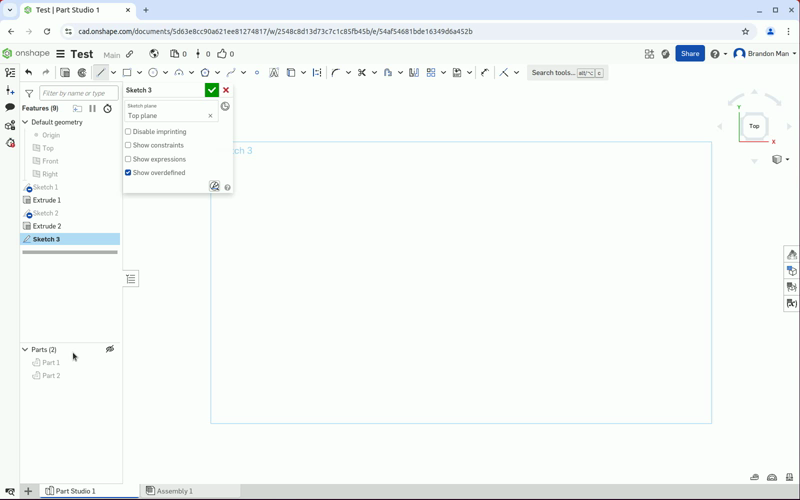
mouse_move(390, 218)
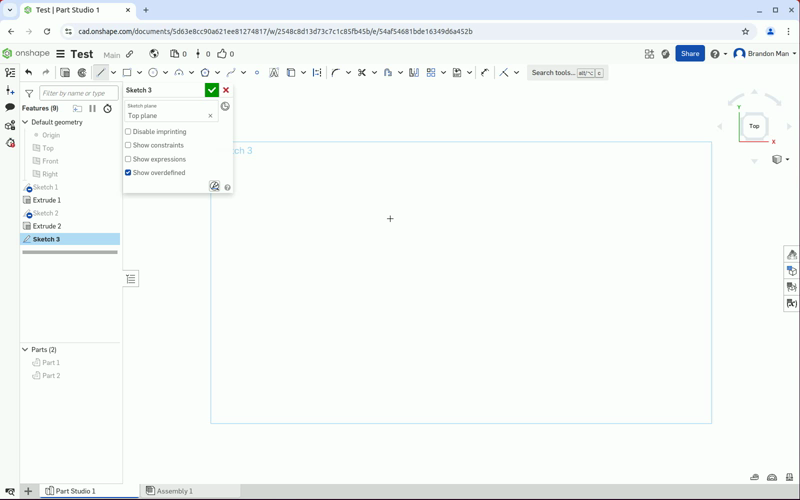
click(390, 218)
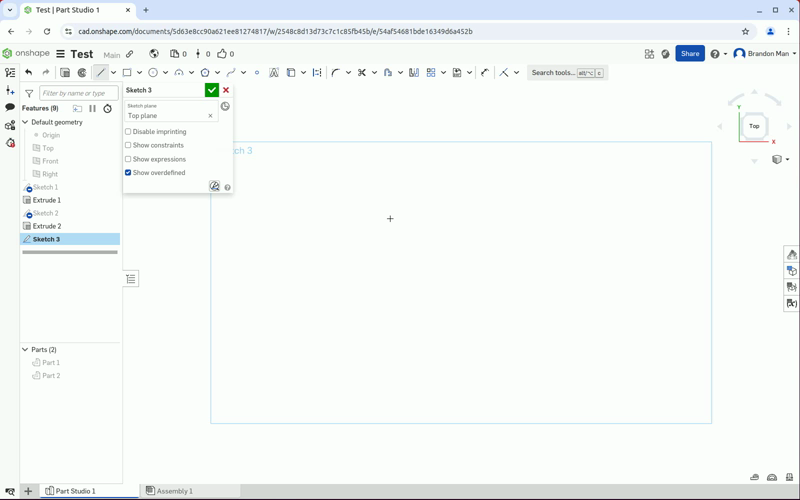
key_up(shift)
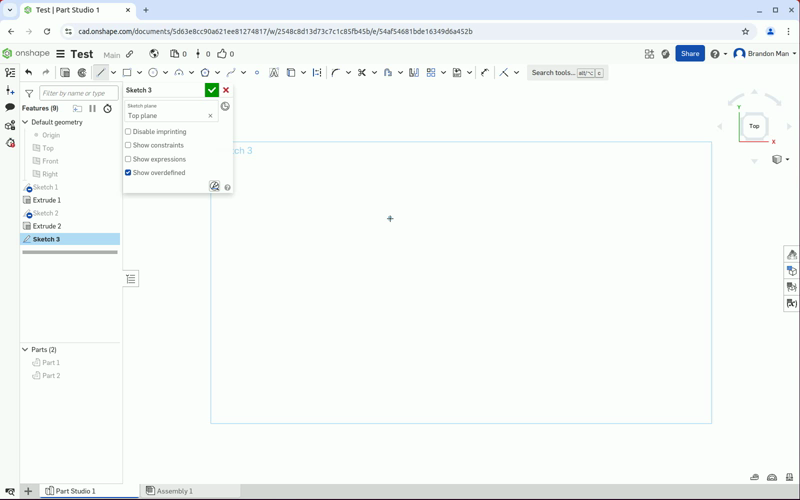
key_down(shift)
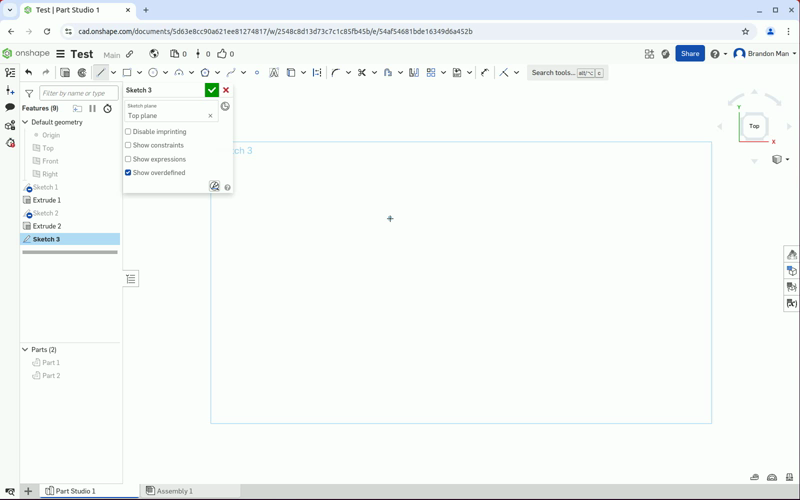
mouse_move(420, 218)
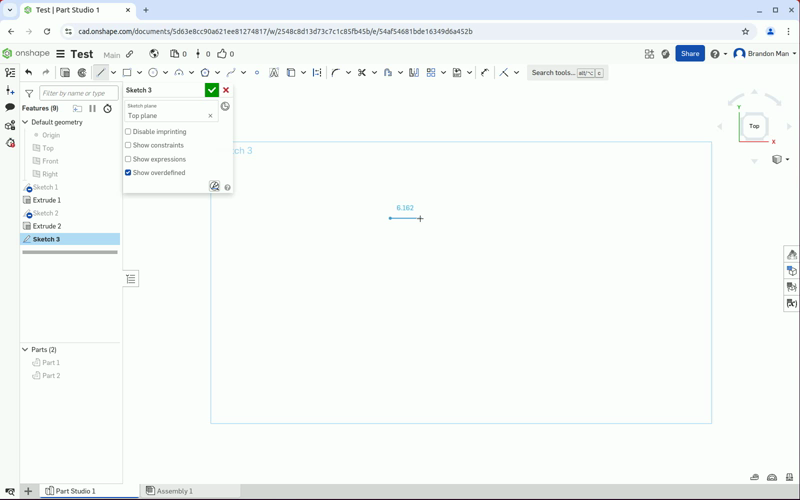
mouse_move(404, 218)
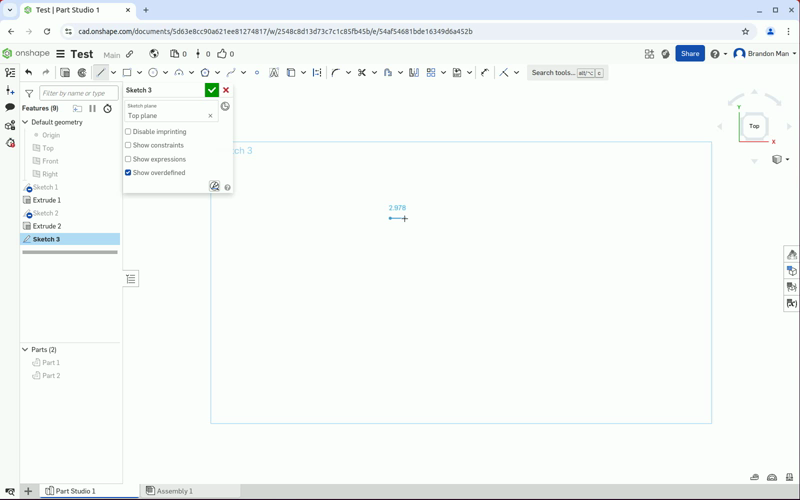
click(404, 218)
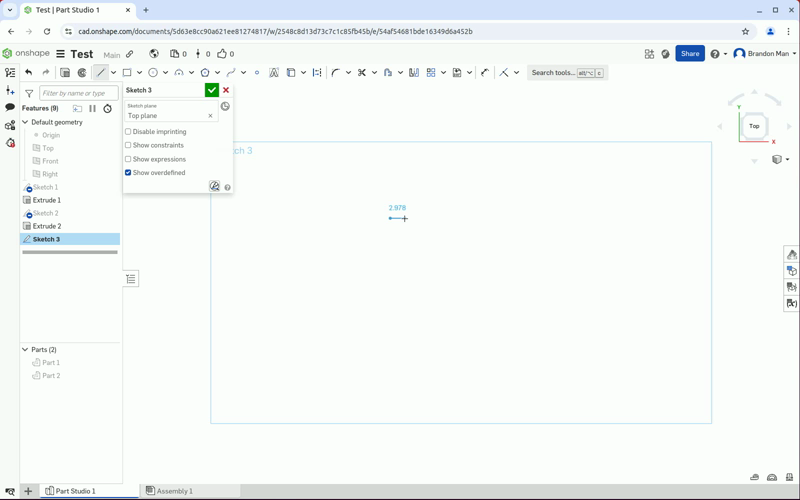
key_up(shift)
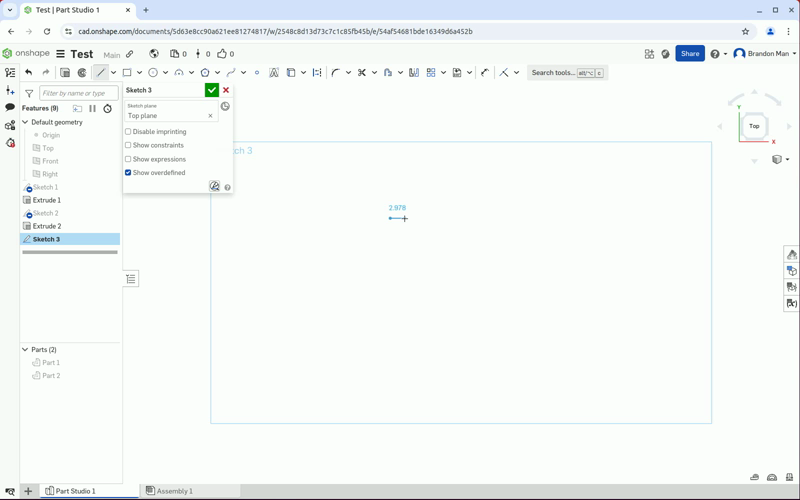
key_down(shift)
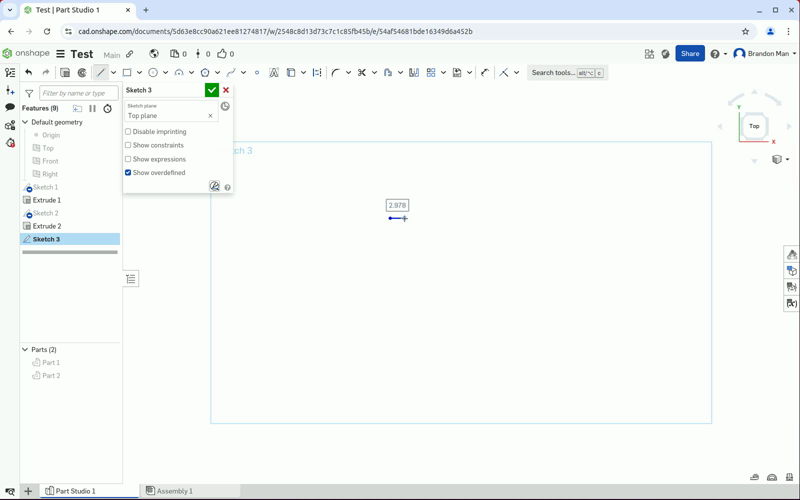
mouse_move(434, 218)
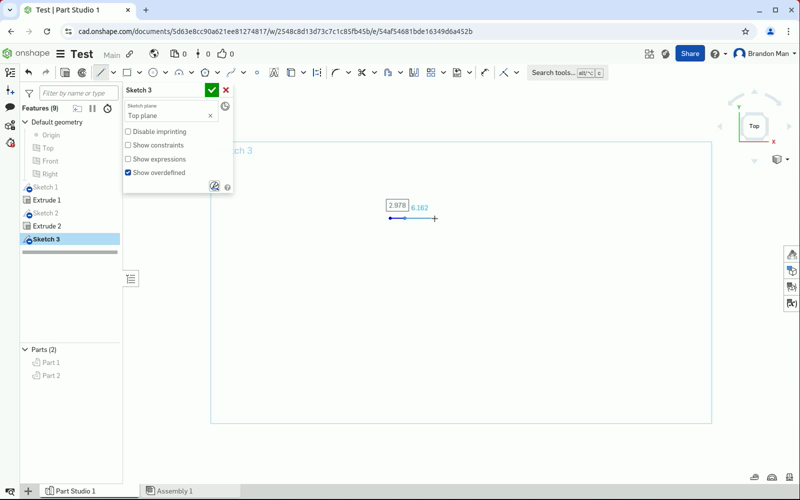
mouse_move(404, 195)
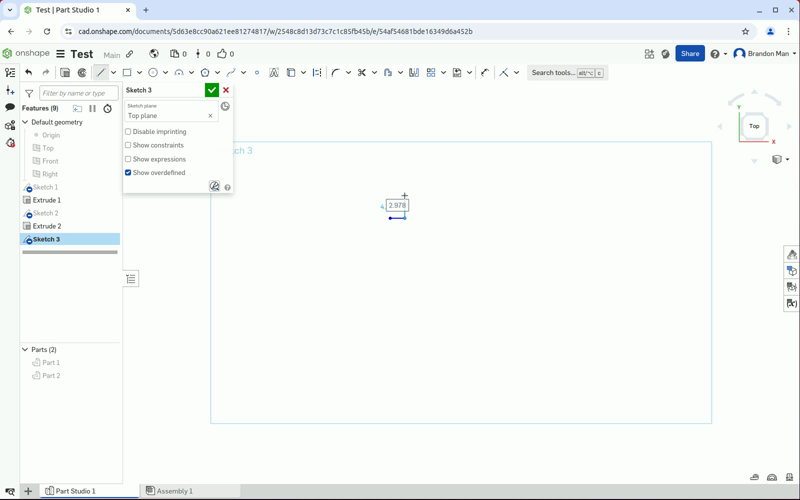
click(404, 195)
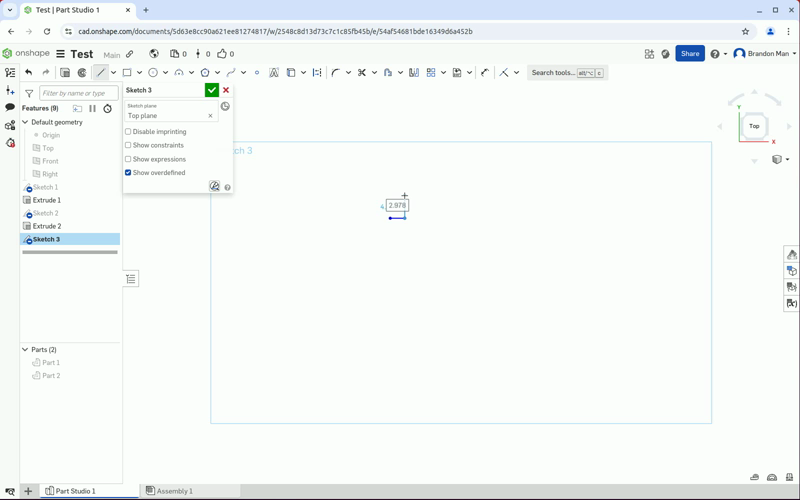
key_up(shift)
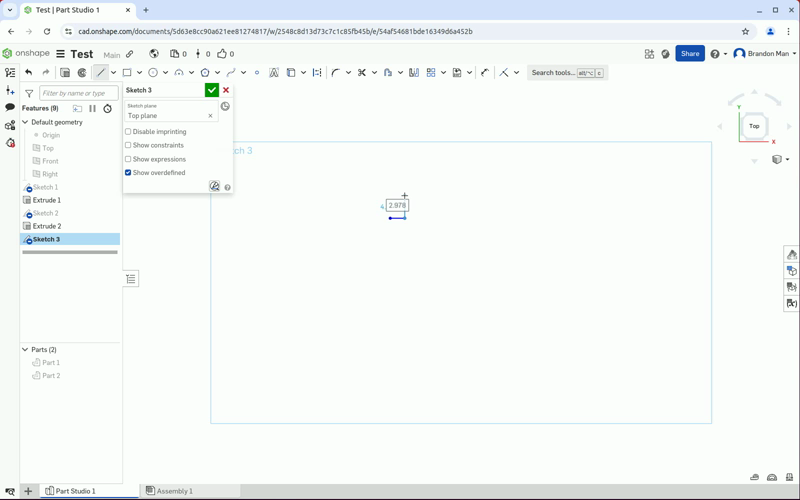
key_down(shift)
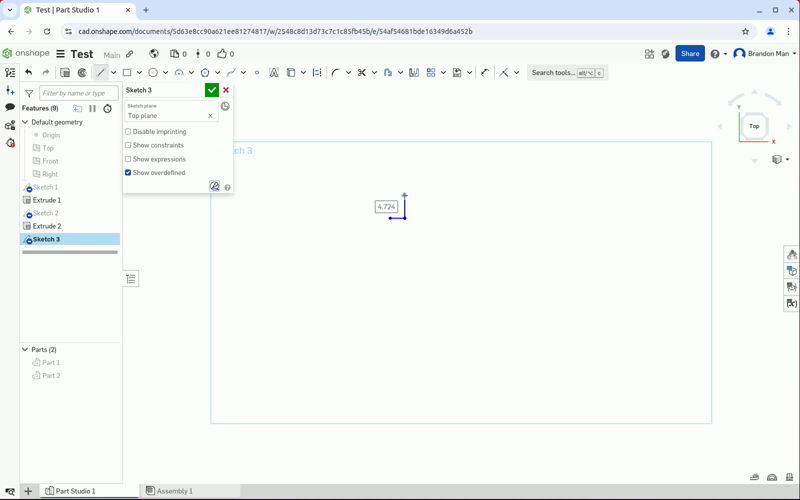
mouse_move(434, 195)
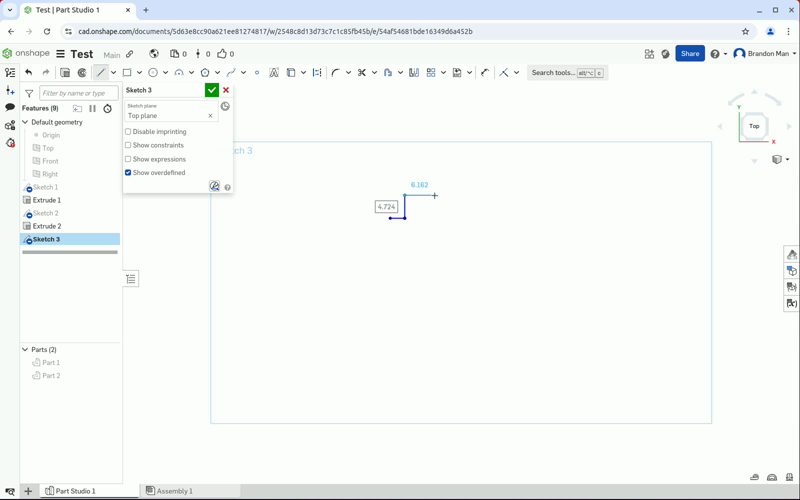
mouse_move(390, 195)
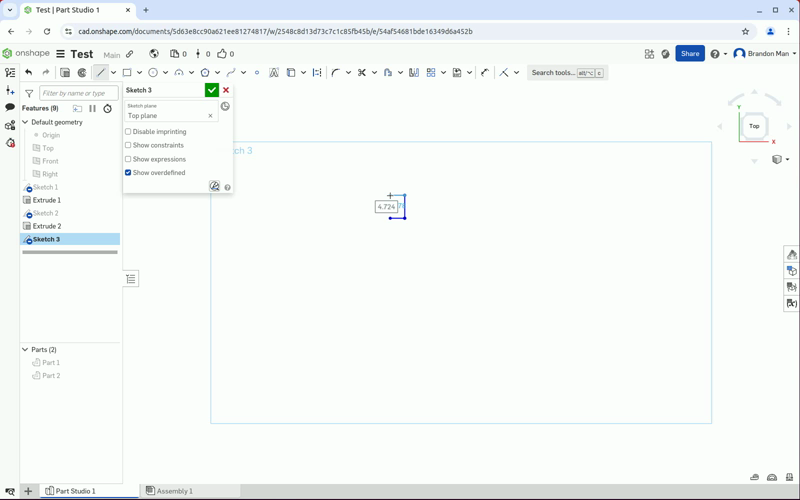
click(390, 195)
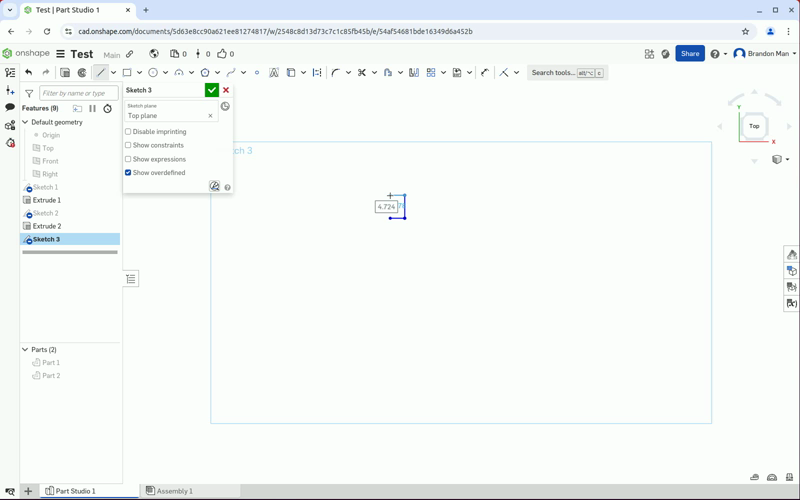
key_up(shift)
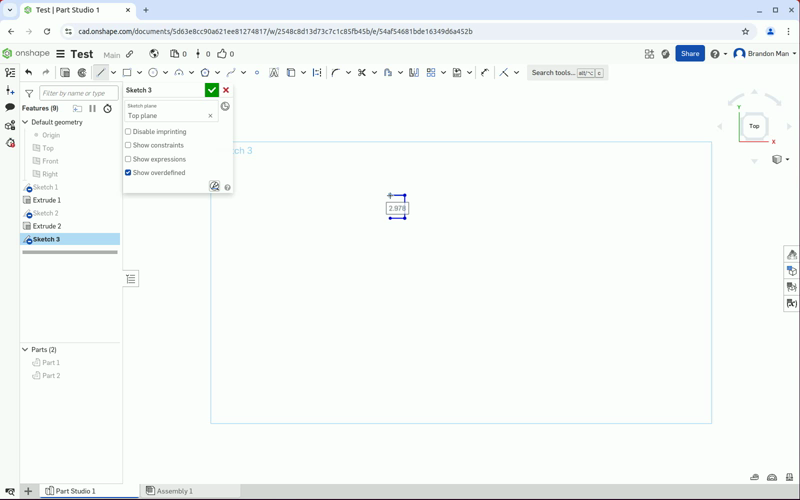
mouse_move(420, 195)
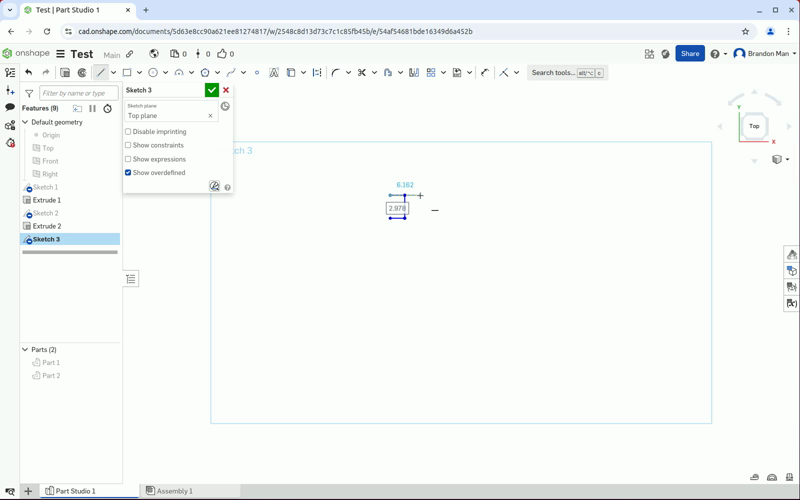
key_down(shift)
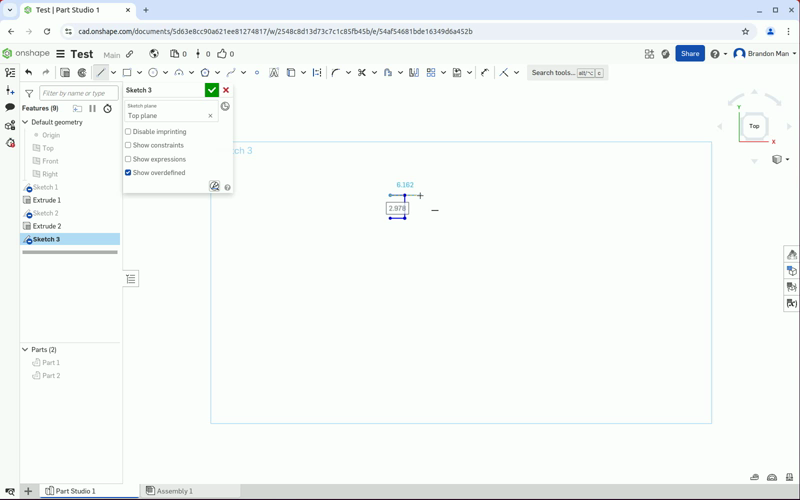
mouse_move(390, 218)
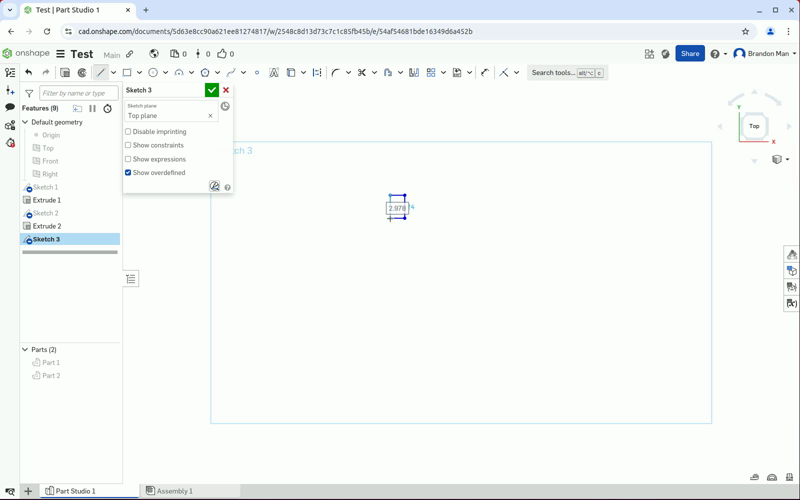
key_up(shift)
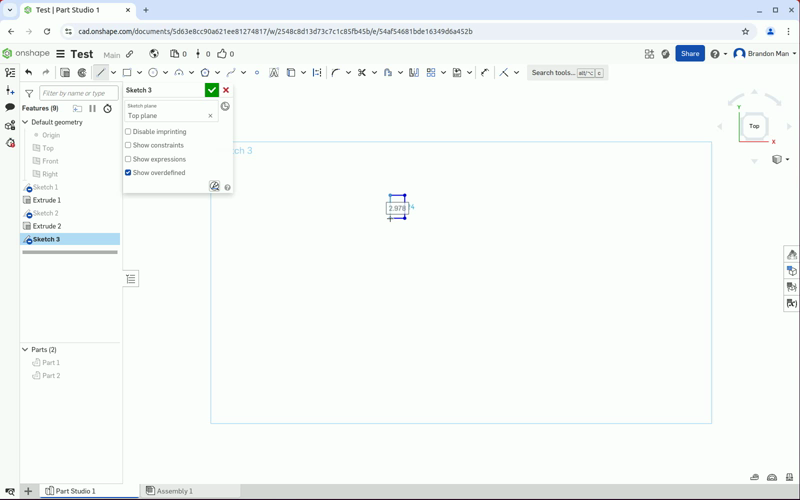
click(390, 218)
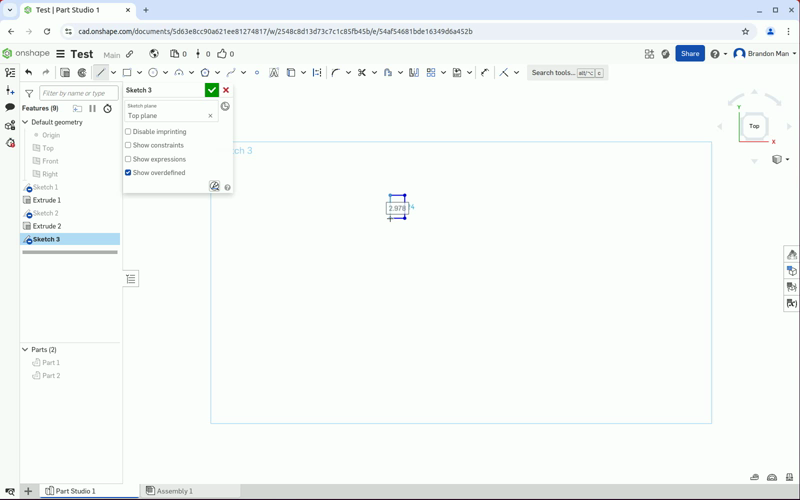
key(esc)
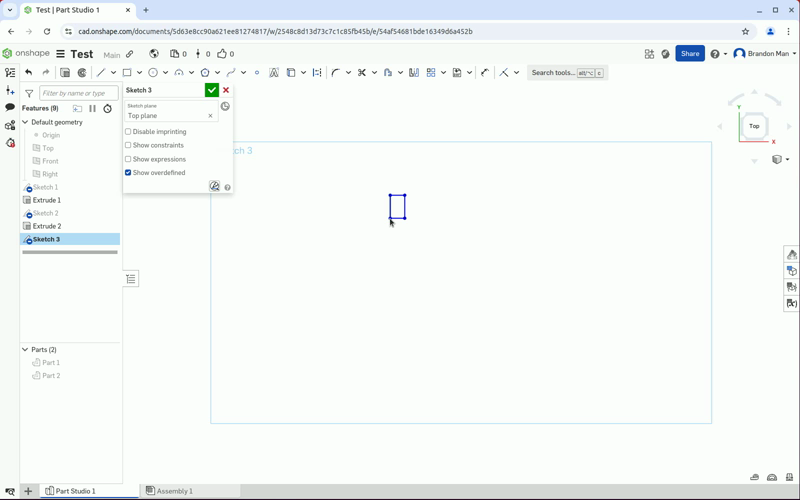
mouse_move(398, 207)
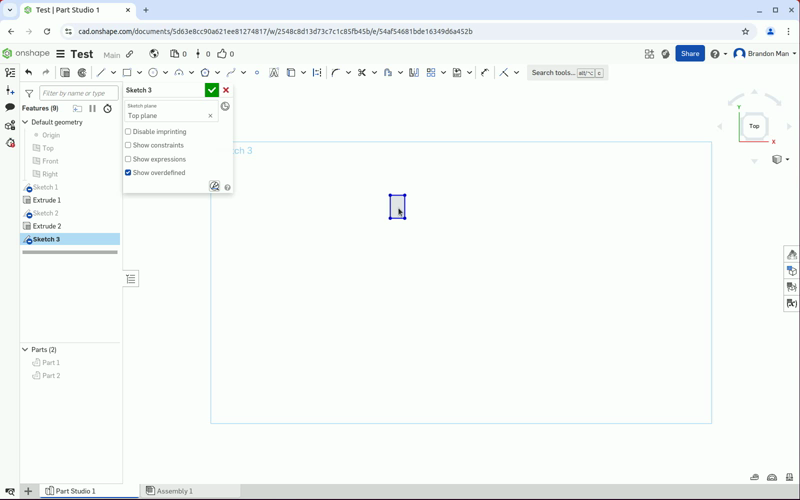
scroll(6)
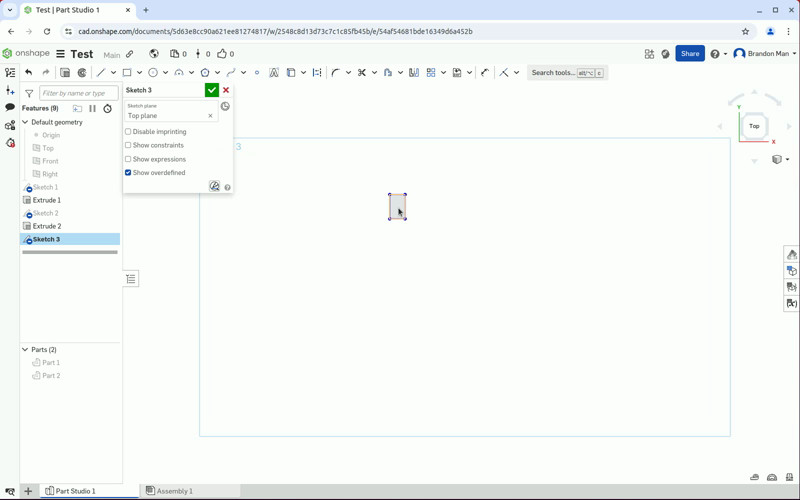
scroll(6)
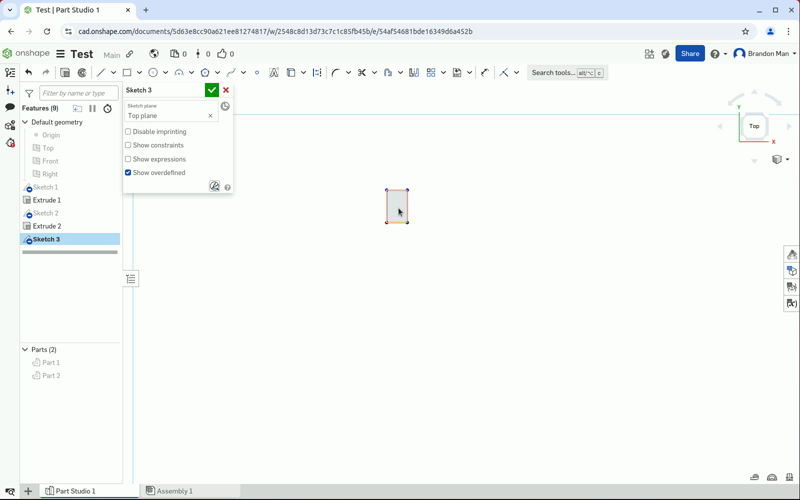
scroll(6)
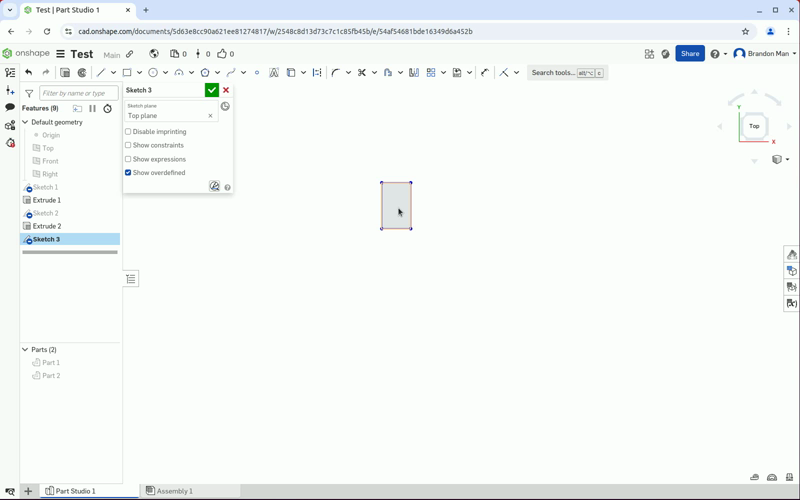
scroll(6)
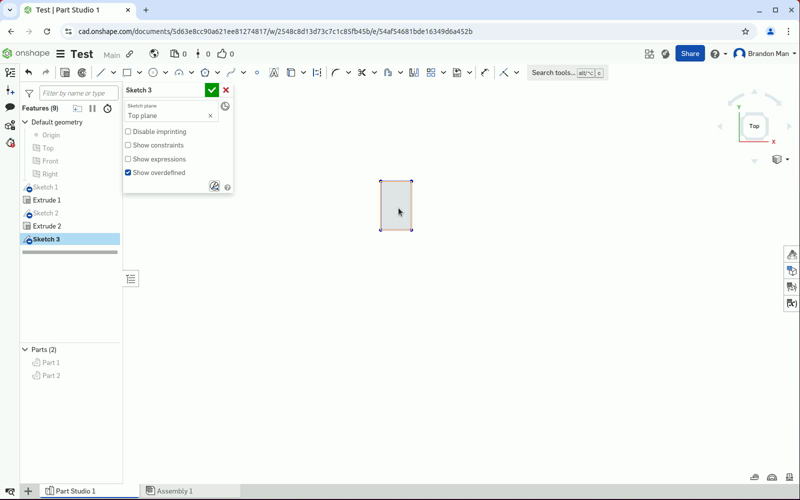
scroll(6)
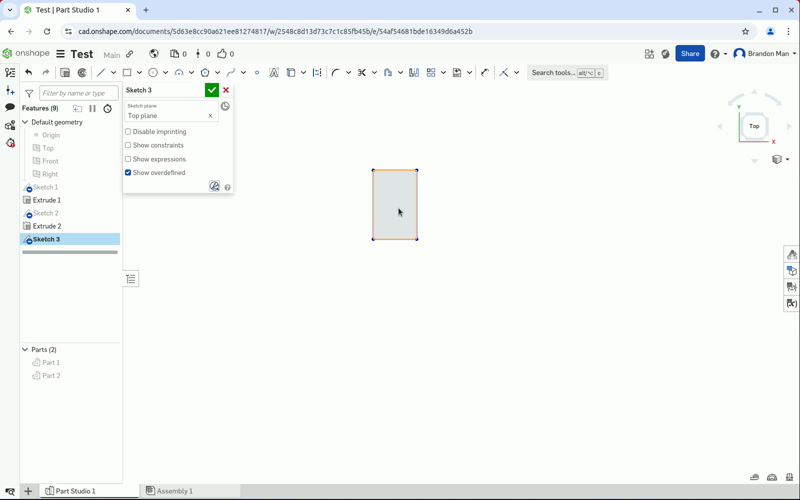
scroll(6)
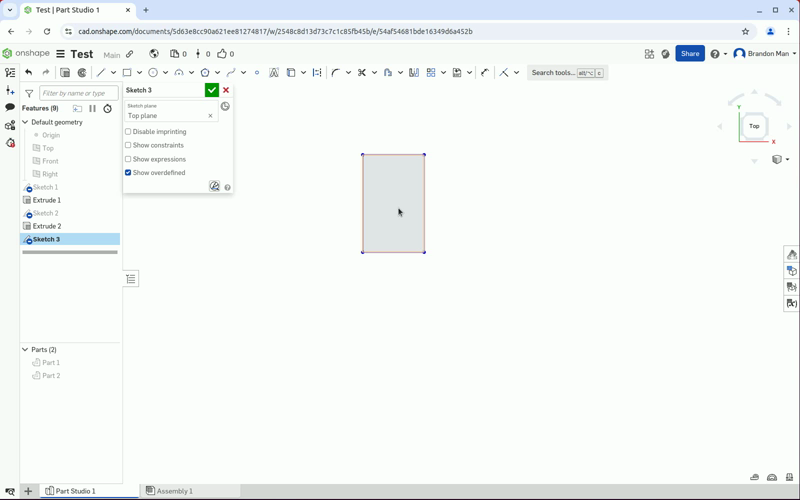
scroll(6)
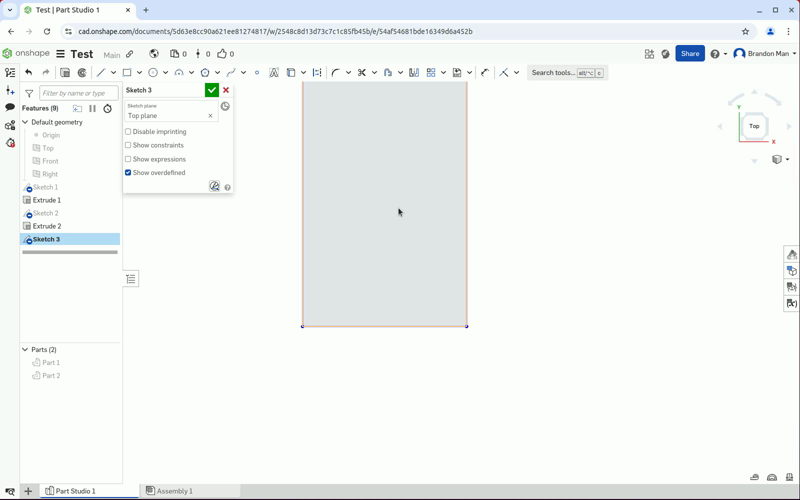
click(398, 207)
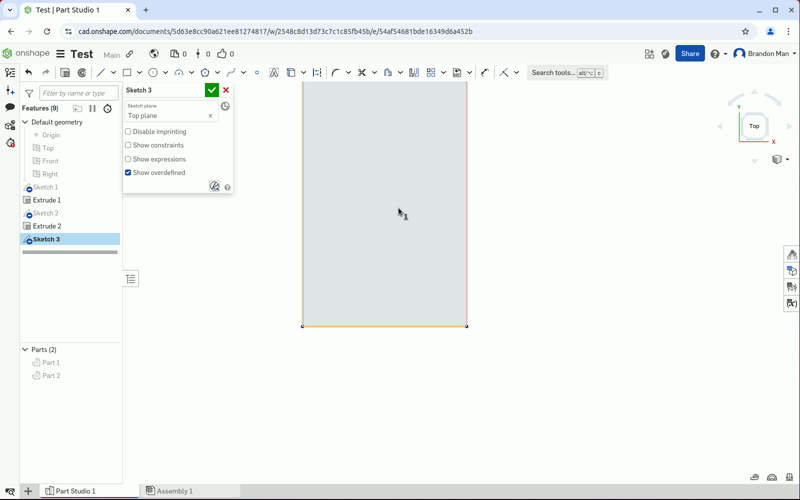
scroll(-6)
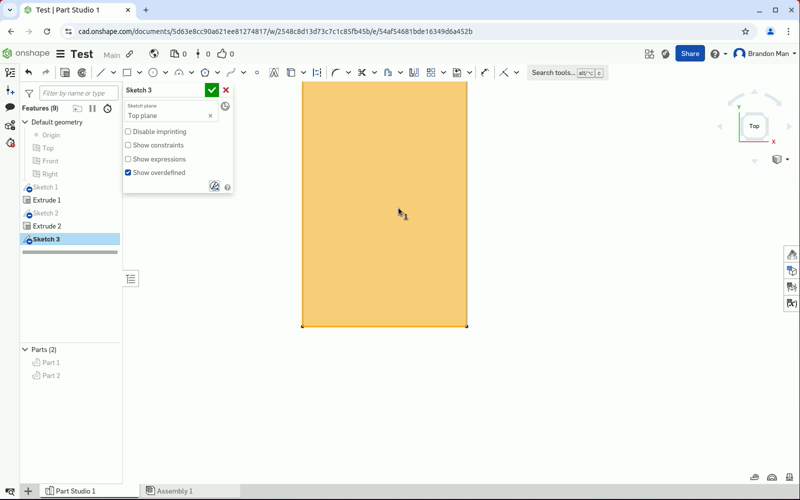
scroll(-6)
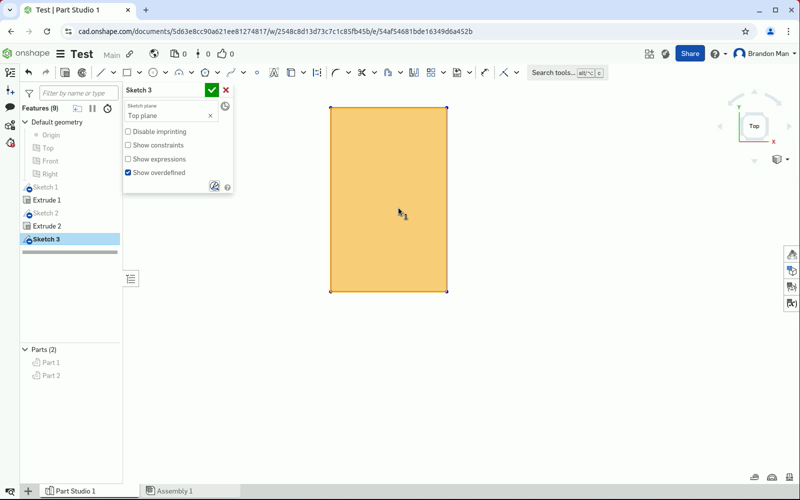
scroll(-6)
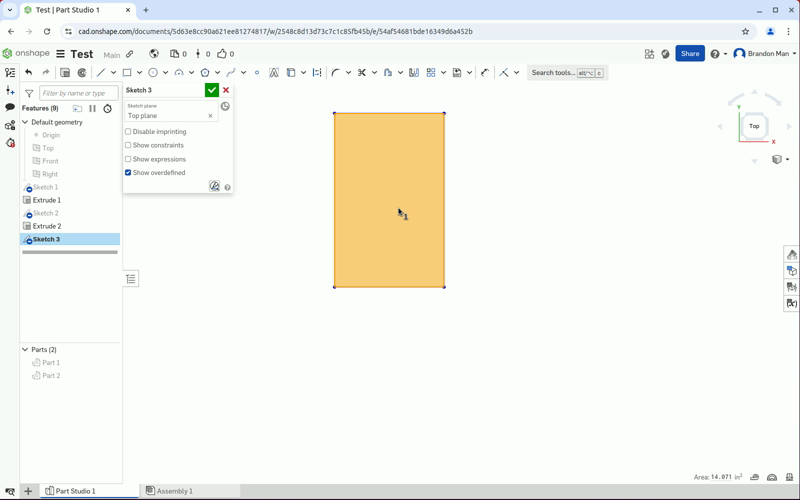
scroll(-6)
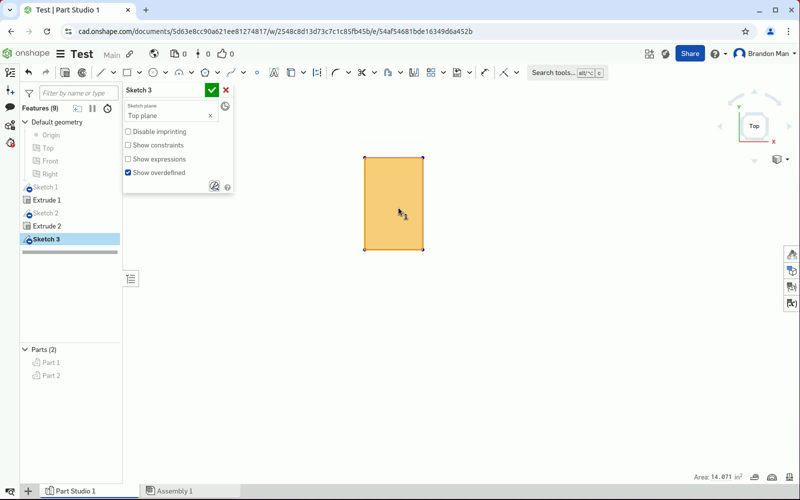
scroll(-6)
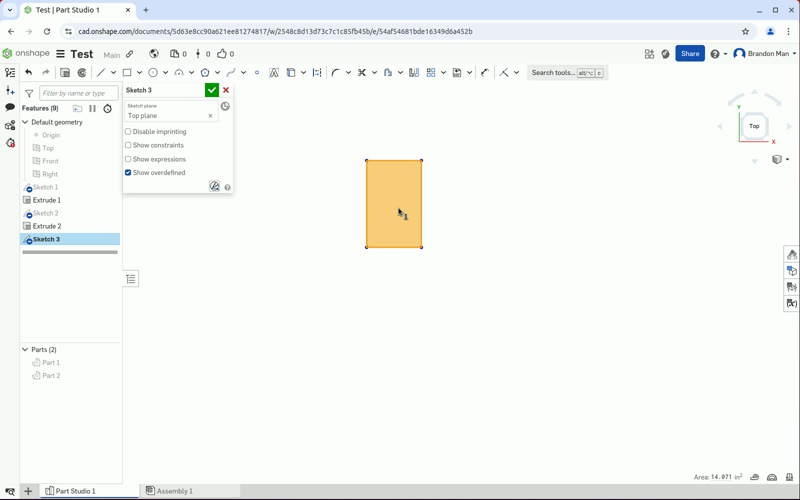
scroll(-6)
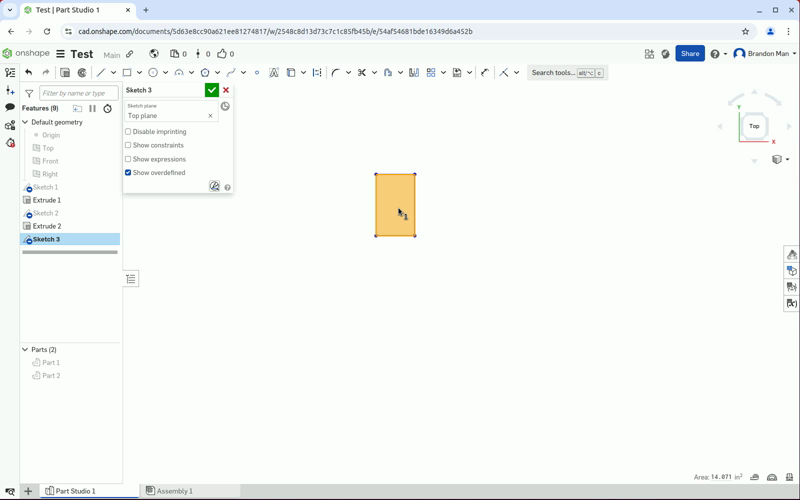
scroll(-6)
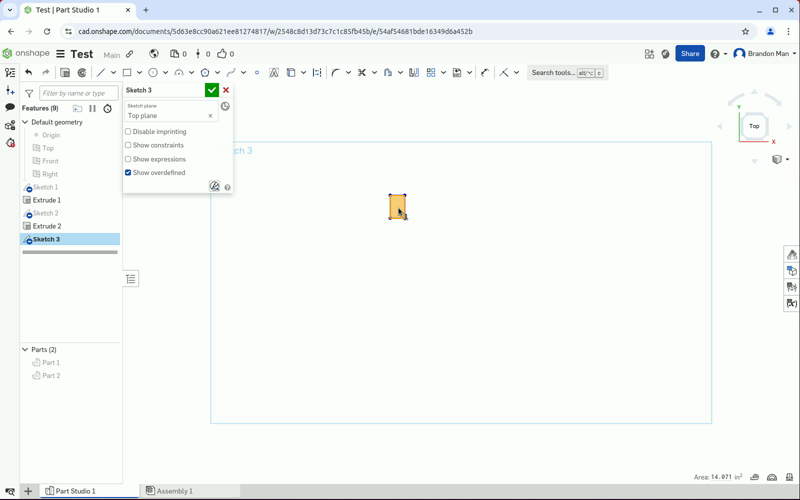
mouse_move(73, 352)
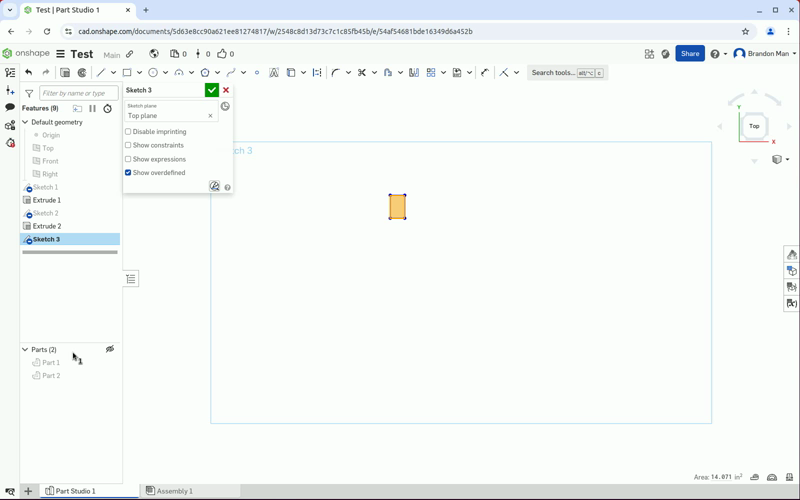
key(shift+y)
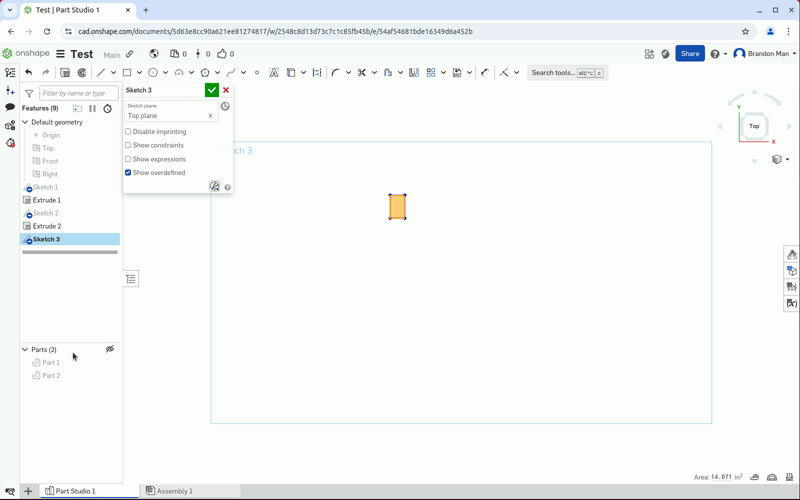
key(shift+e)
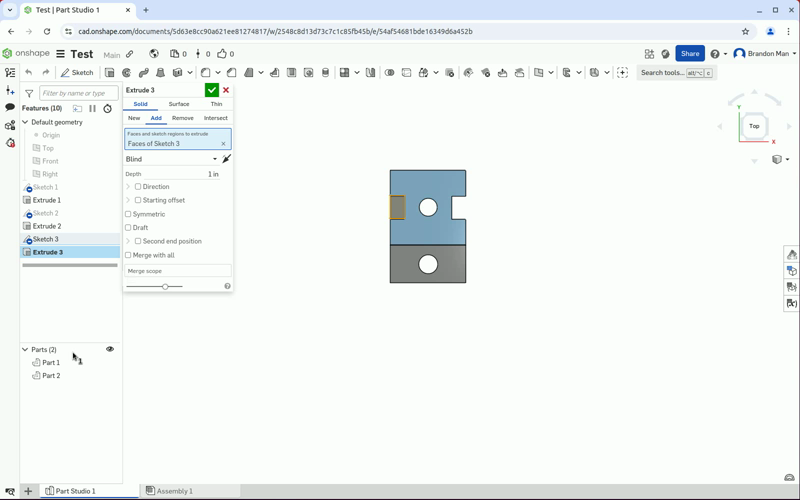
mouse_move(143, 106)
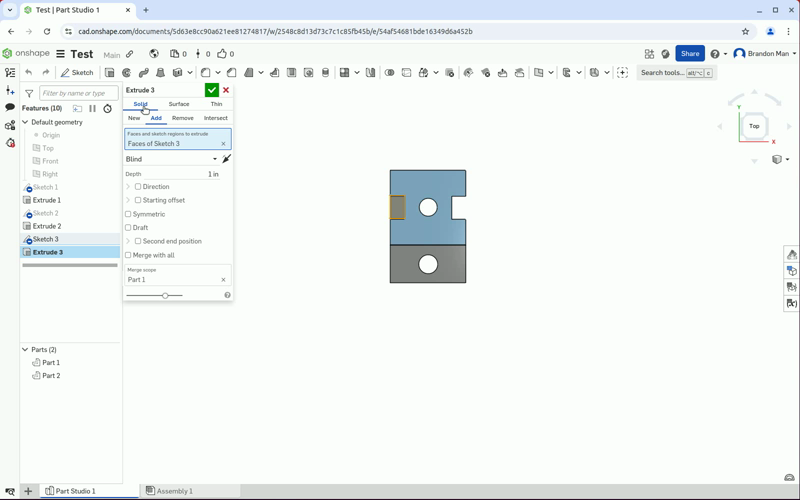
click(143, 106)
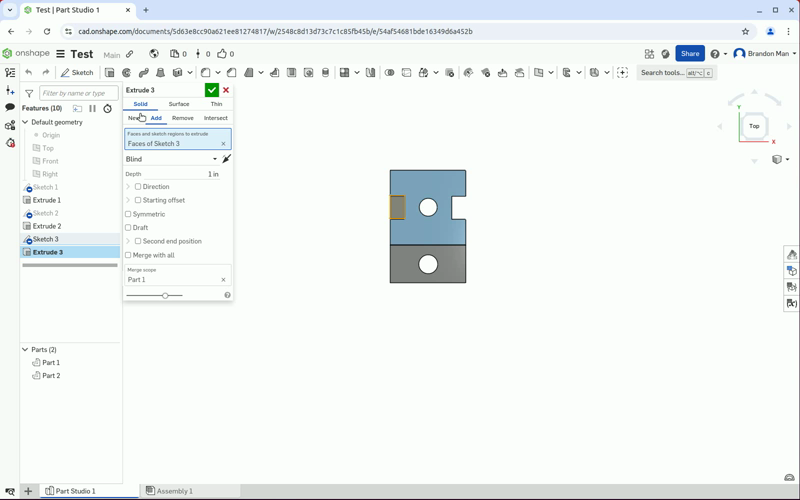
mouse_move(137, 120)
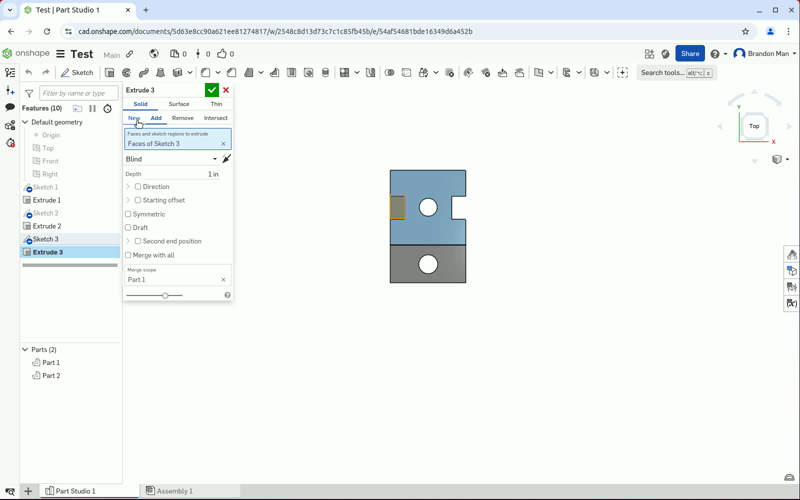
click(137, 120)
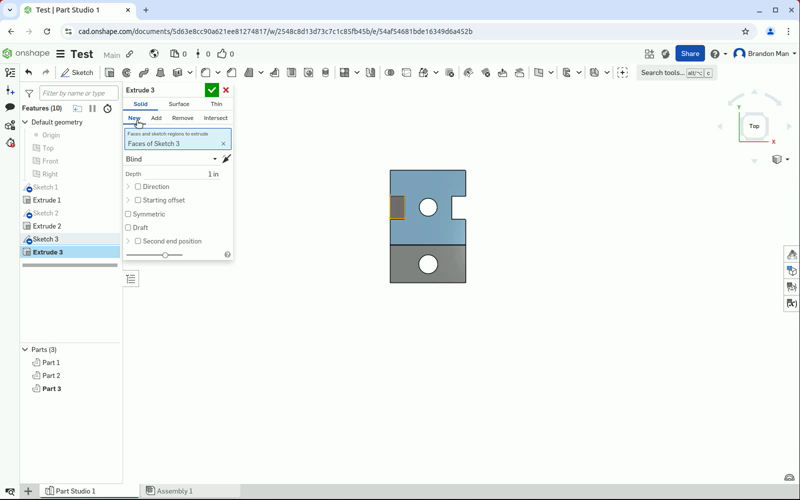
key(tab, 4)
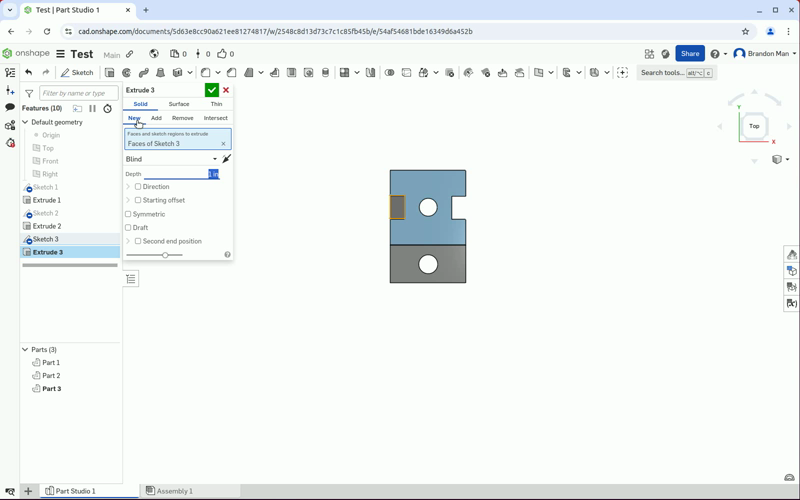
text(7.703)
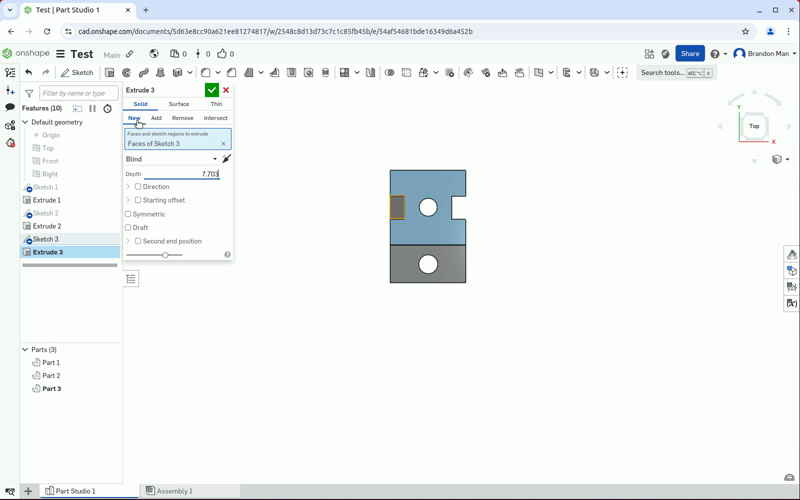
key(enter)
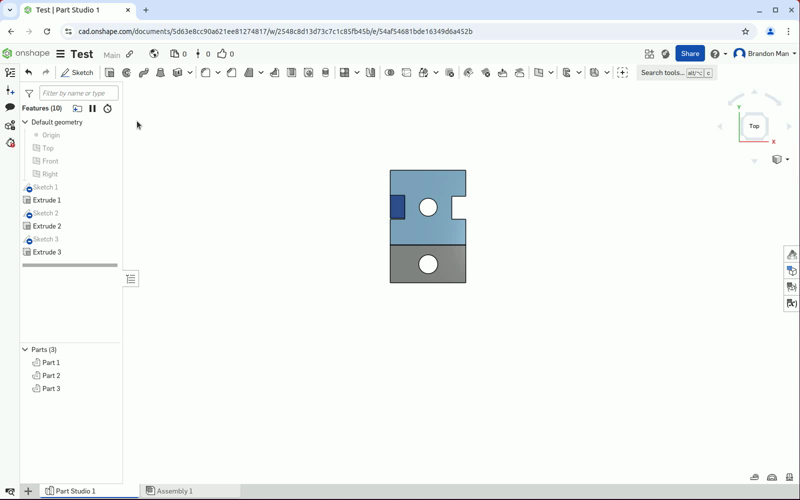
key(shift+h)
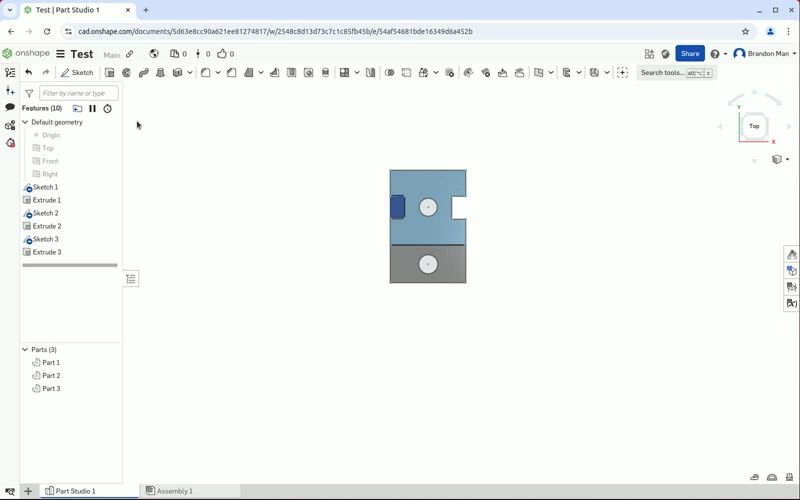
key(shift+h)
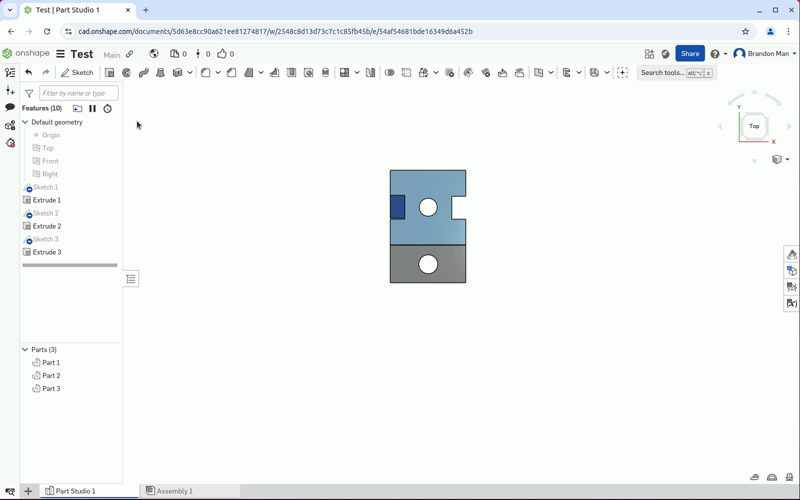
mouse_move(73, 189)
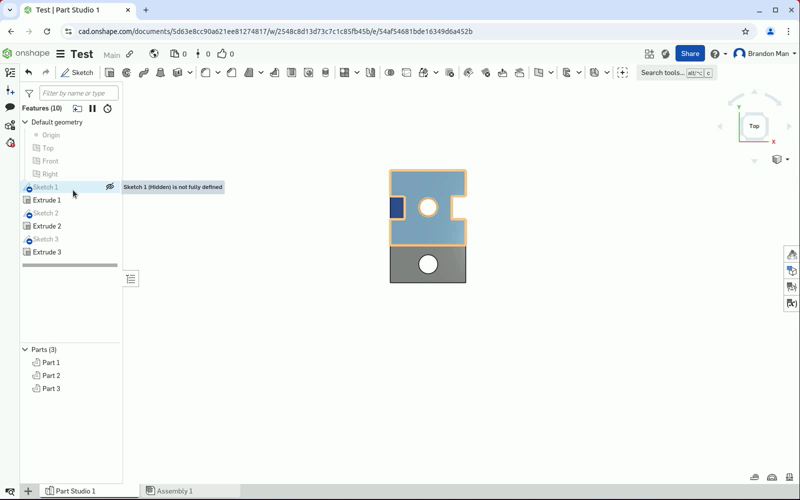
click(73, 189)
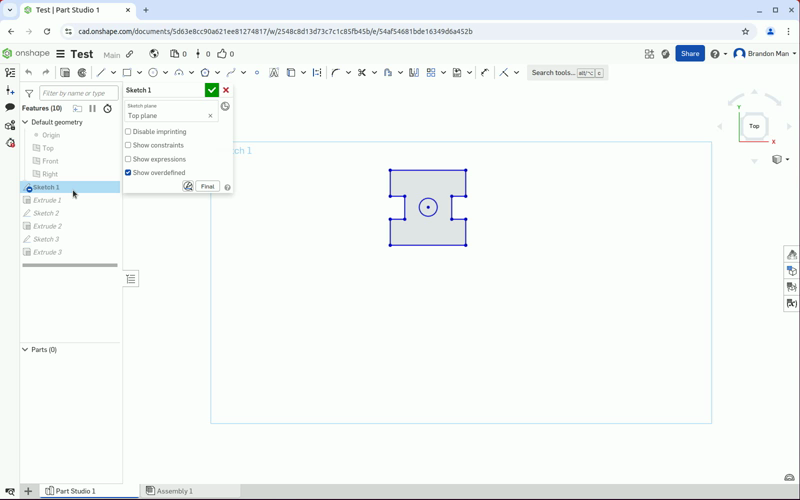
mouse_move(229, 92)
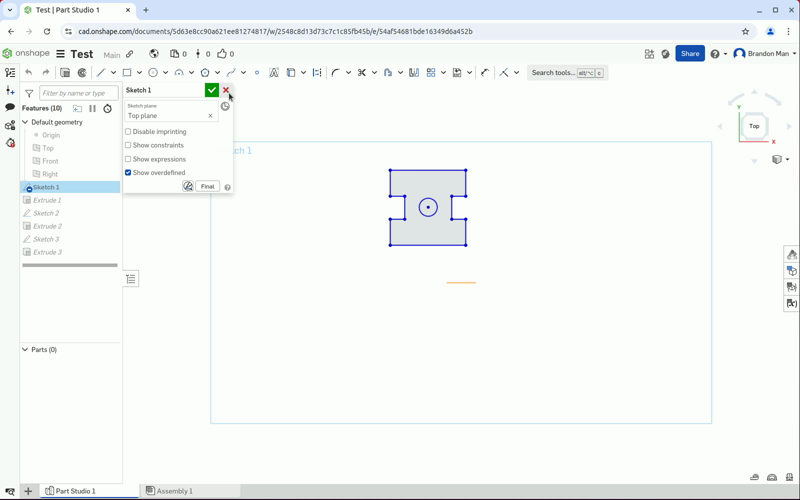
click(229, 92)
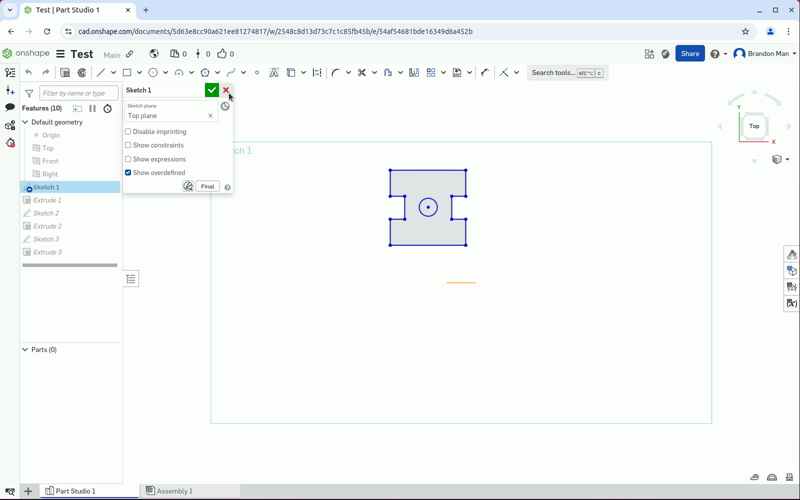
key(shift+s)
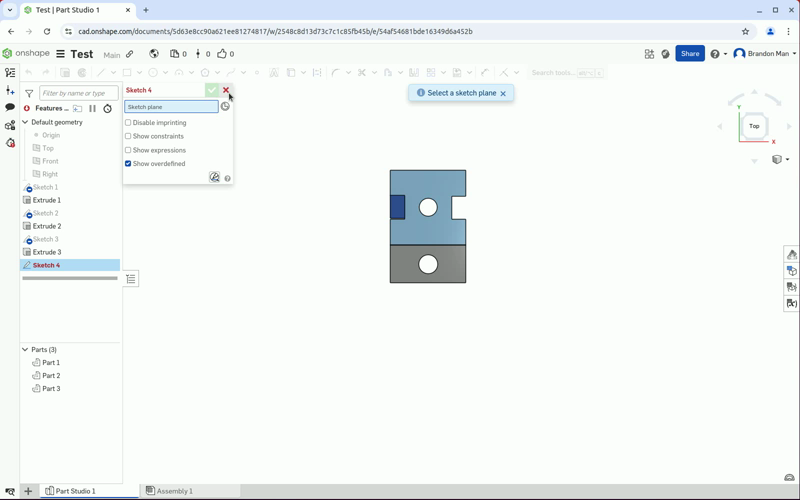
mouse_move(73, 150)
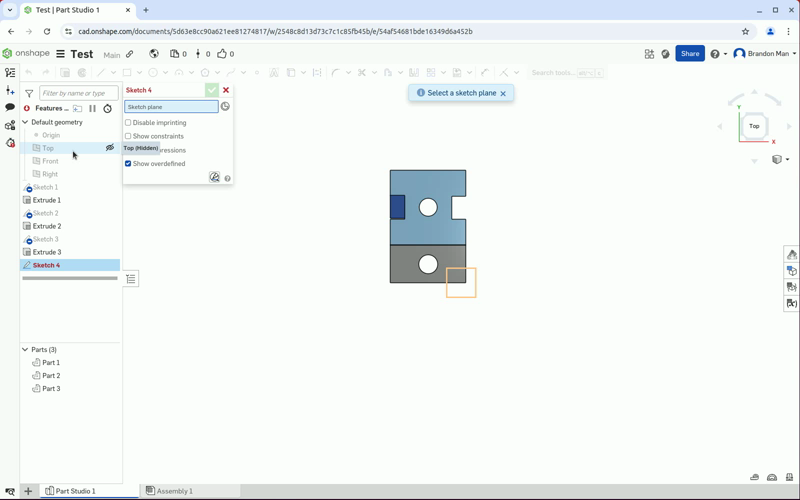
click(73, 150)
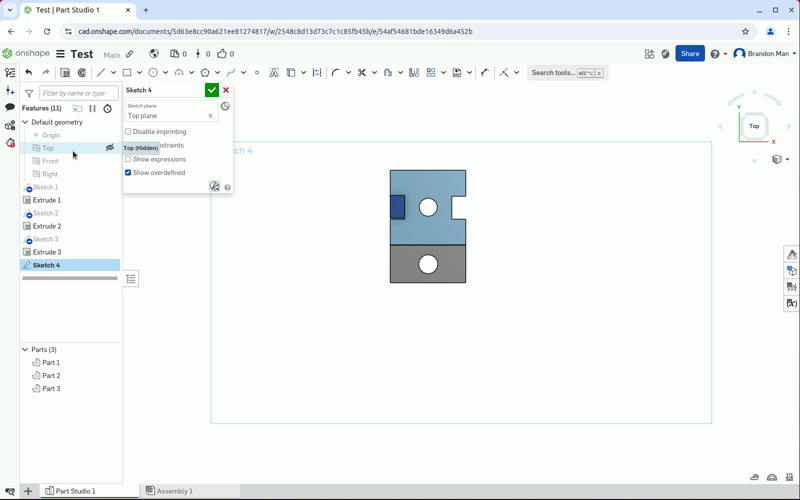
mouse_move(73, 352)
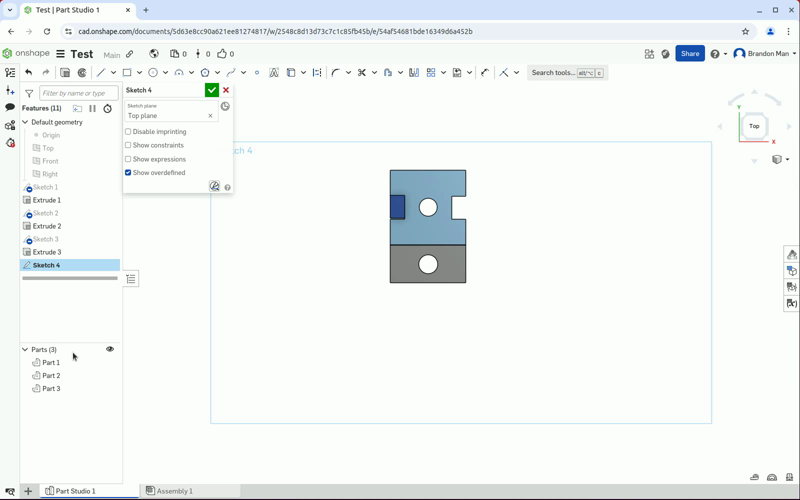
key(y)
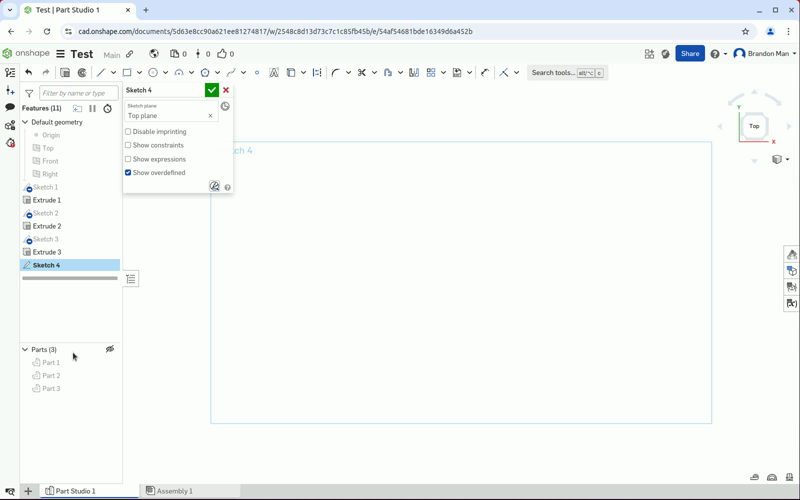
key(l)
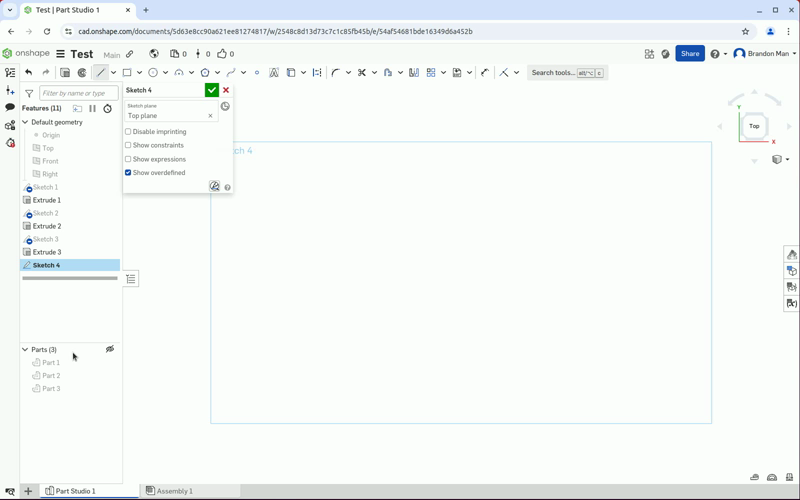
key_down(shift)
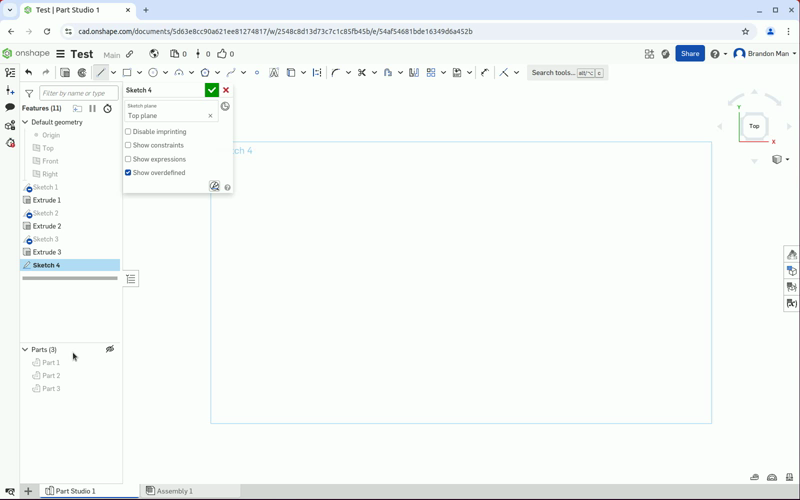
mouse_move(451, 218)
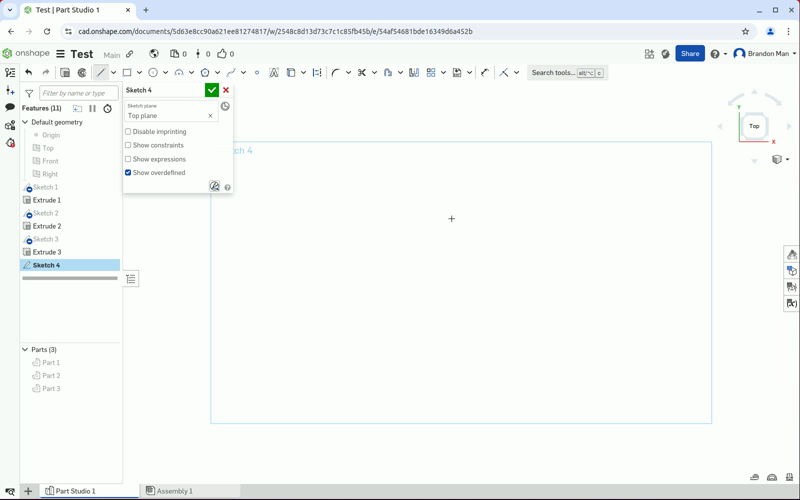
click(451, 218)
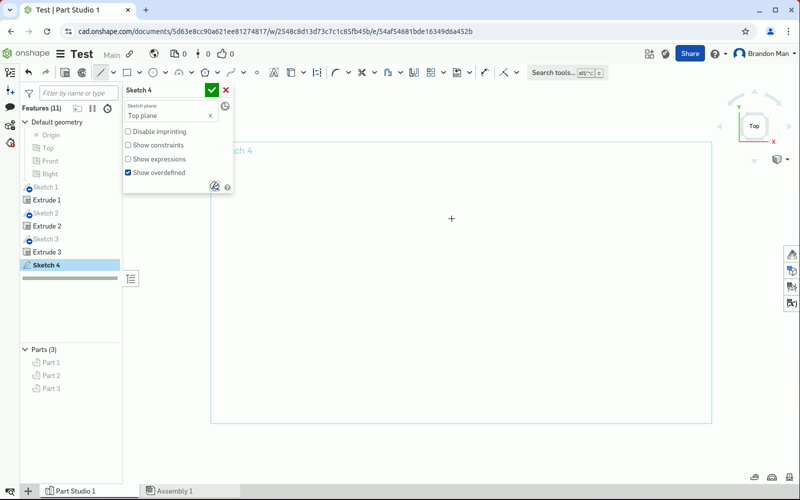
key_up(shift)
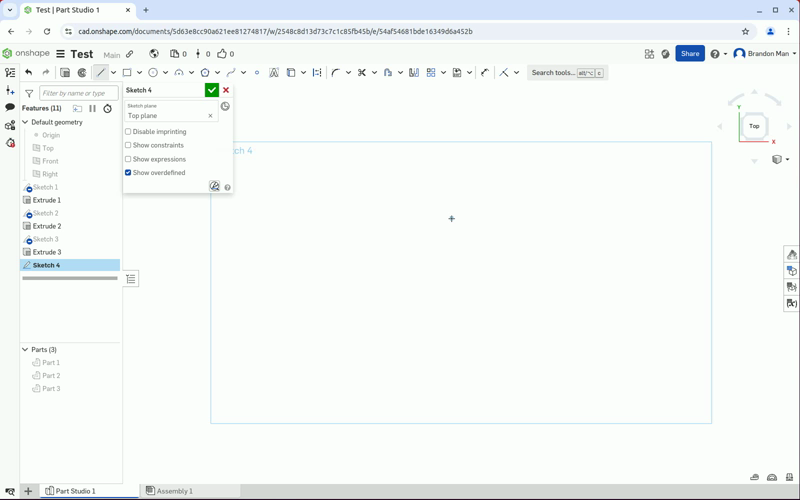
key_down(shift)
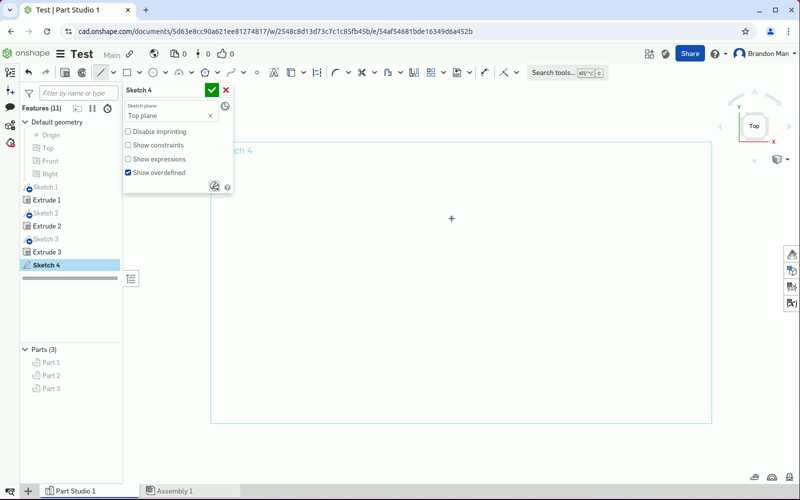
mouse_move(481, 218)
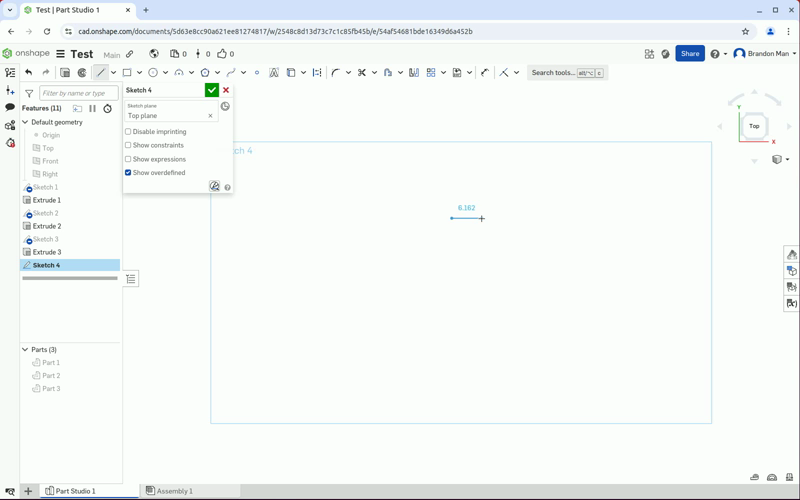
mouse_move(466, 218)
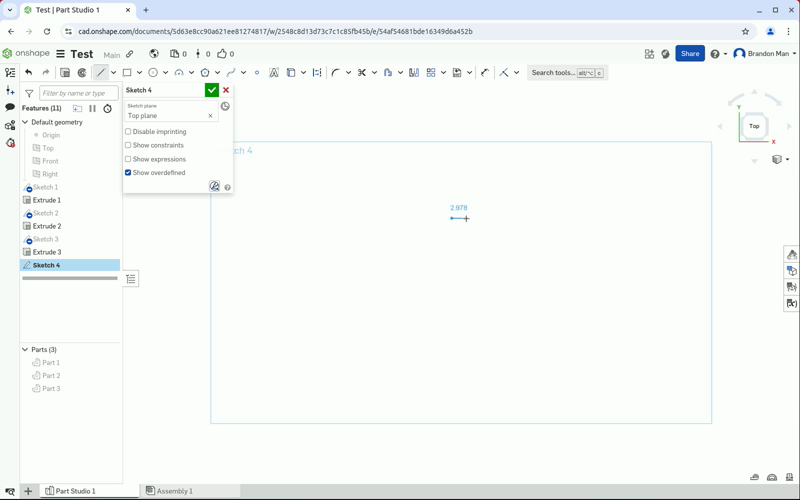
click(466, 218)
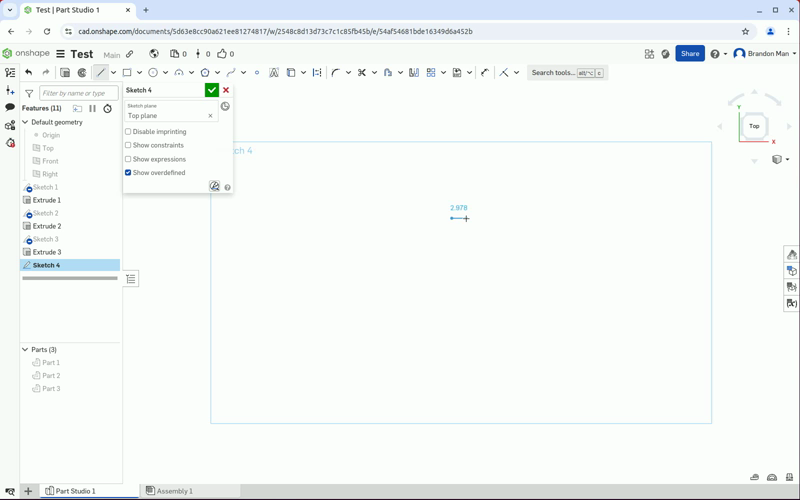
key_up(shift)
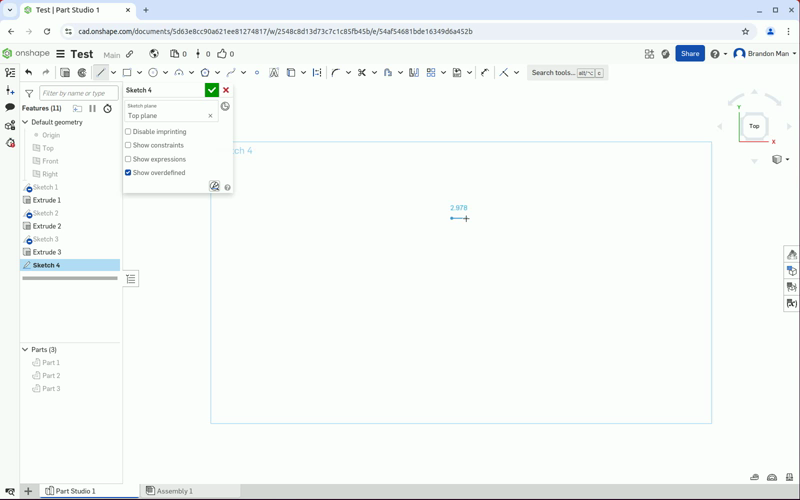
key_down(shift)
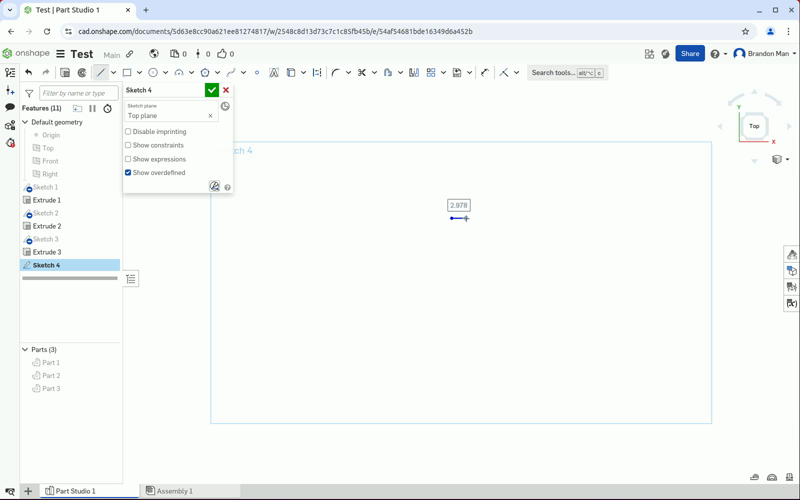
mouse_move(496, 218)
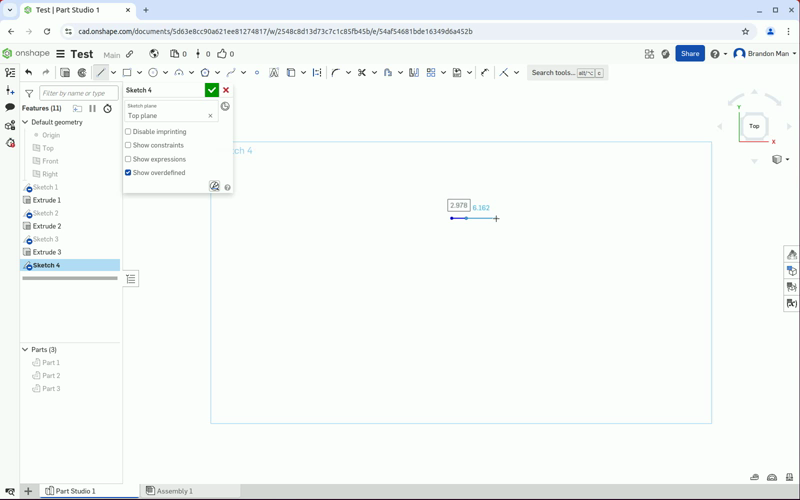
mouse_move(466, 195)
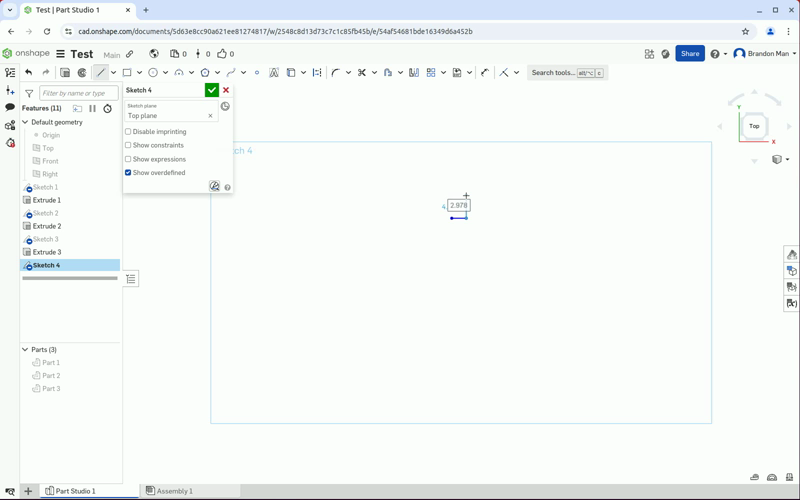
click(466, 195)
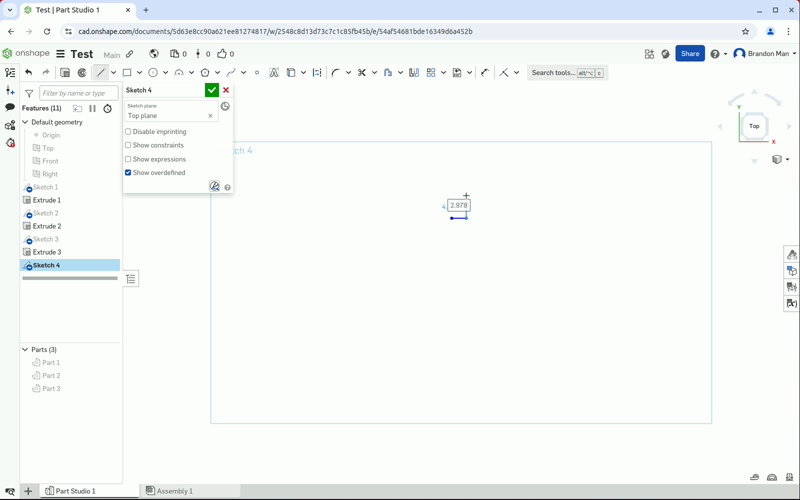
key_up(shift)
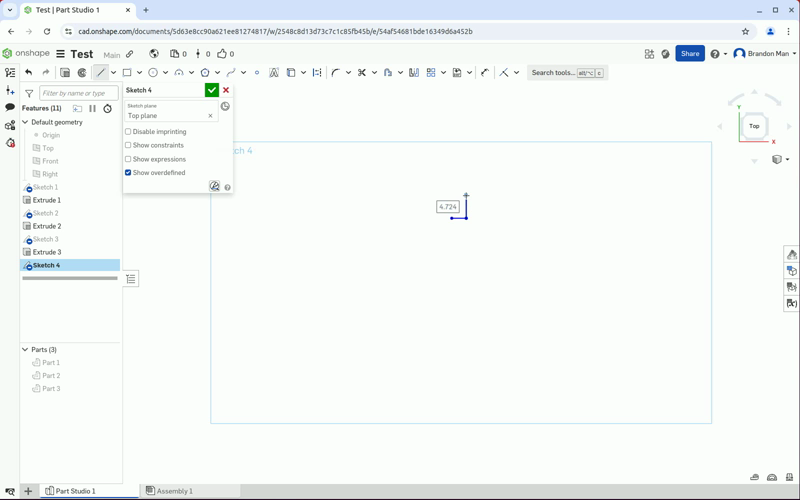
key_down(shift)
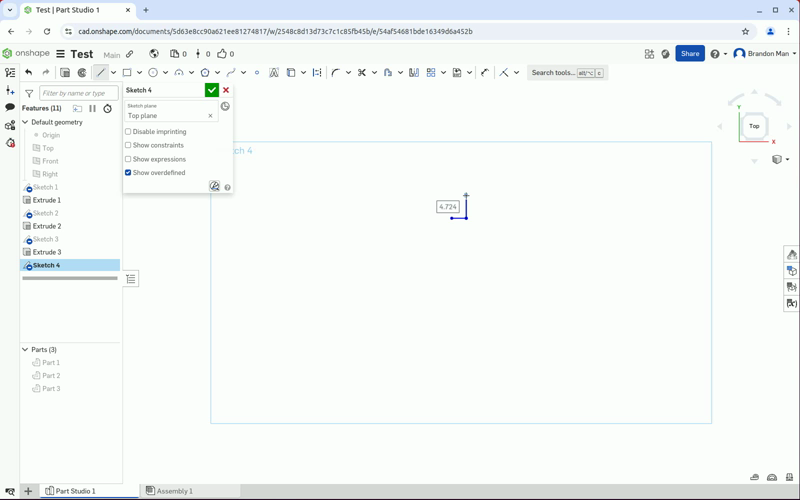
mouse_move(496, 195)
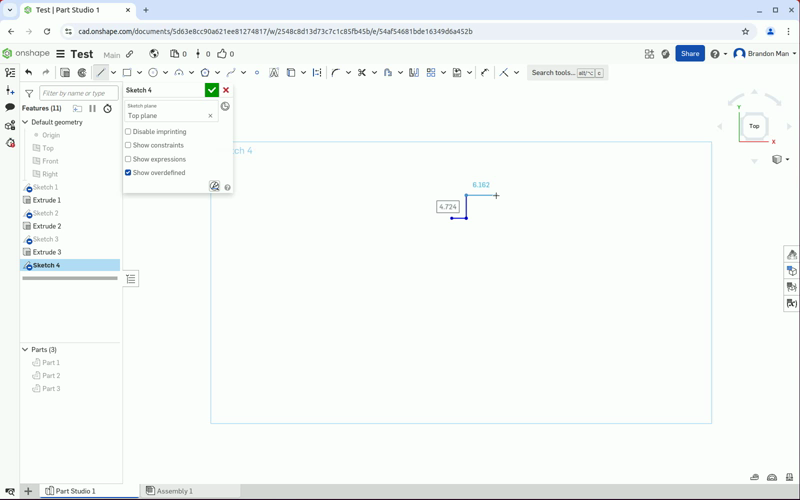
mouse_move(451, 195)
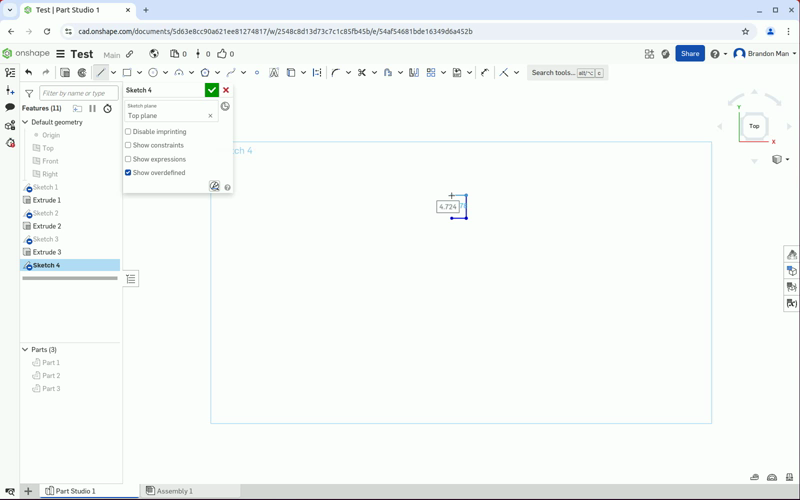
click(451, 195)
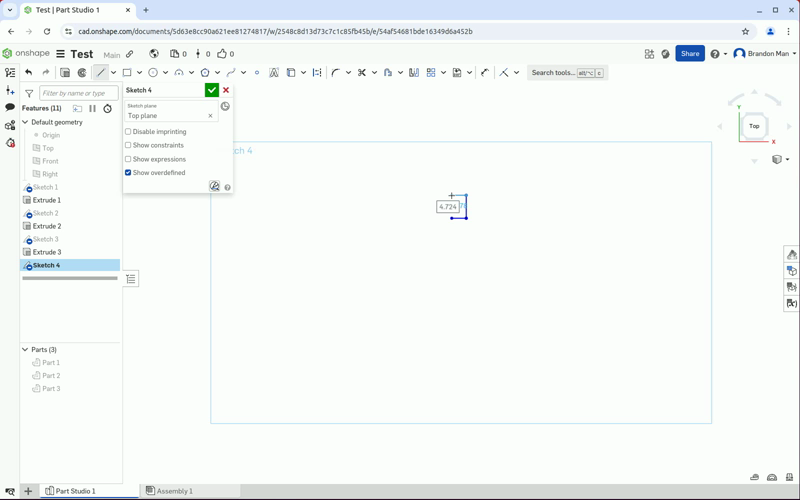
key_up(shift)
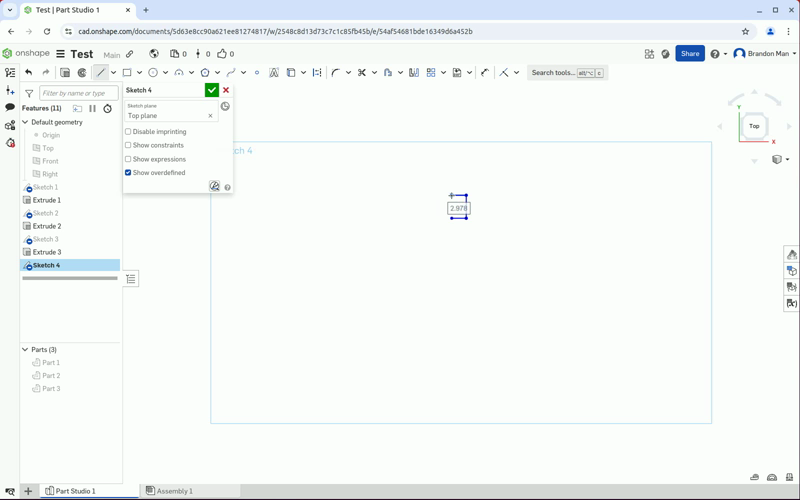
mouse_move(481, 195)
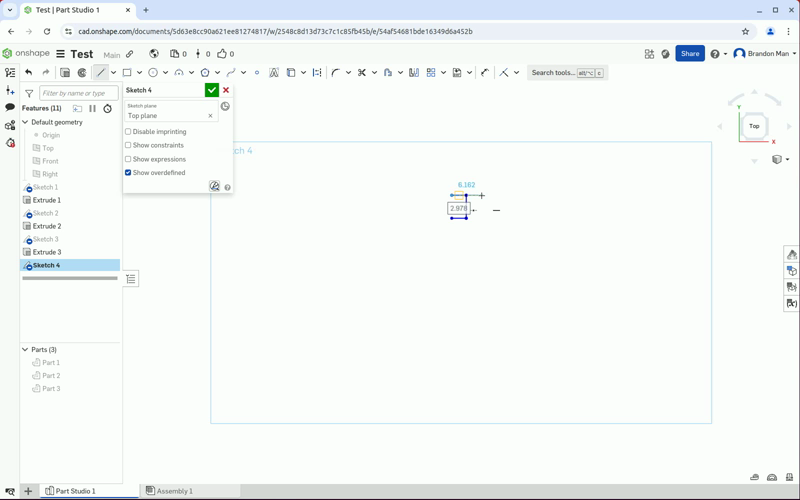
key_down(shift)
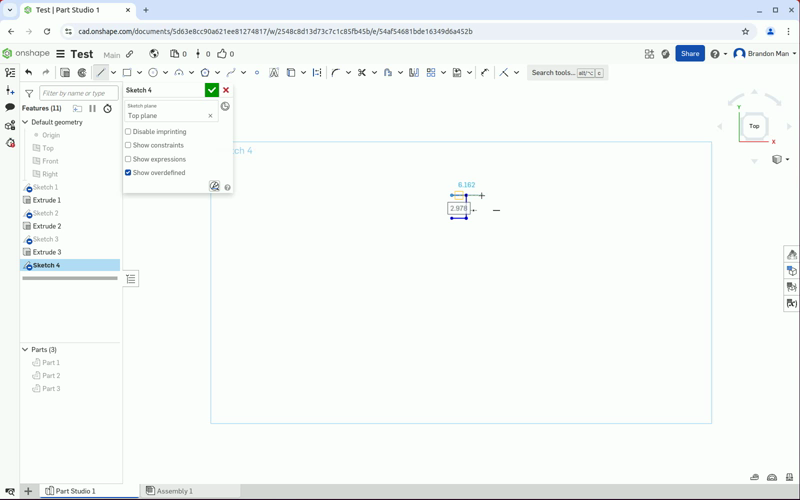
mouse_move(451, 218)
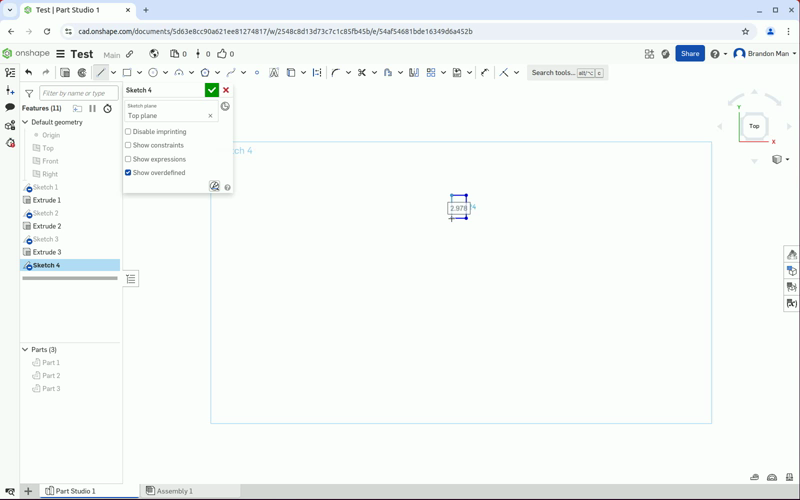
key_up(shift)
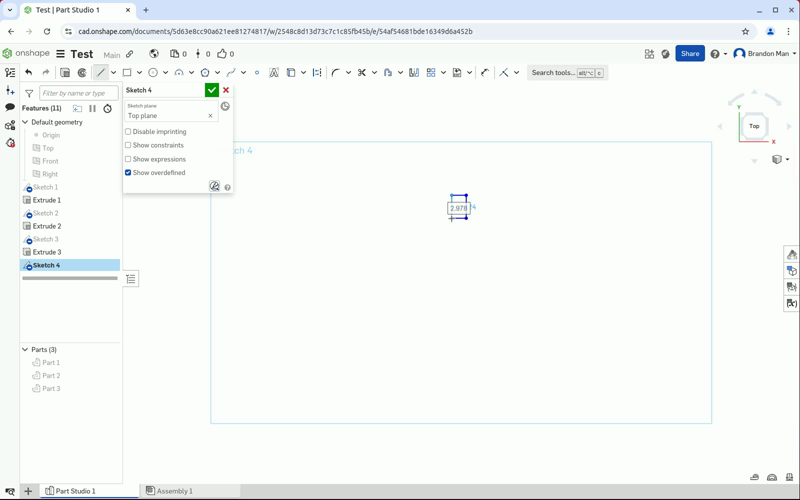
click(451, 218)
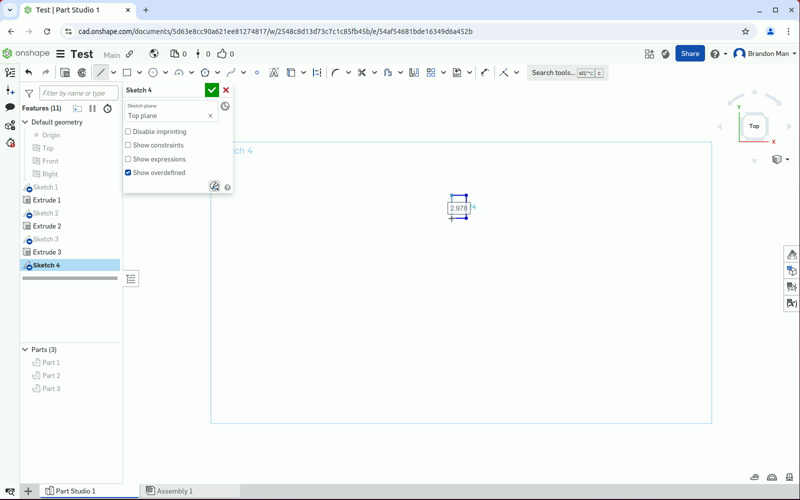
key(esc)
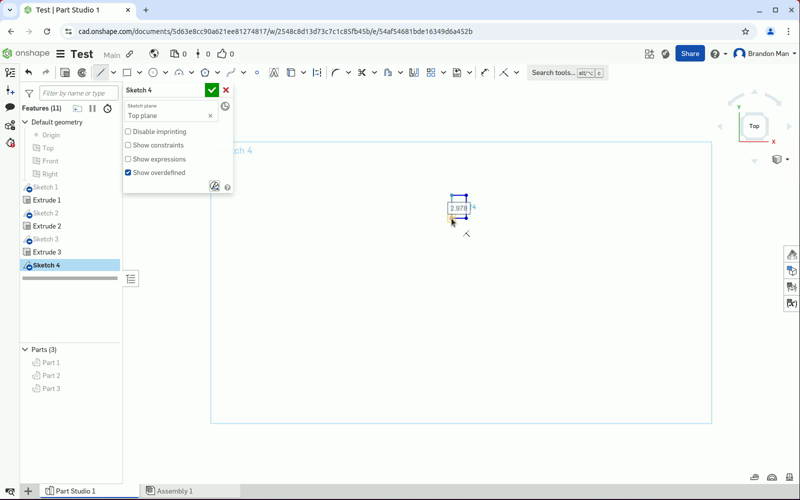
mouse_move(456, 212)
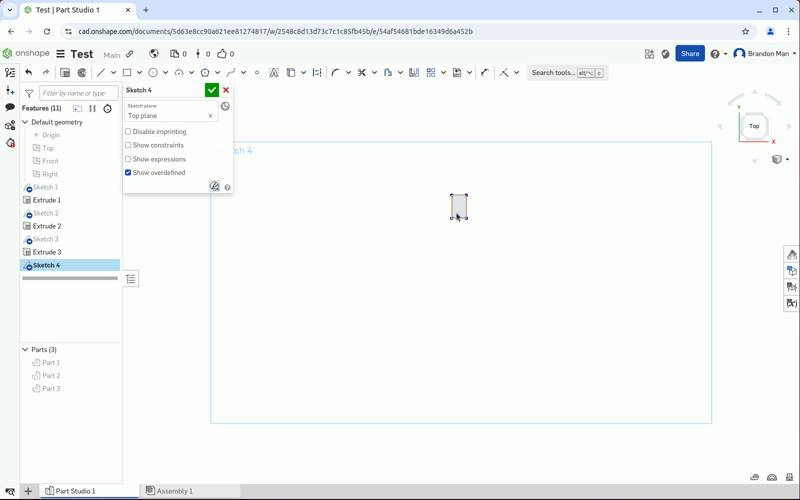
scroll(6)
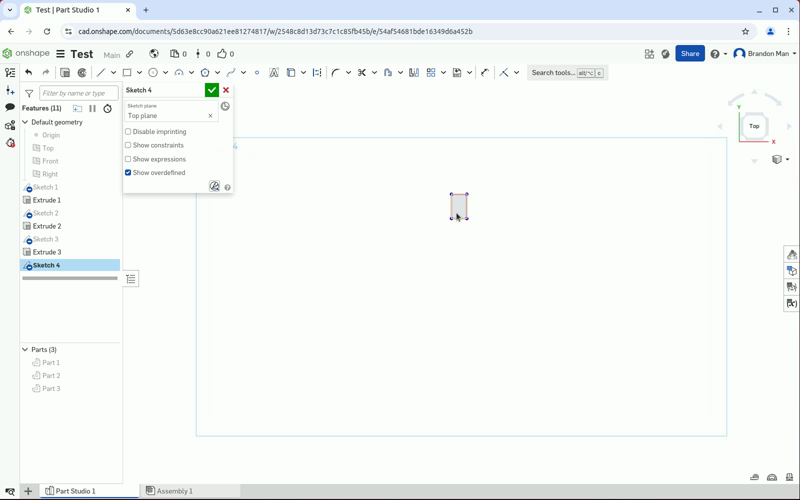
scroll(6)
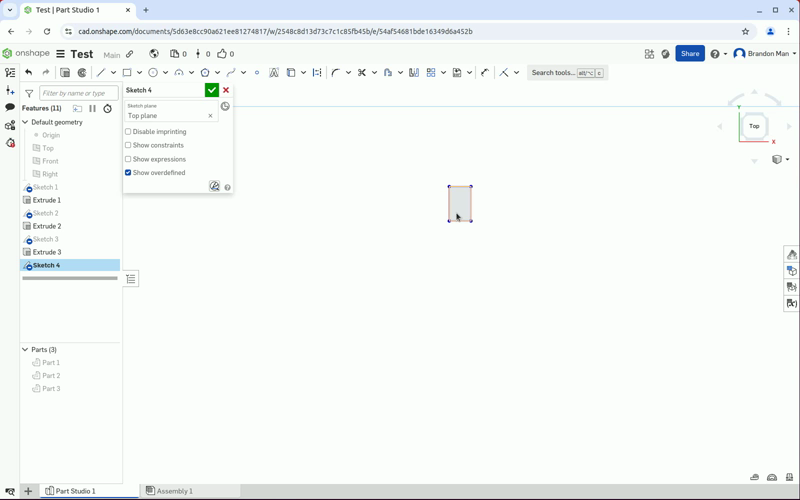
scroll(6)
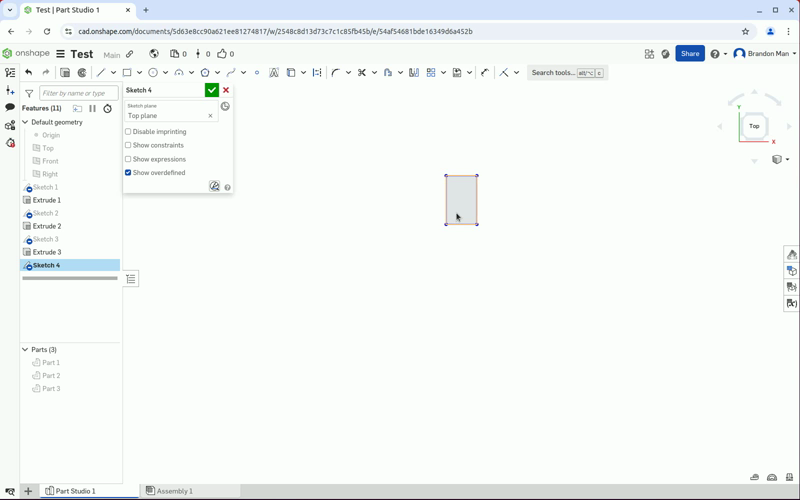
scroll(6)
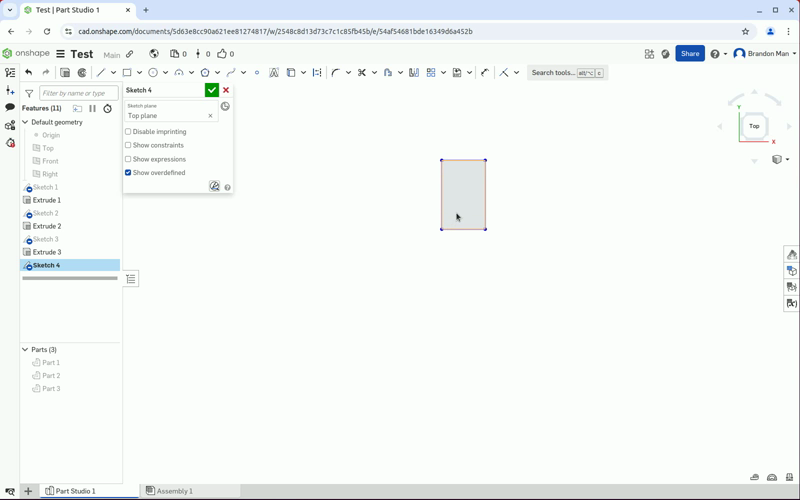
scroll(6)
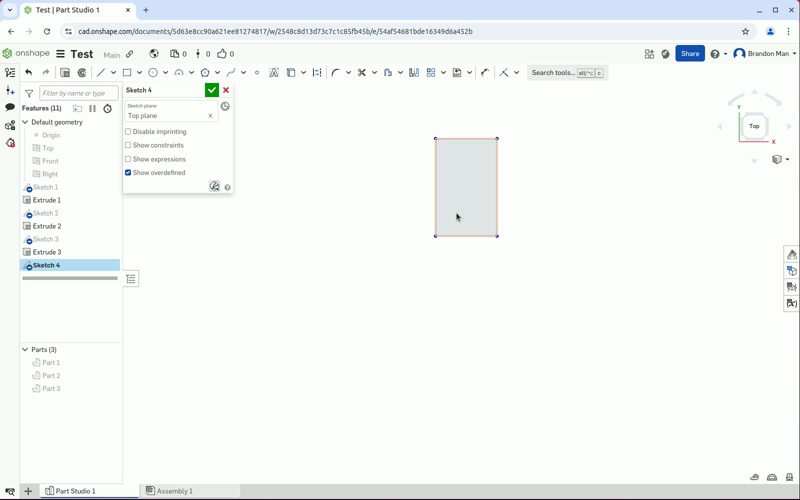
scroll(6)
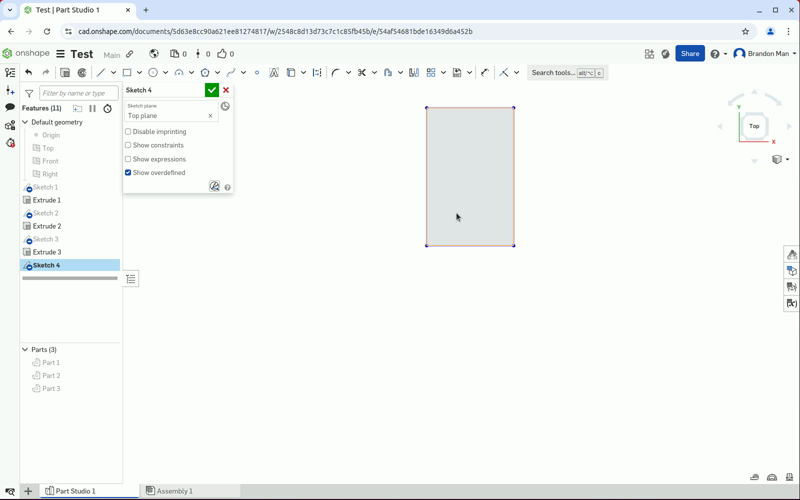
scroll(6)
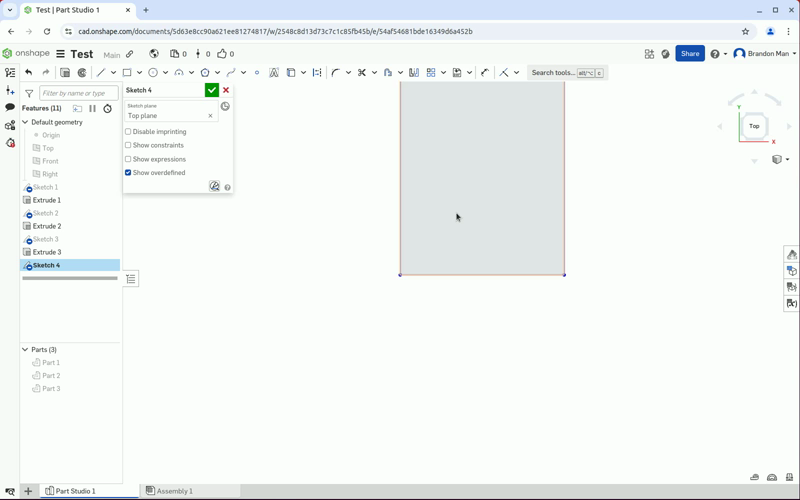
click(456, 212)
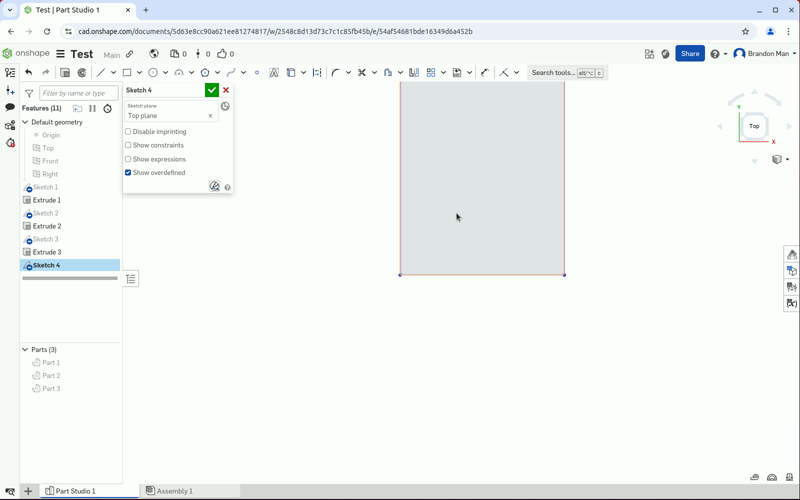
scroll(-6)
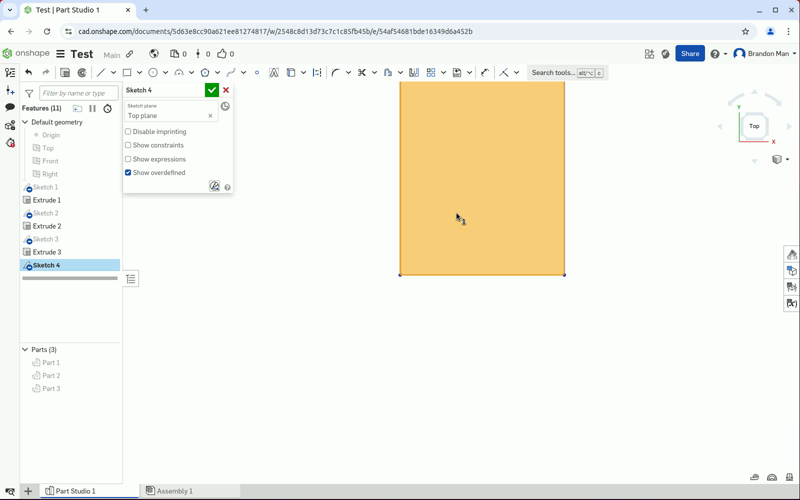
scroll(-6)
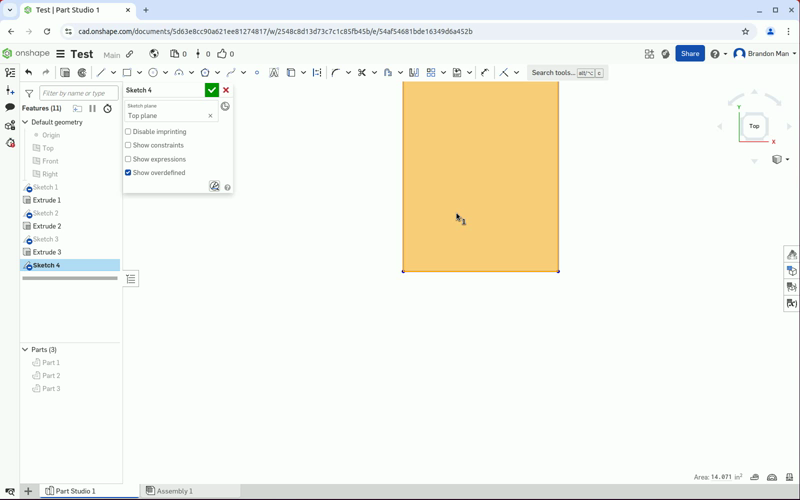
scroll(-6)
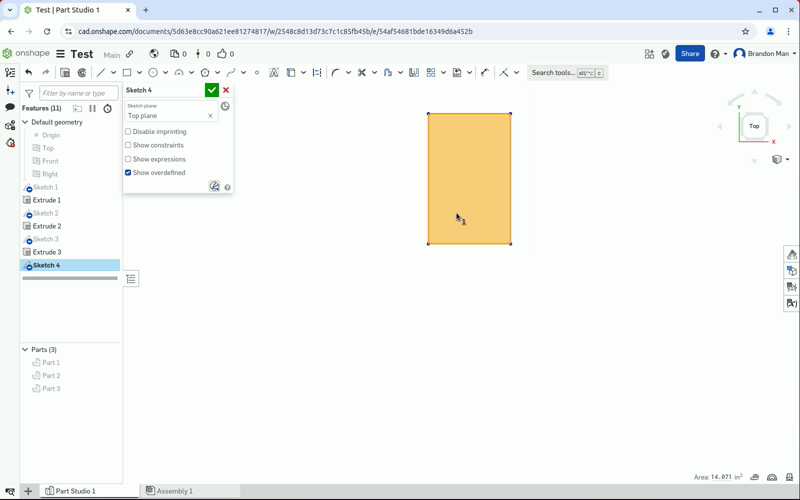
scroll(-6)
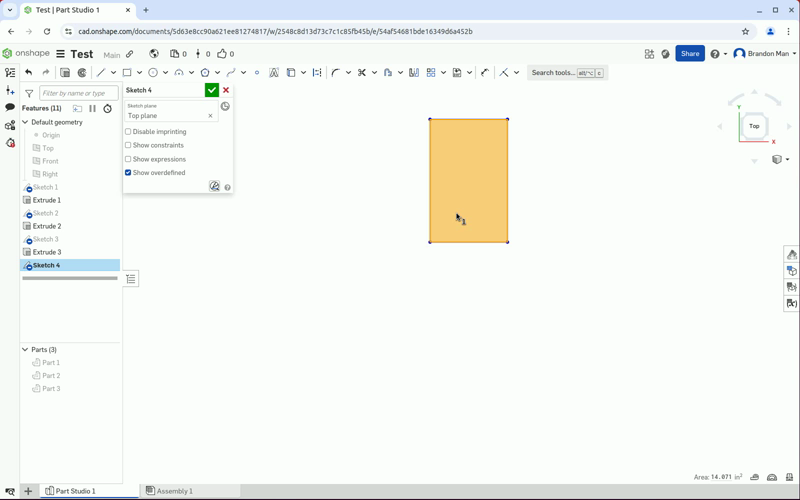
scroll(-6)
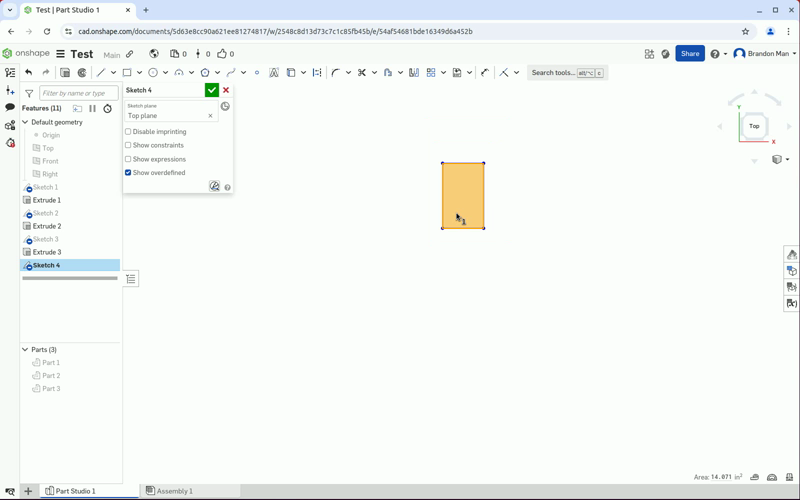
scroll(-6)
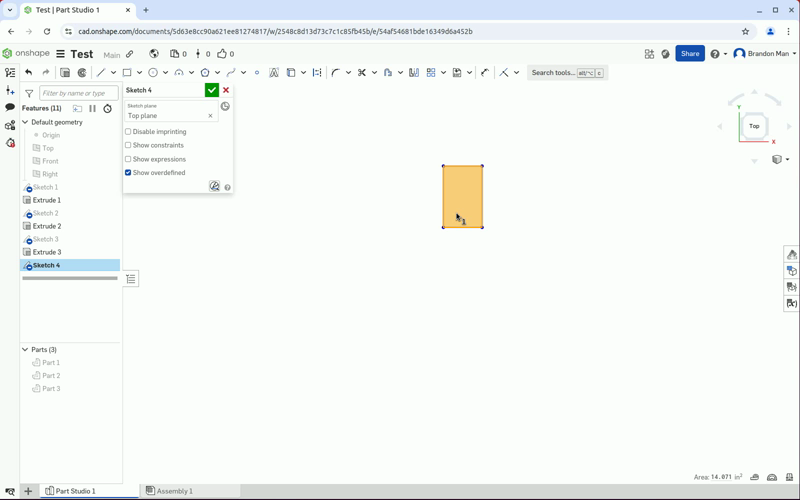
scroll(-6)
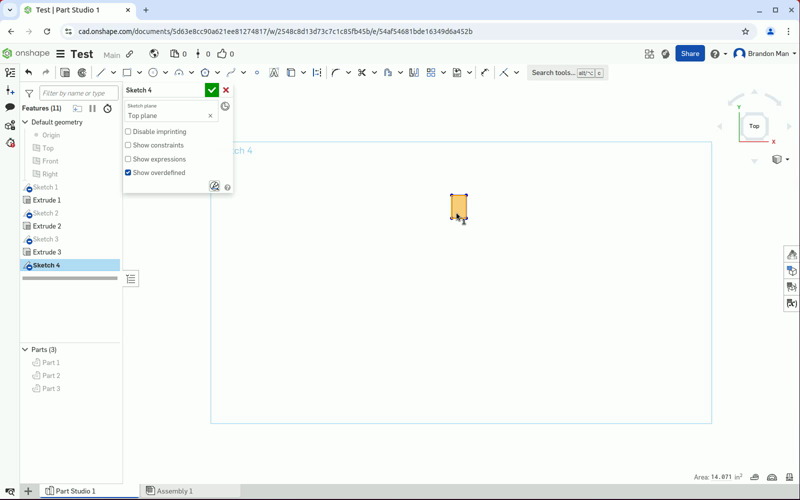
mouse_move(73, 352)
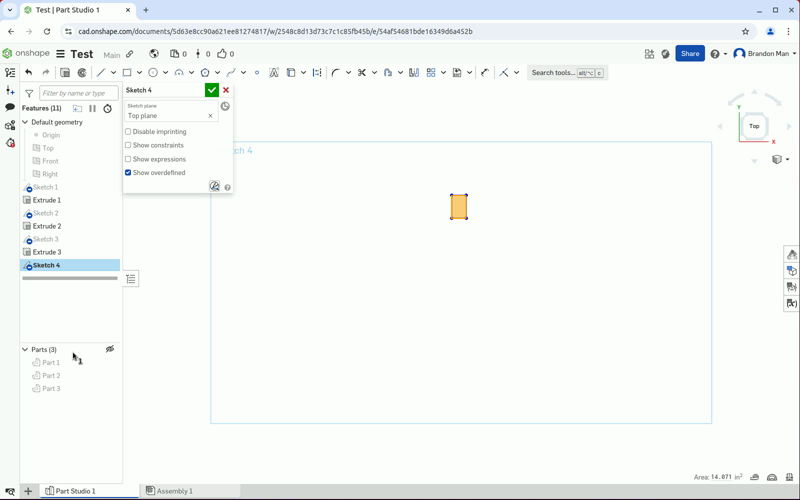
key(shift+y)
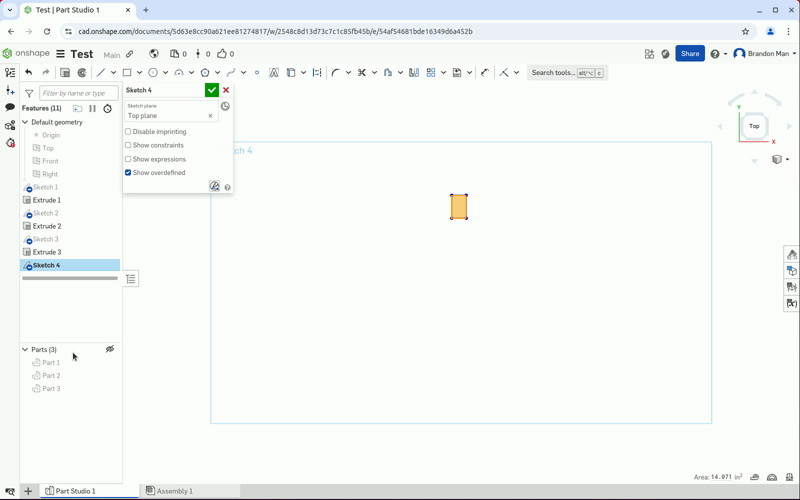
key(shift+e)
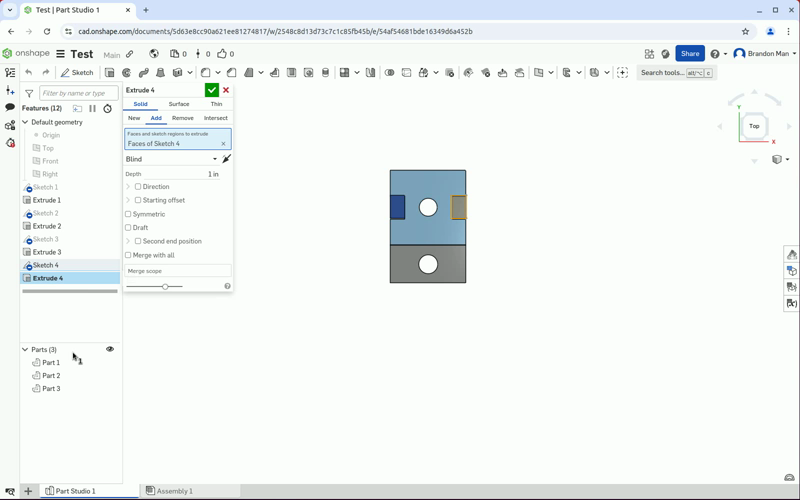
mouse_move(143, 106)
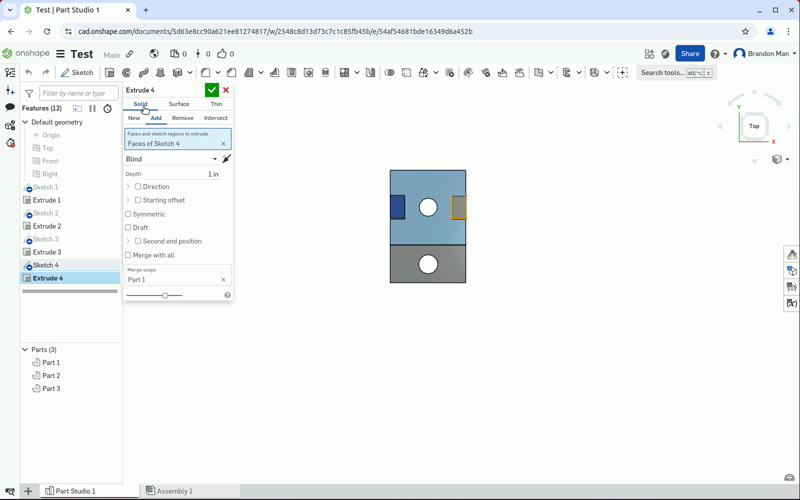
click(143, 106)
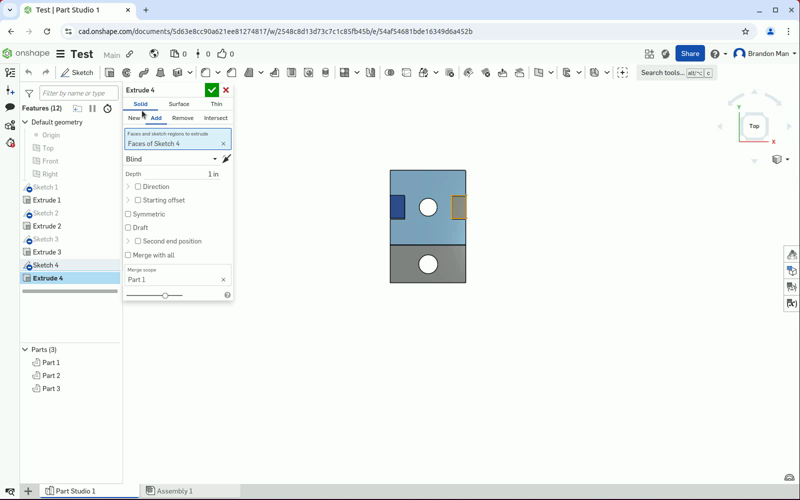
mouse_move(137, 120)
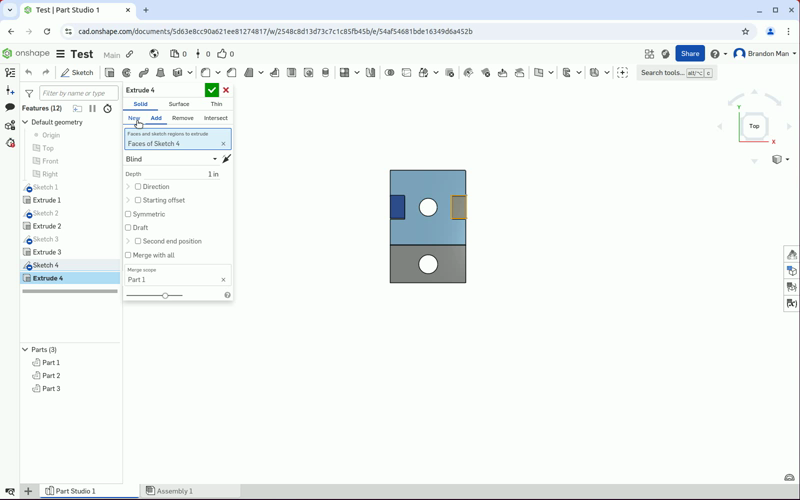
click(137, 120)
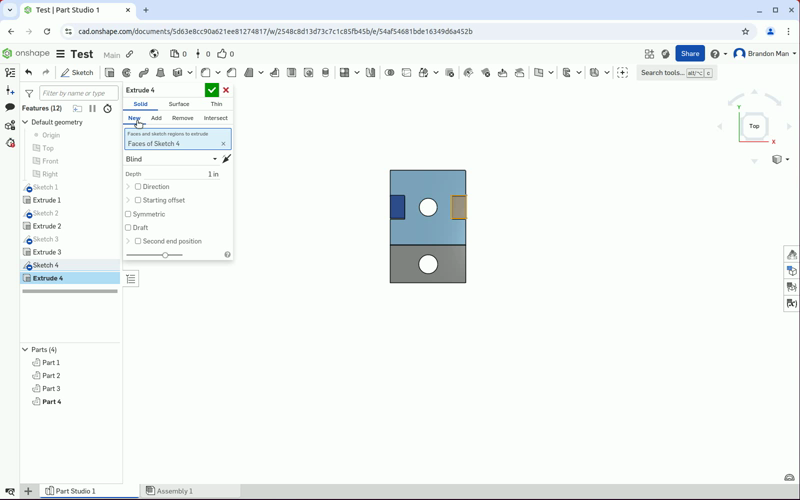
key(tab, 4)
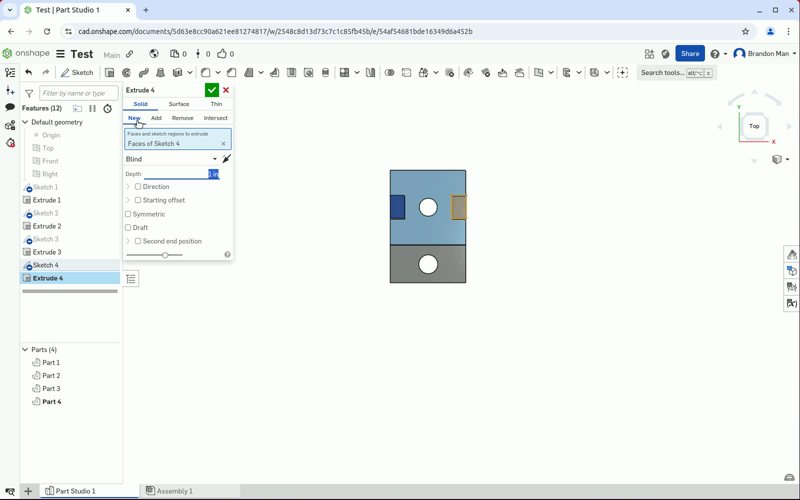
text(7.703)
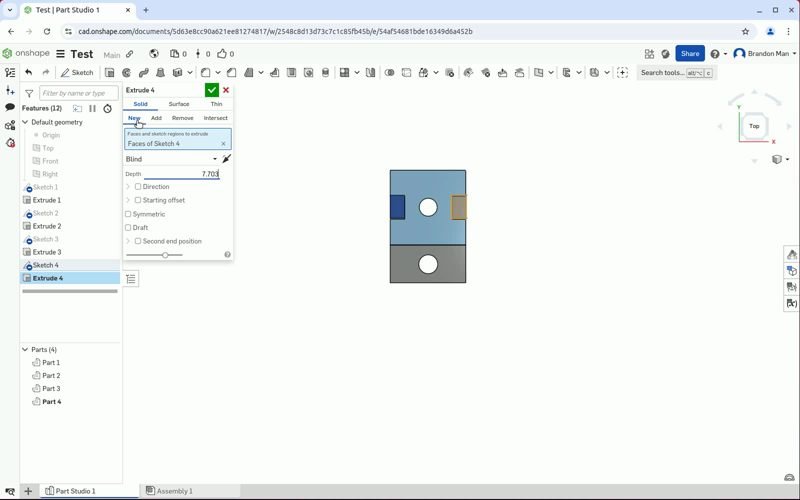
key(enter)
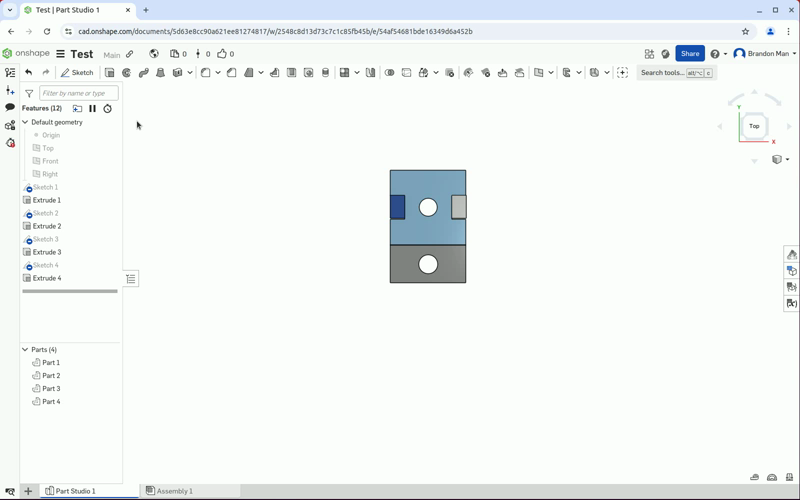
key(shift+h)
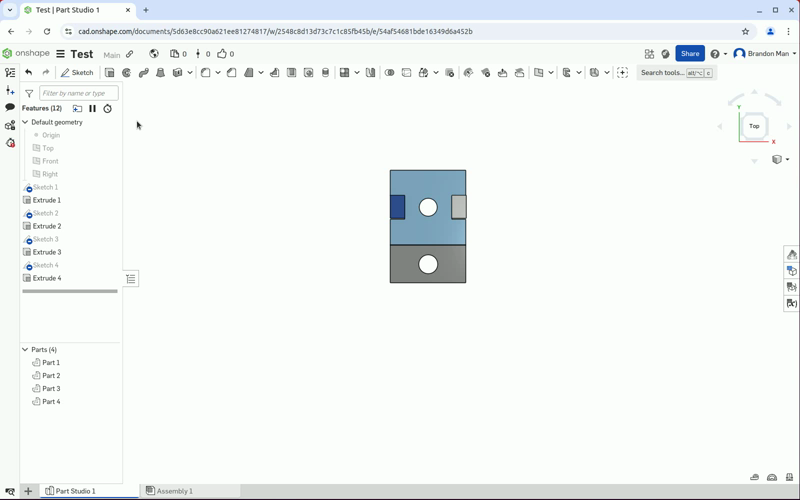
key(shift+h)
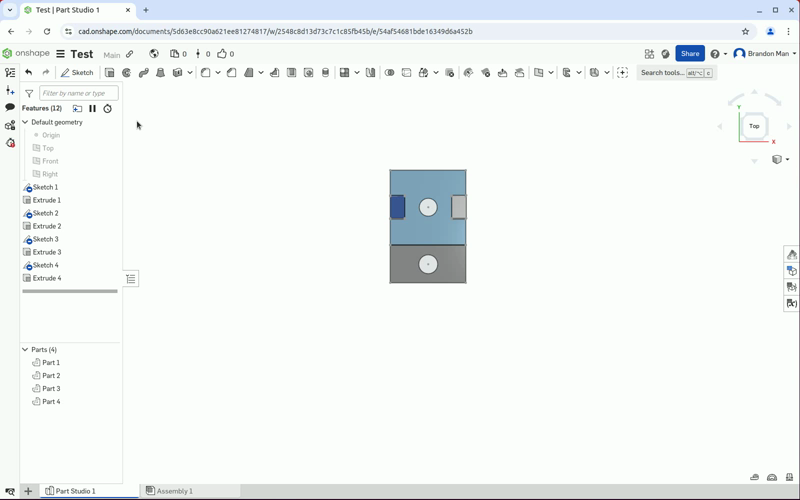
key(shift+7)
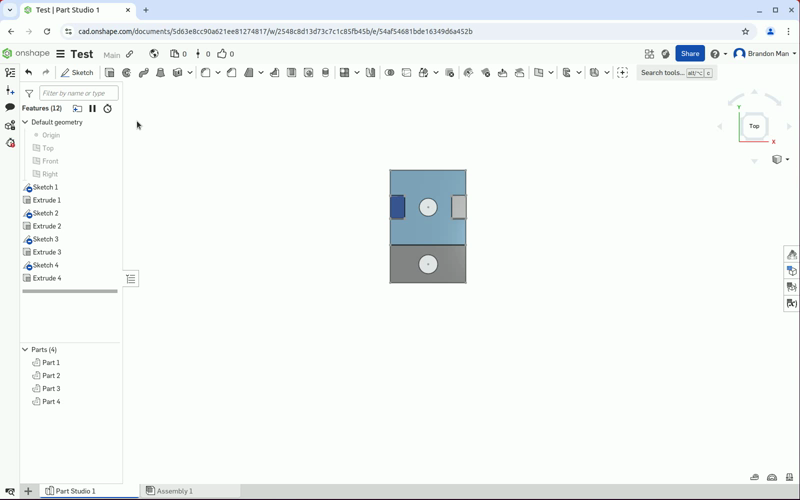
key(up, 3)
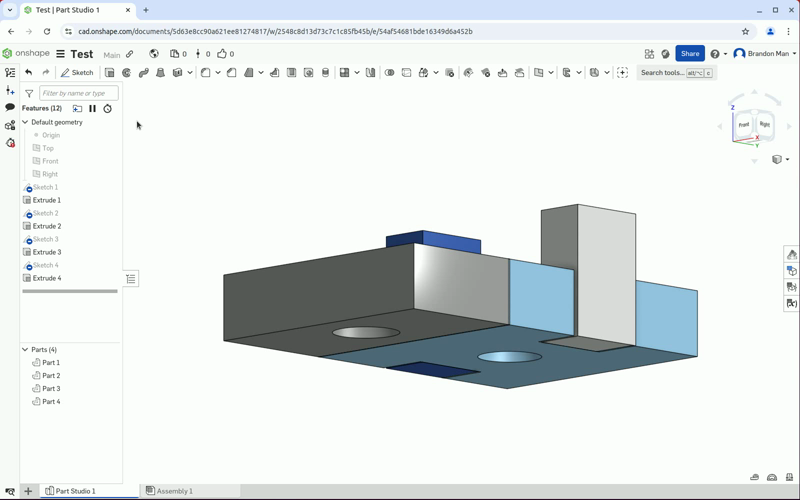
key(left, 3)
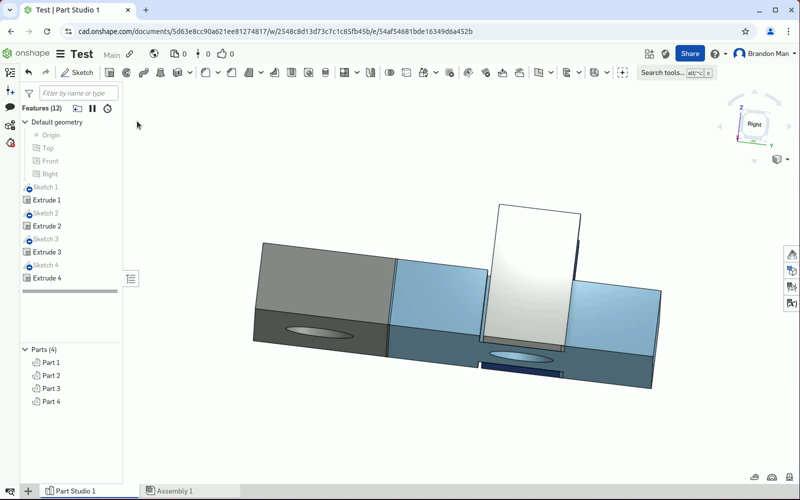
key(right, 3)
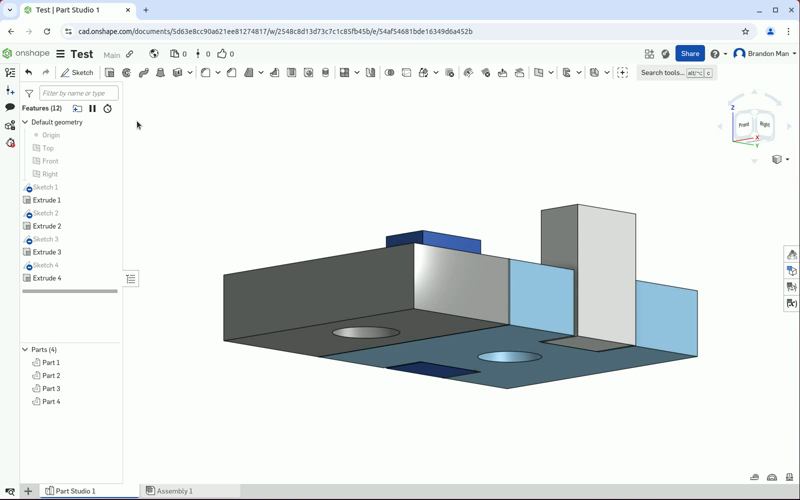
key(down, 3)
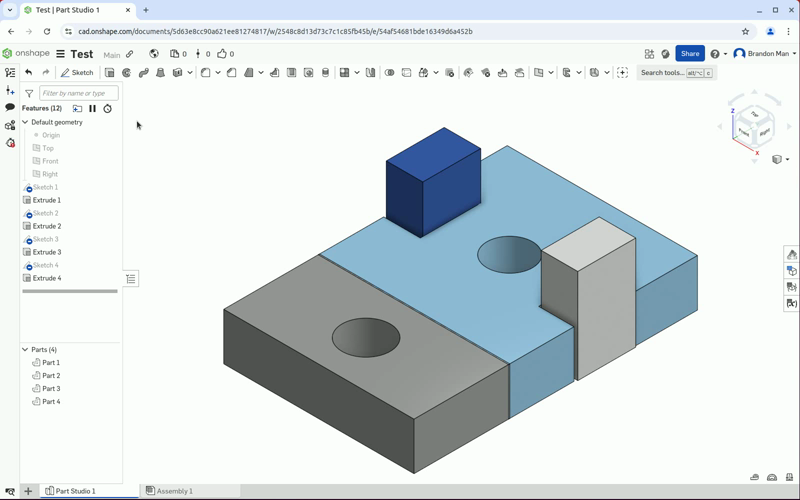
mouse_move(73, 189)
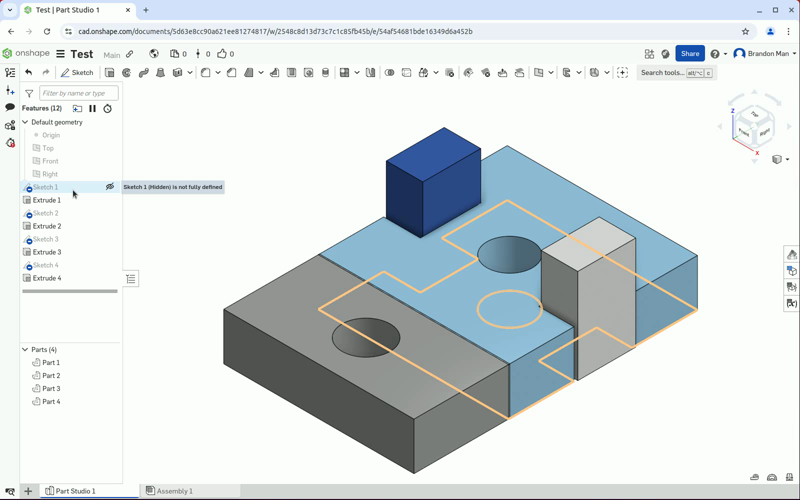
click(73, 189)